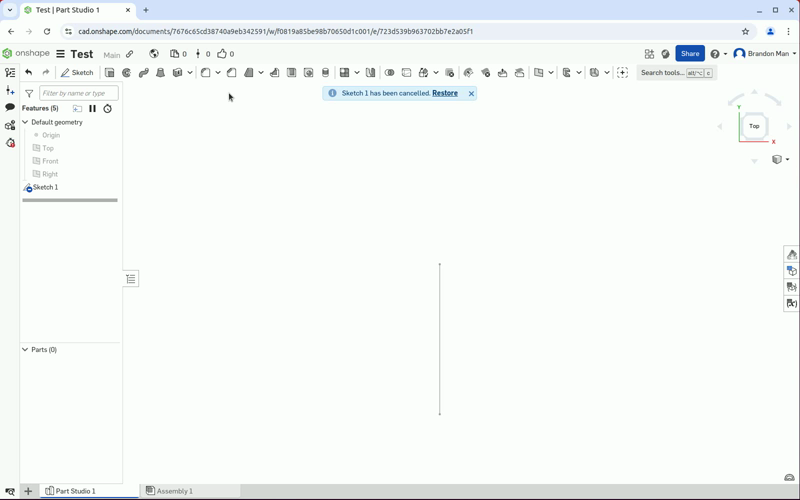
key(shift+h)
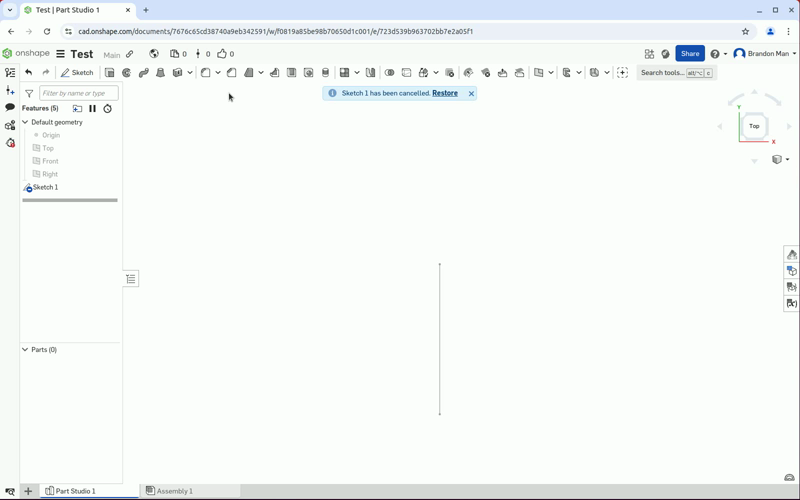
key(shift+s)
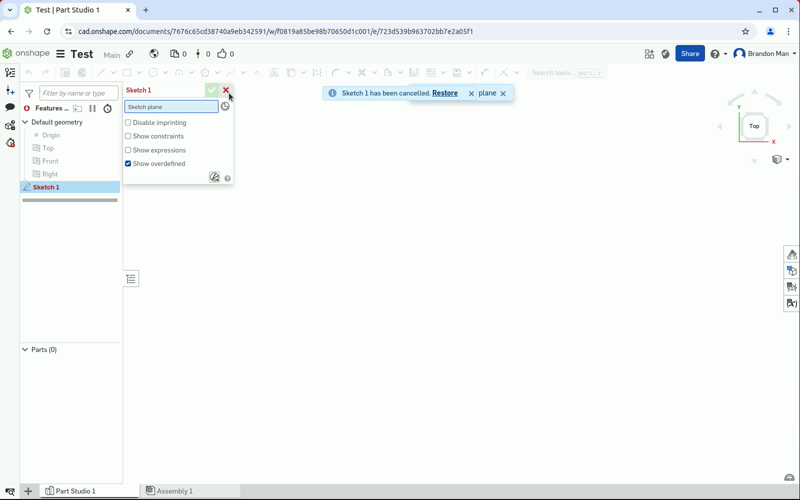
mouse_move(73, 150)
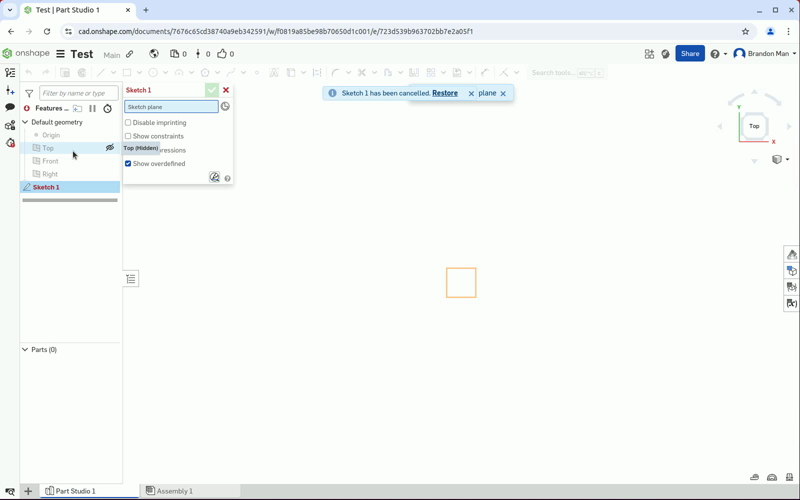
click(73, 150)
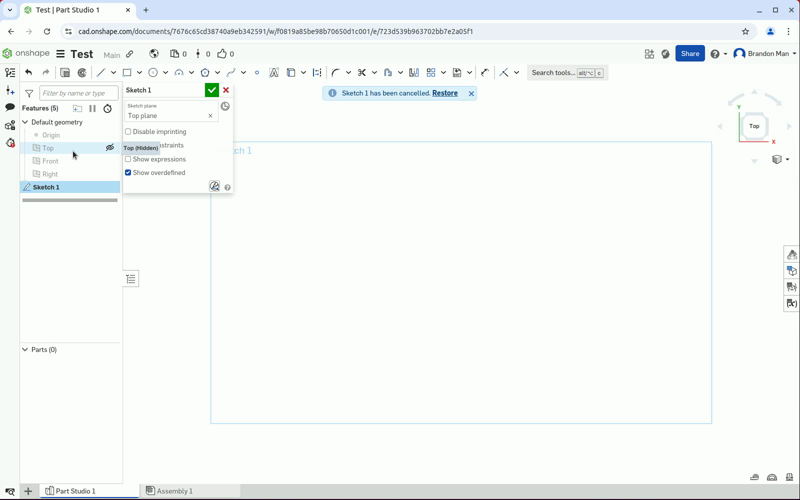
mouse_move(73, 352)
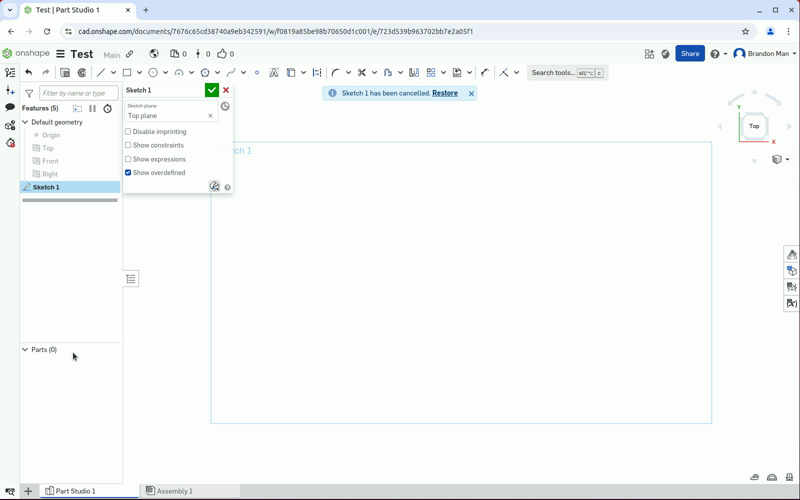
key(y)
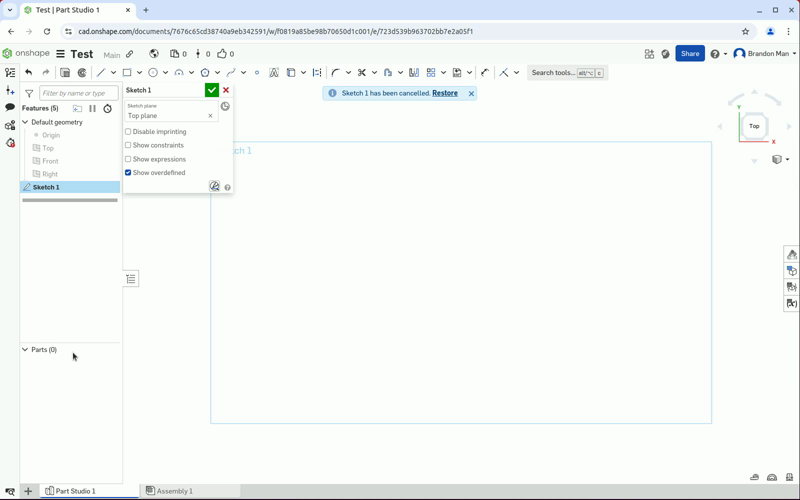
key(l)
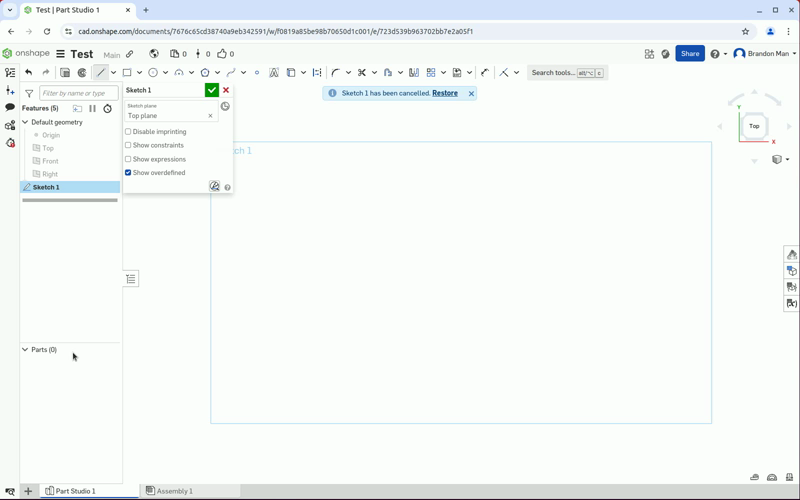
key_down(shift)
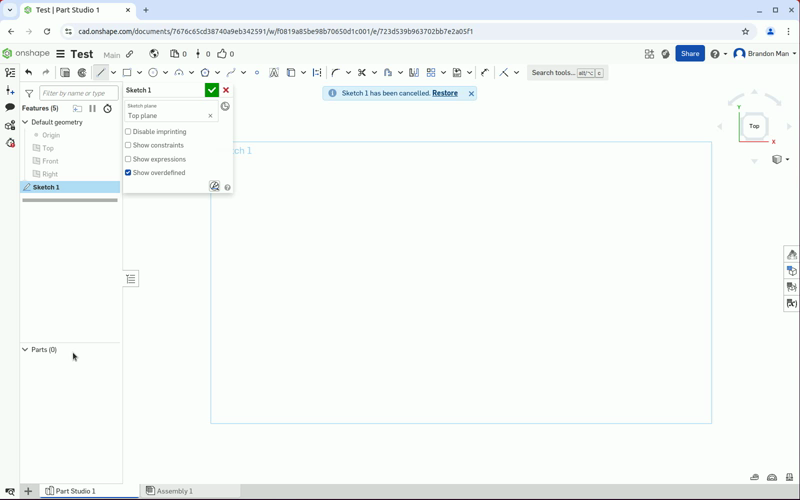
mouse_move(516, 282)
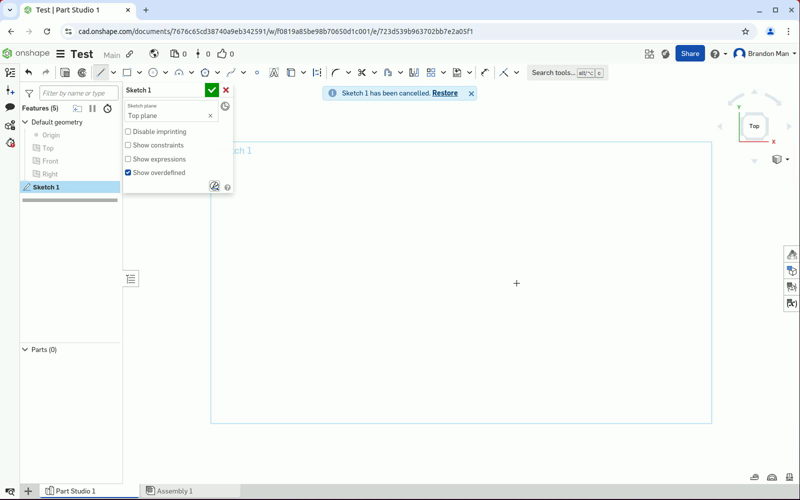
click(516, 282)
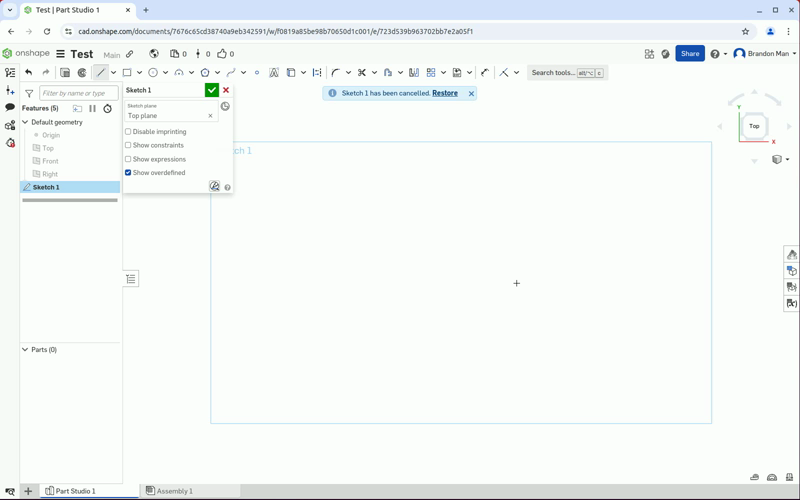
key_up(shift)
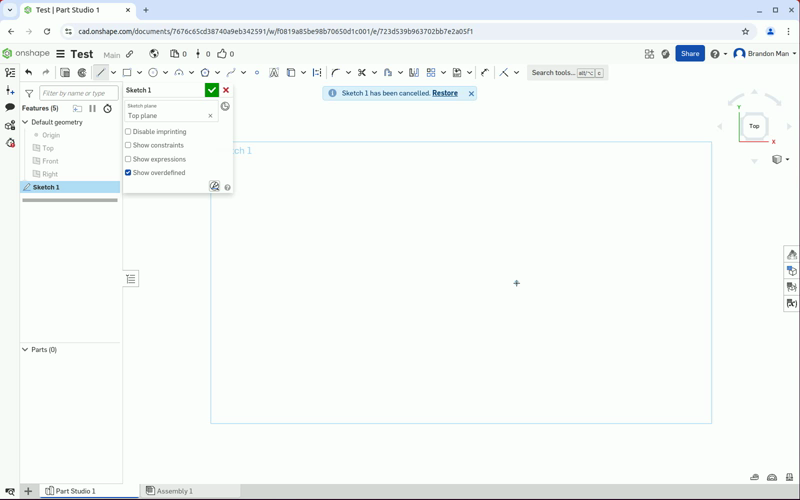
key_down(shift)
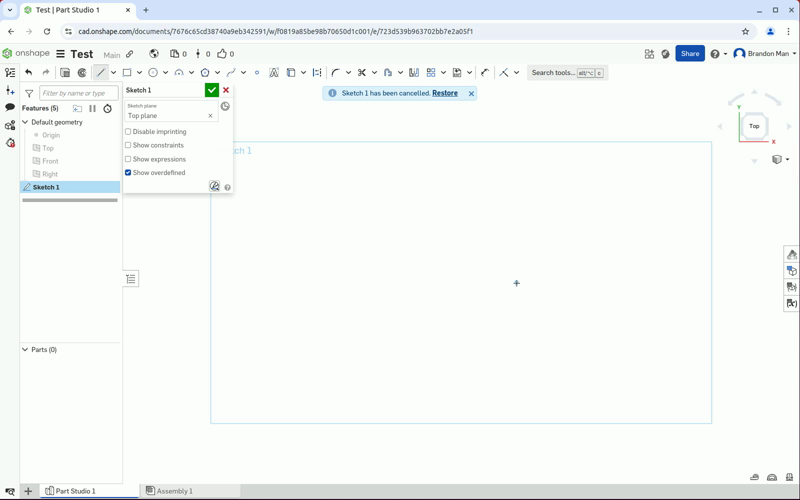
mouse_move(546, 282)
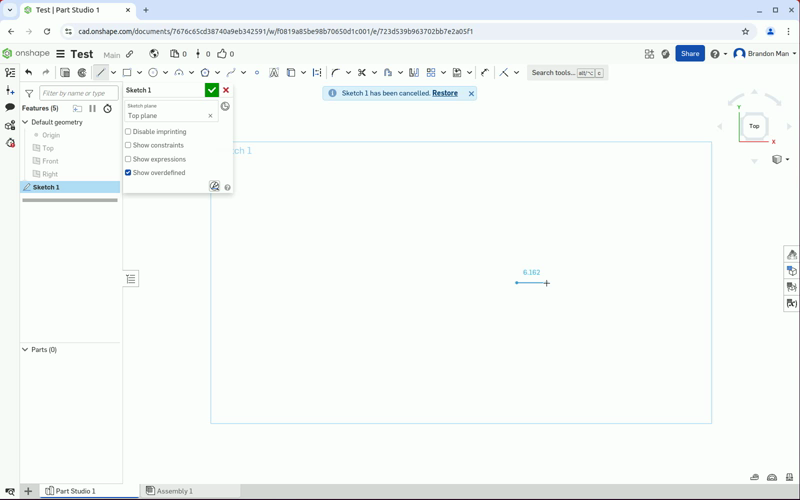
mouse_move(573, 282)
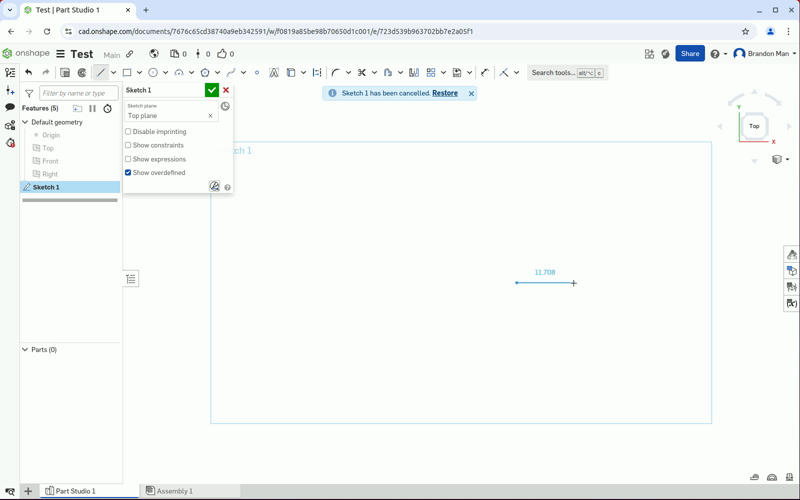
click(573, 282)
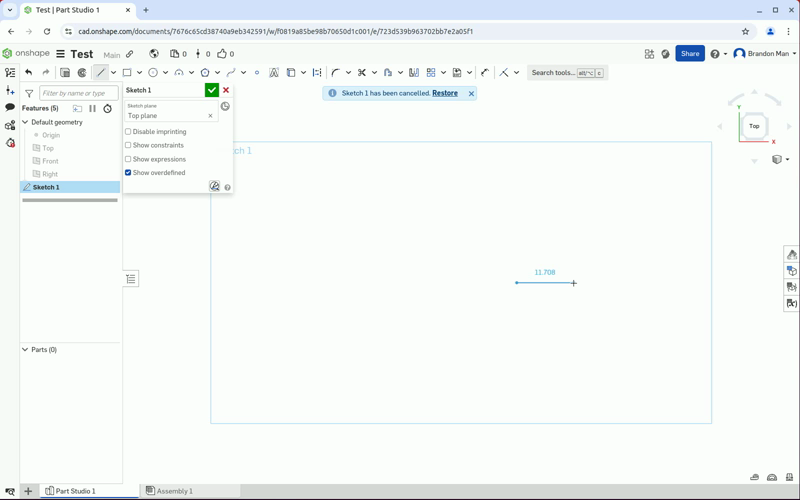
key_up(shift)
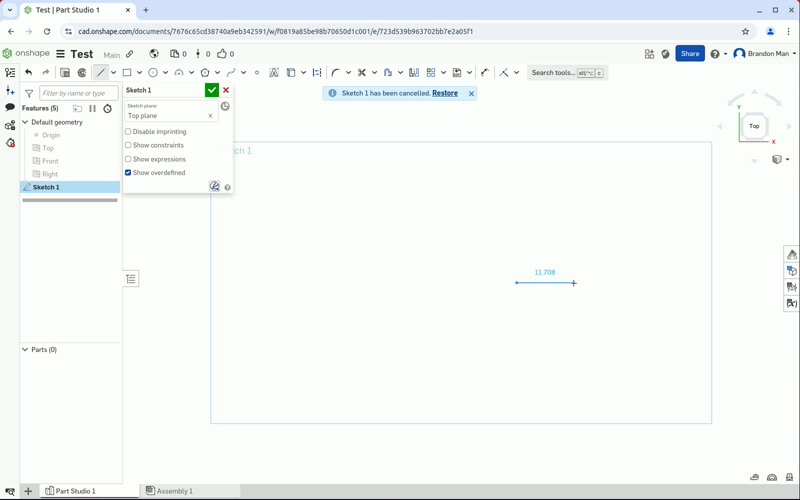
key_down(shift)
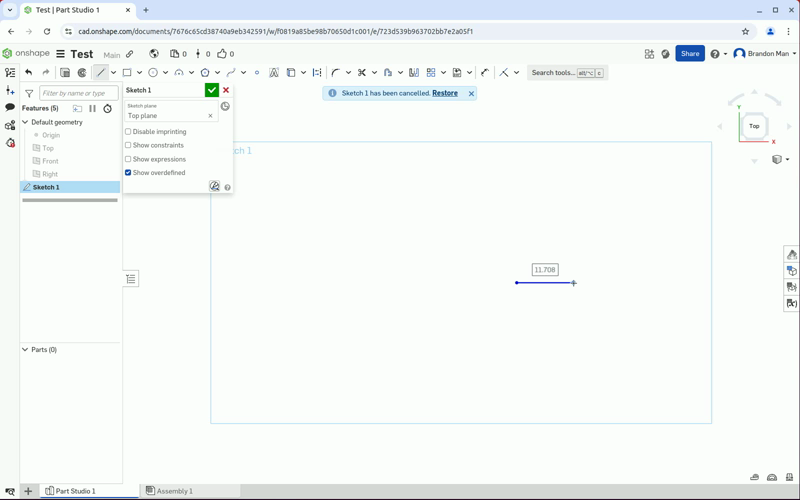
mouse_move(589, 282)
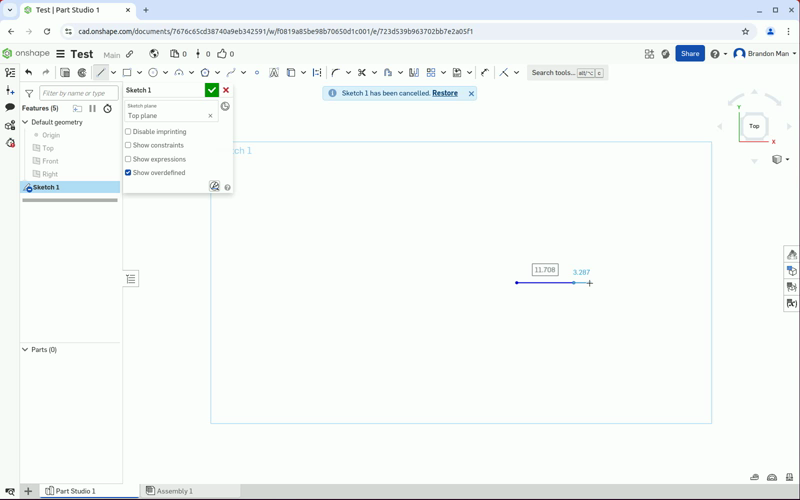
mouse_move(573, 249)
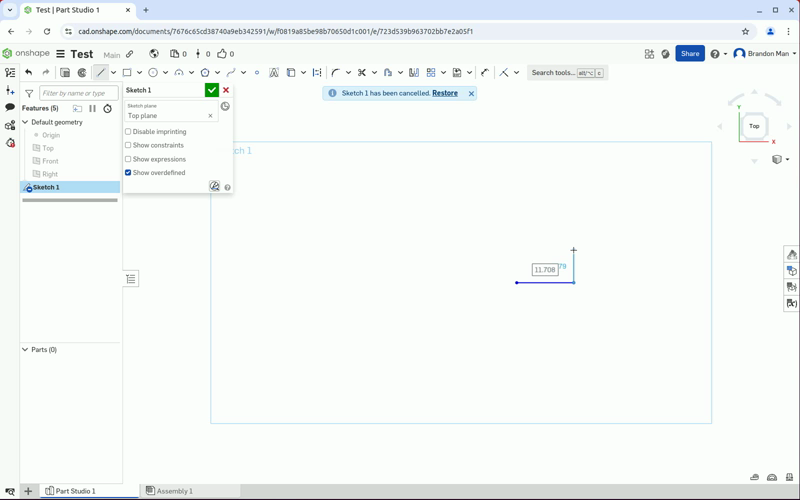
click(573, 249)
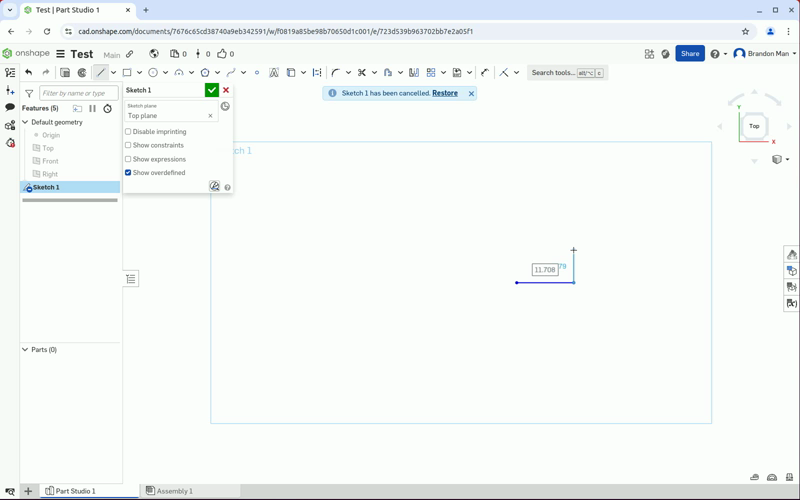
key_up(shift)
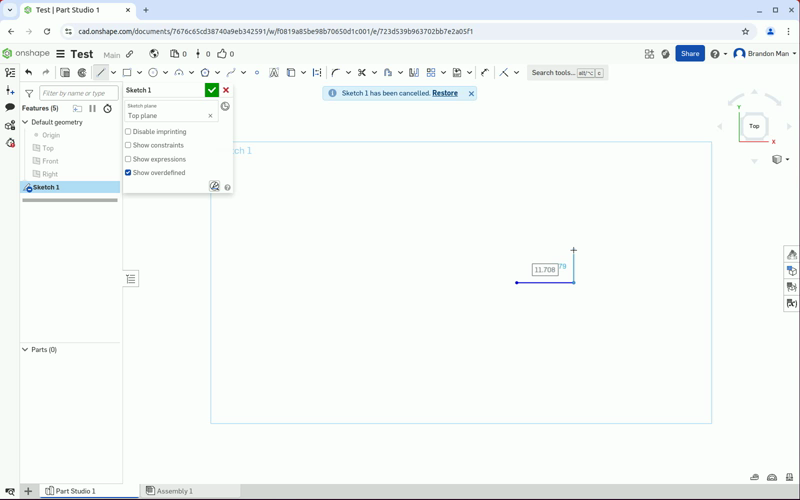
key_down(shift)
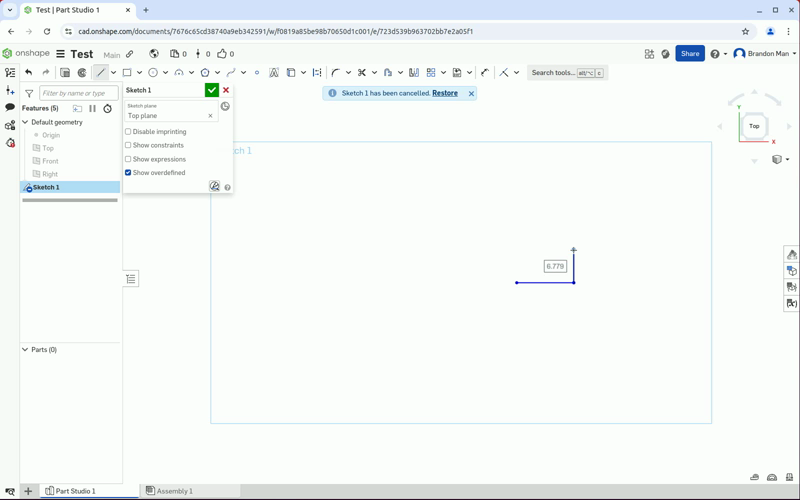
mouse_move(589, 249)
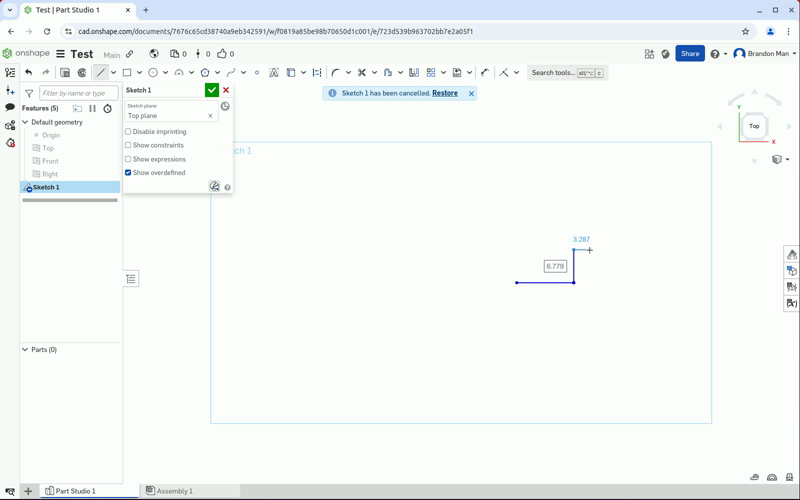
mouse_move(568, 249)
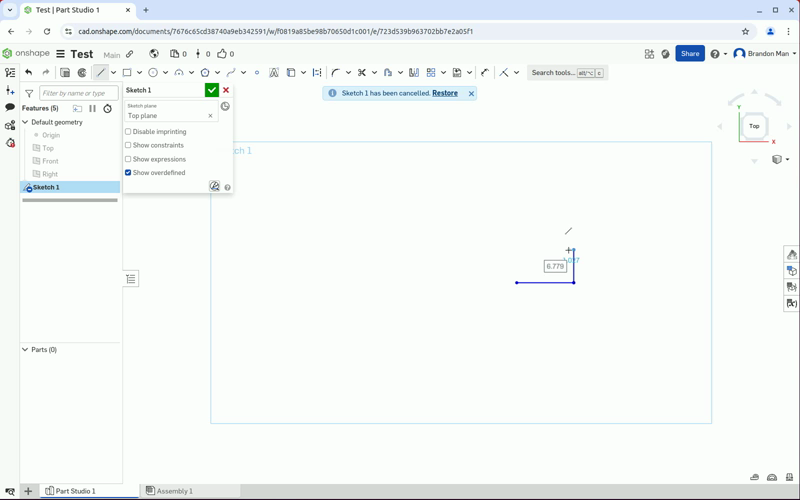
scroll(6)
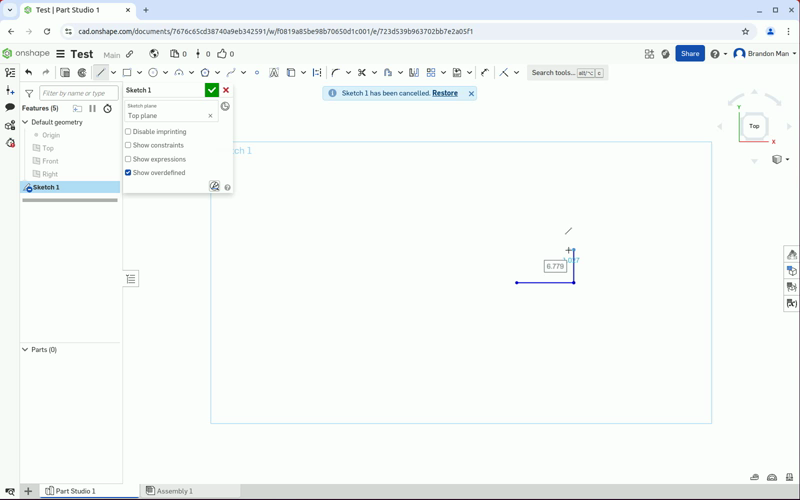
scroll(6)
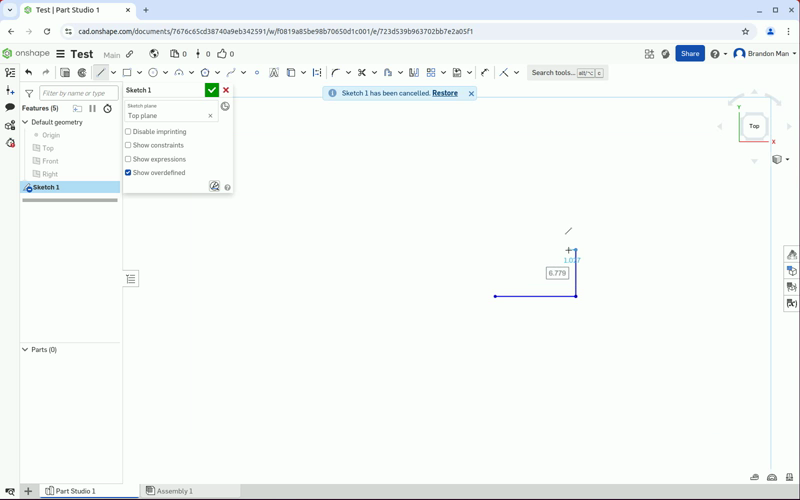
scroll(6)
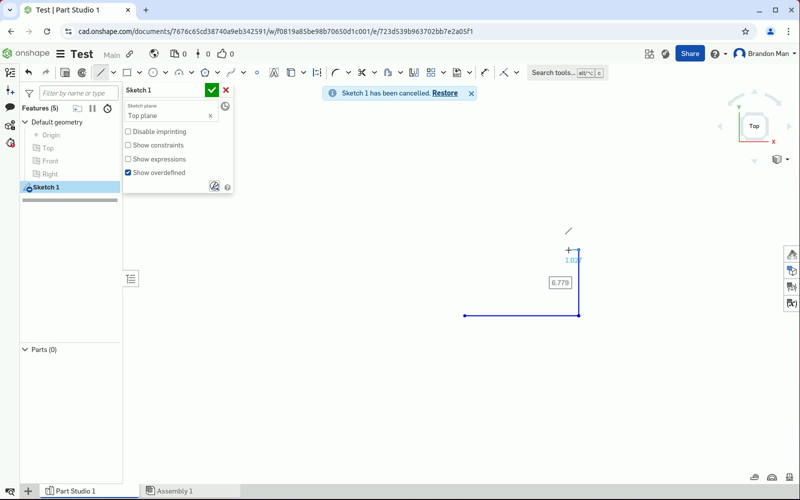
scroll(6)
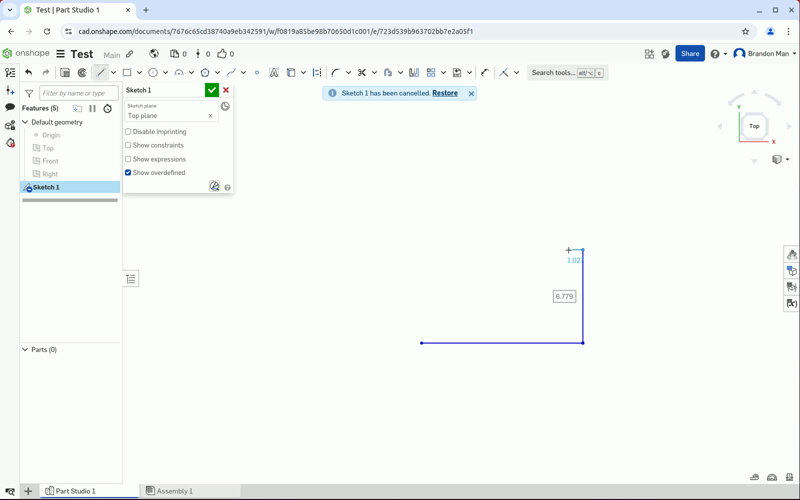
scroll(6)
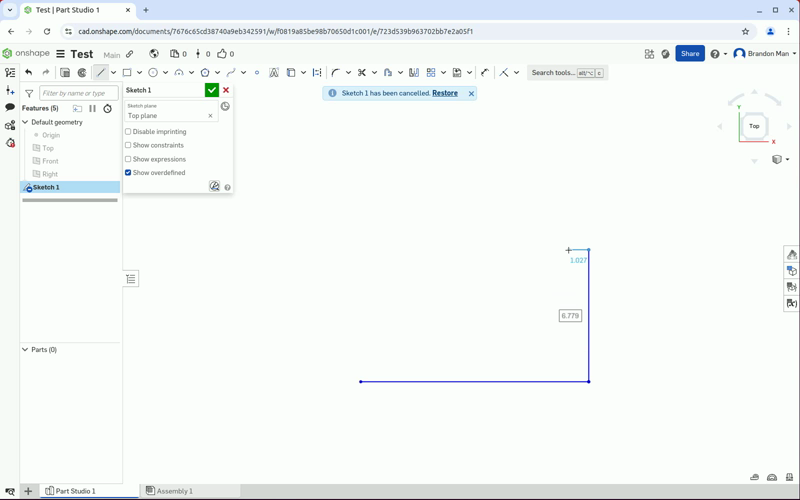
scroll(6)
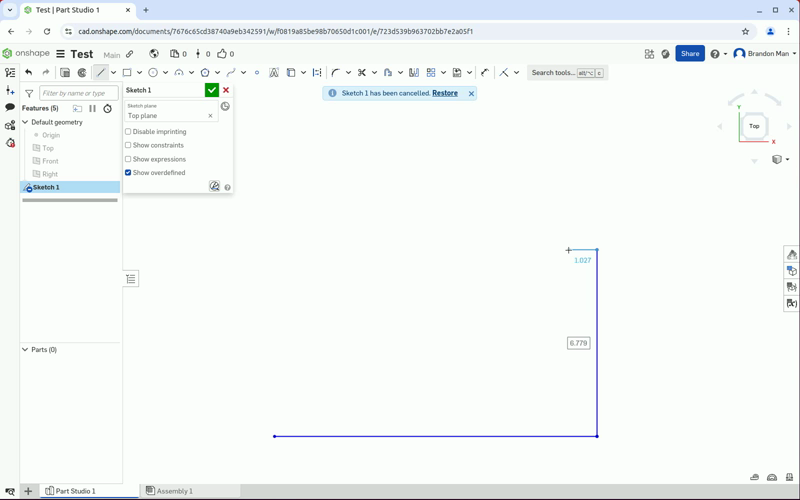
scroll(6)
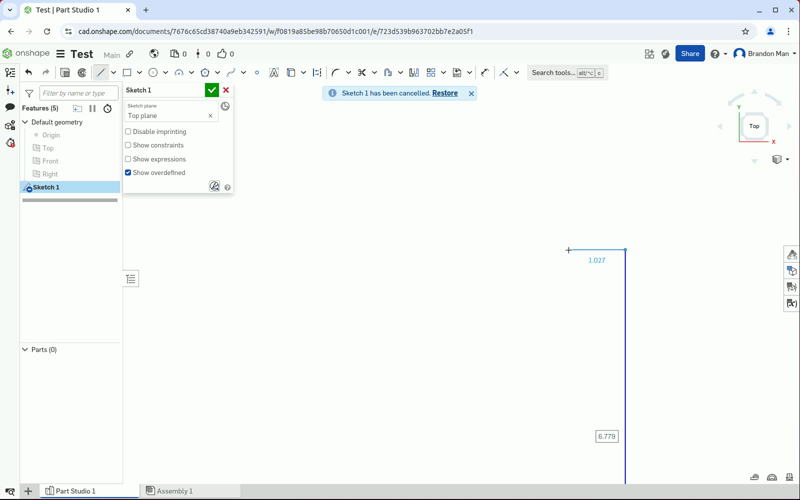
click(568, 249)
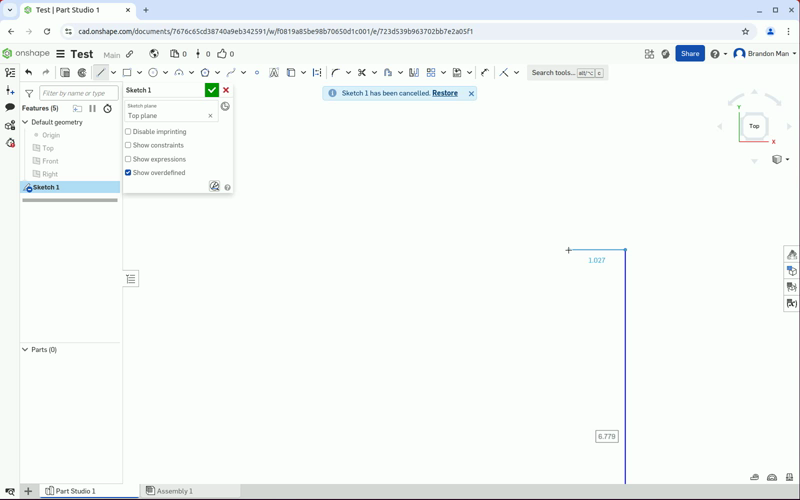
scroll(-6)
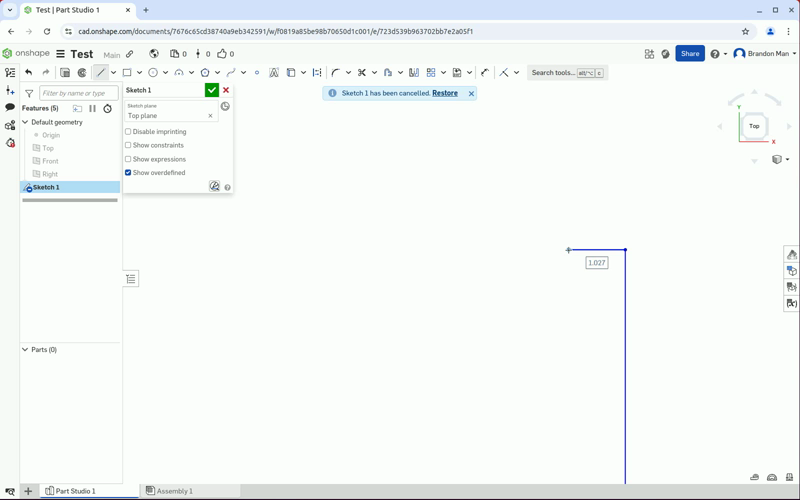
scroll(-6)
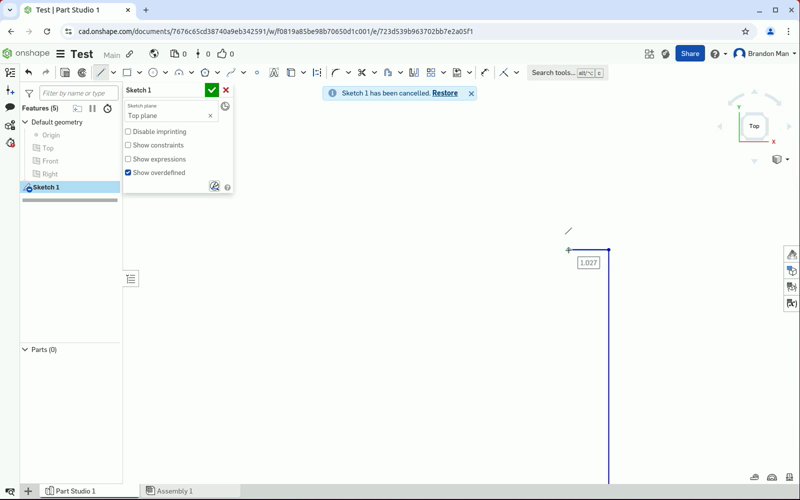
scroll(-6)
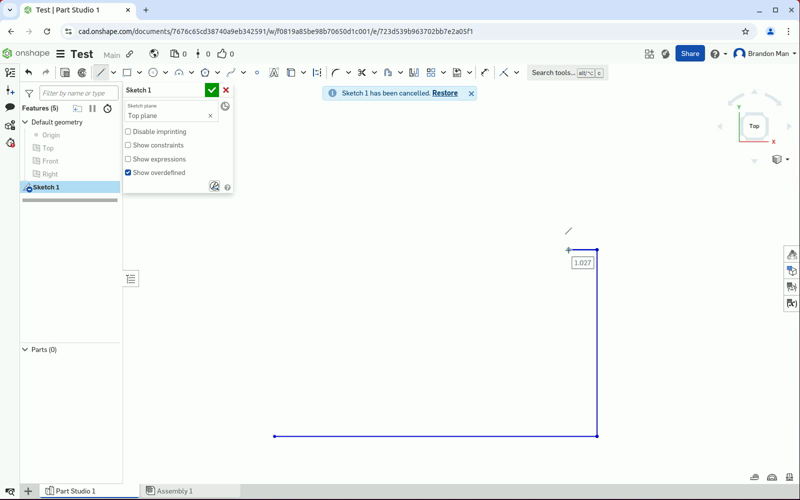
scroll(-6)
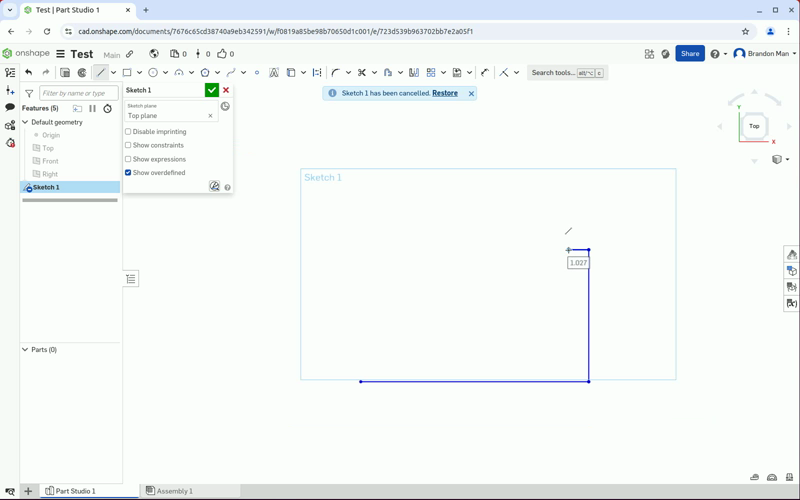
scroll(-6)
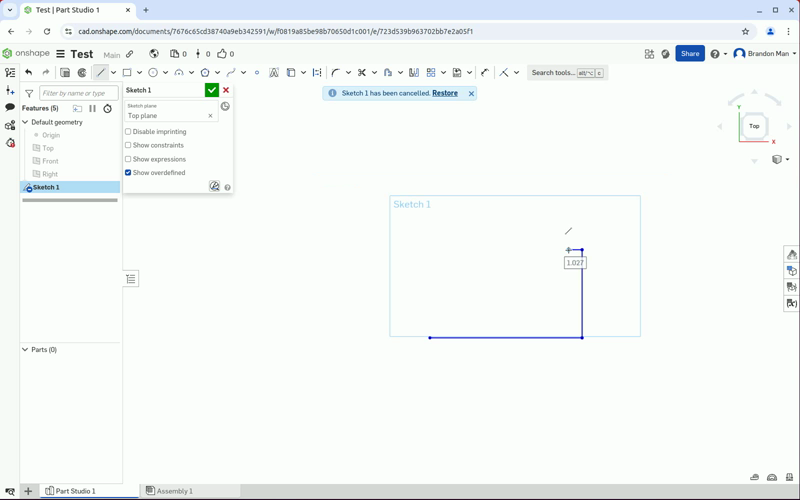
scroll(-6)
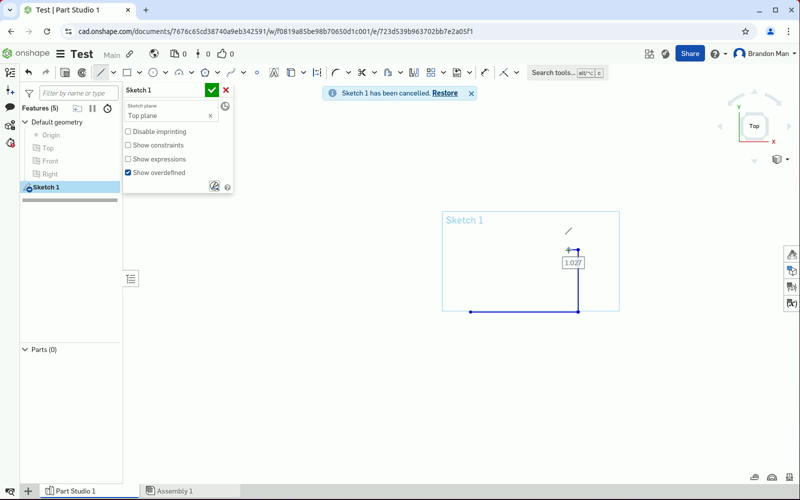
scroll(-6)
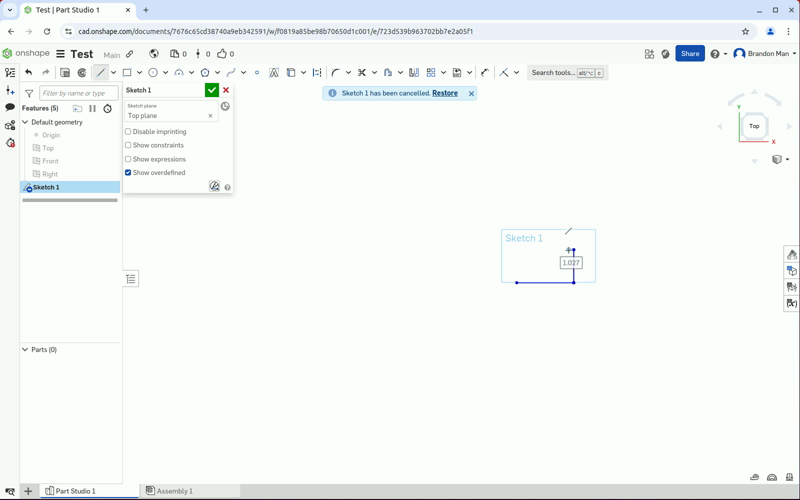
key_up(shift)
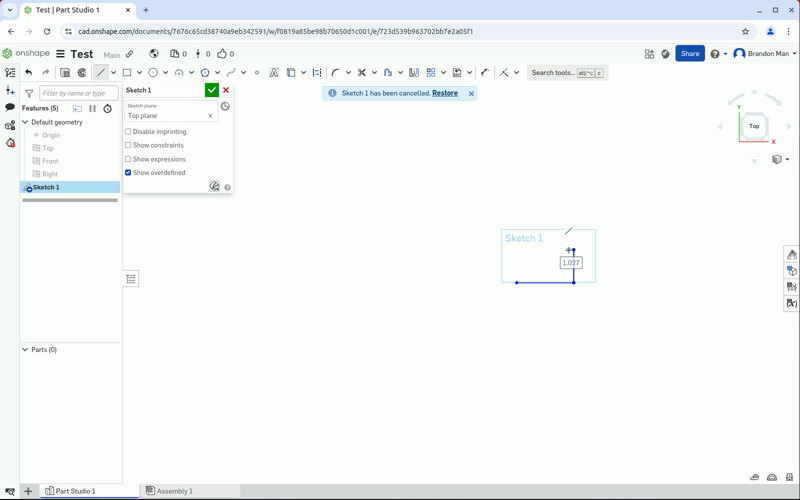
key(esc)
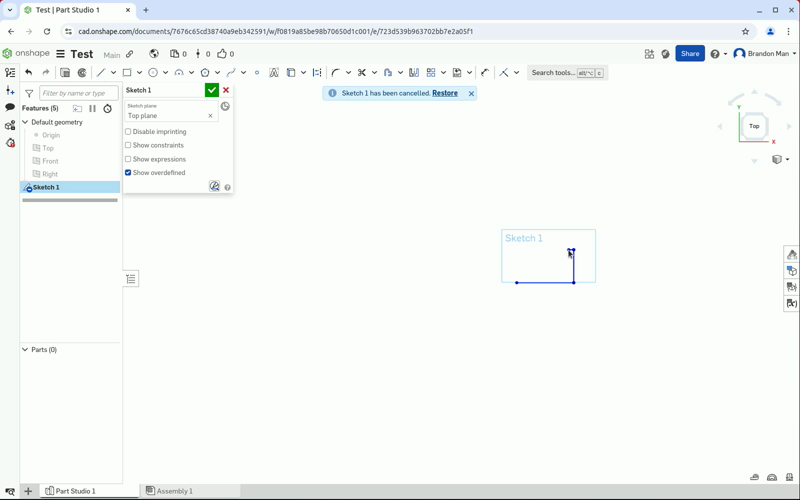
key(a)
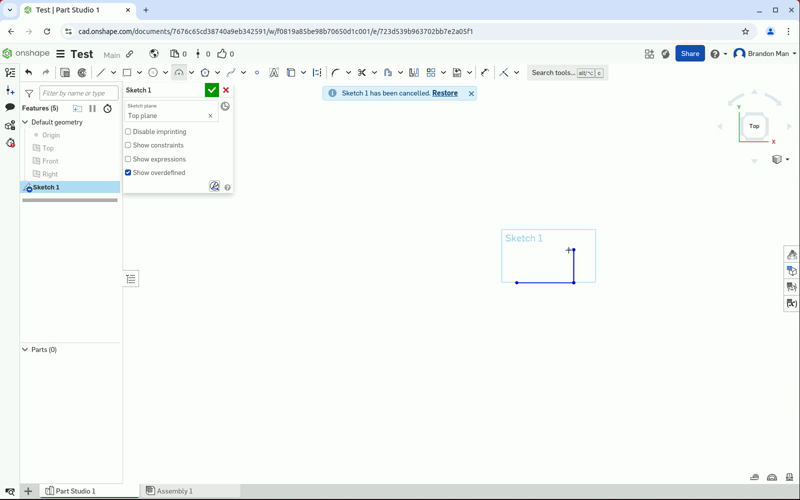
mouse_move(568, 249)
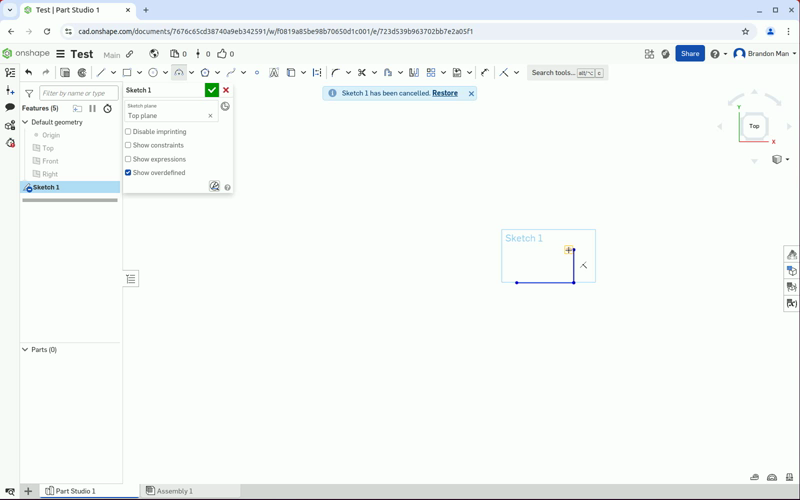
click(568, 249)
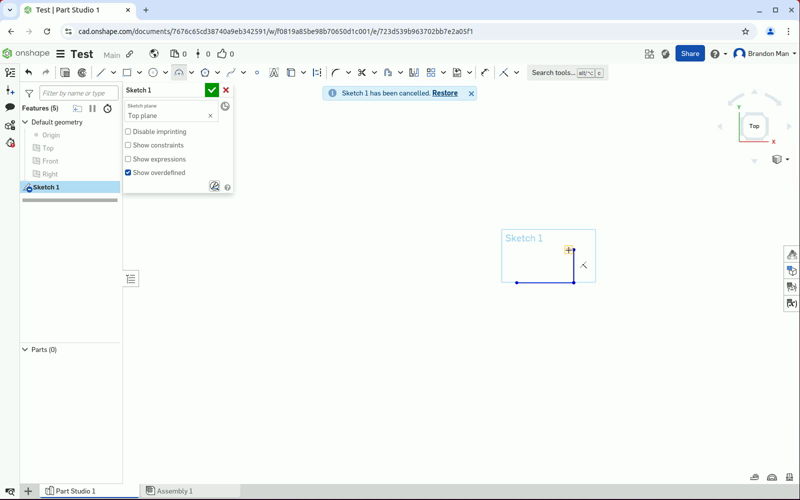
mouse_move(516, 282)
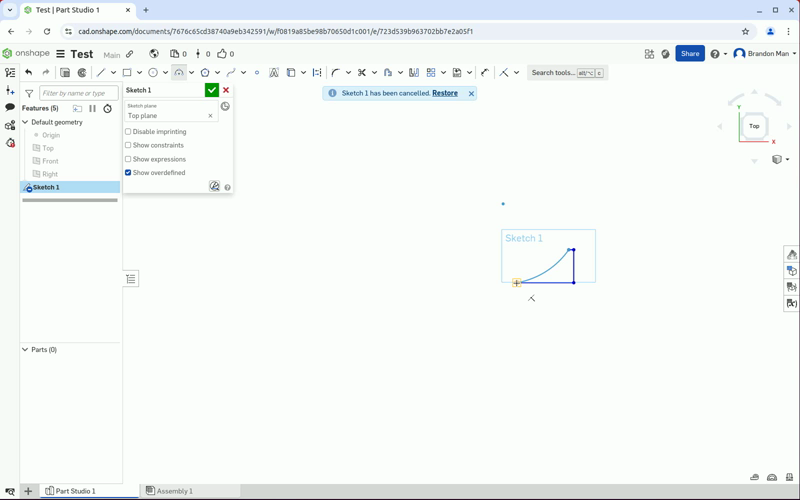
click(516, 282)
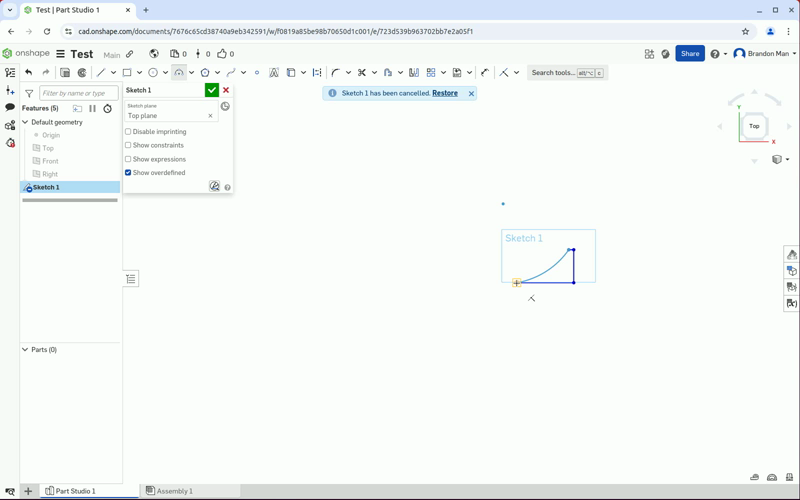
key_down(shift)
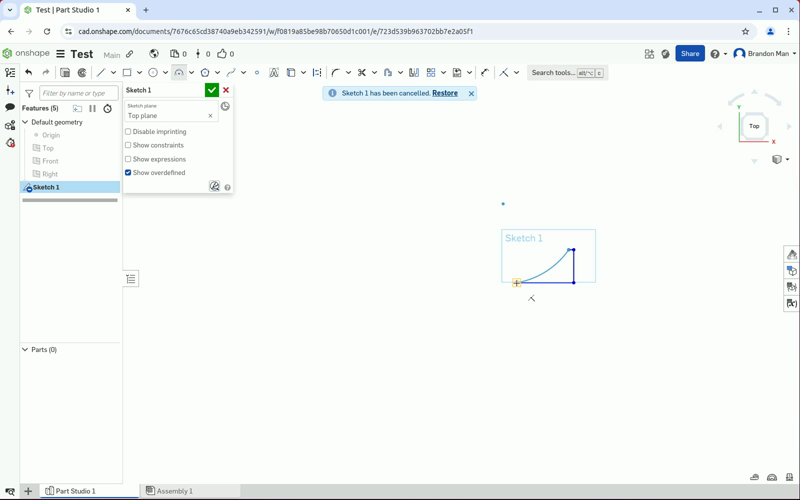
mouse_move(547, 273)
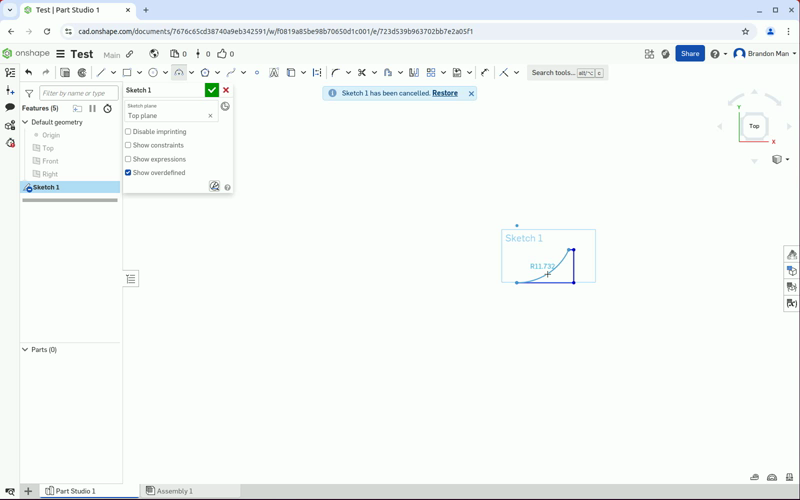
click(547, 273)
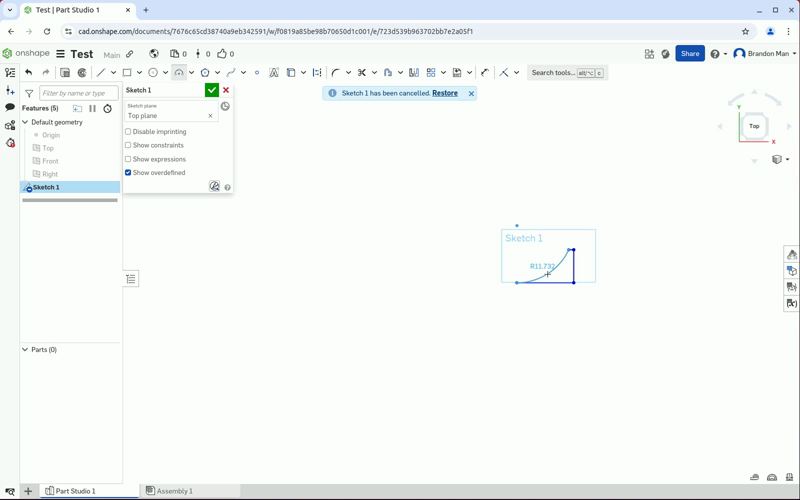
key_up(shift)
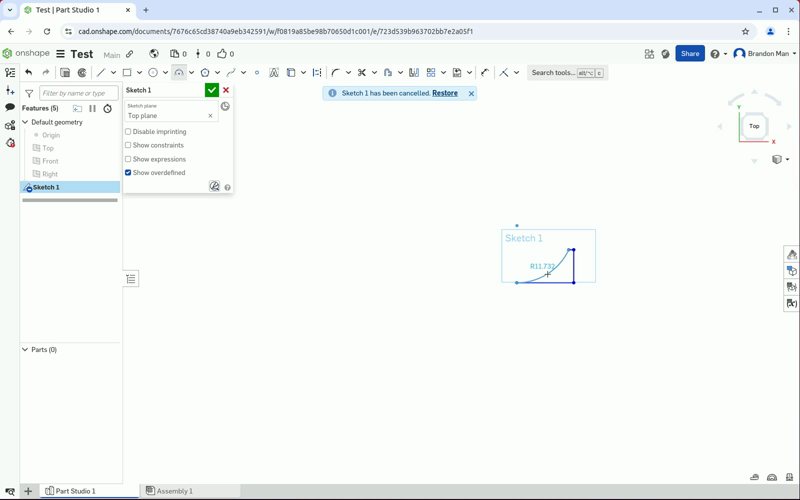
key(esc)
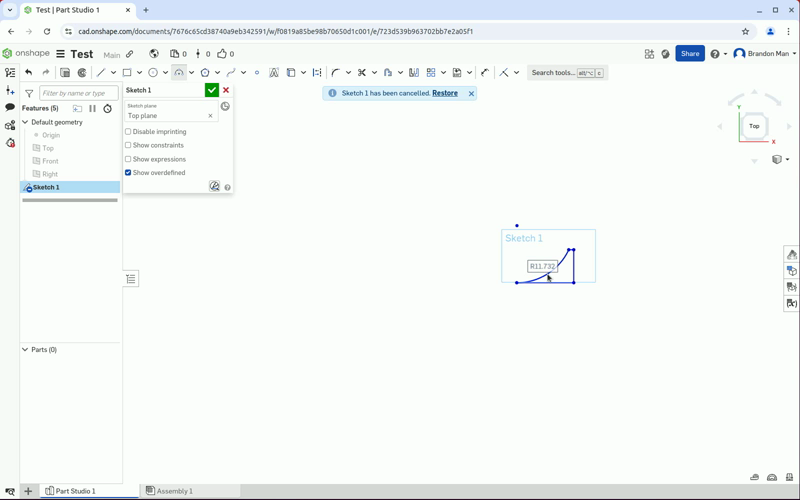
mouse_move(560, 281)
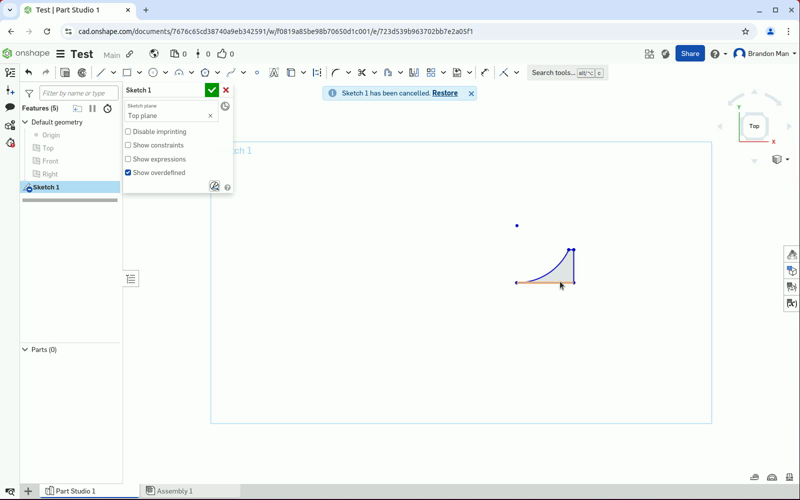
scroll(6)
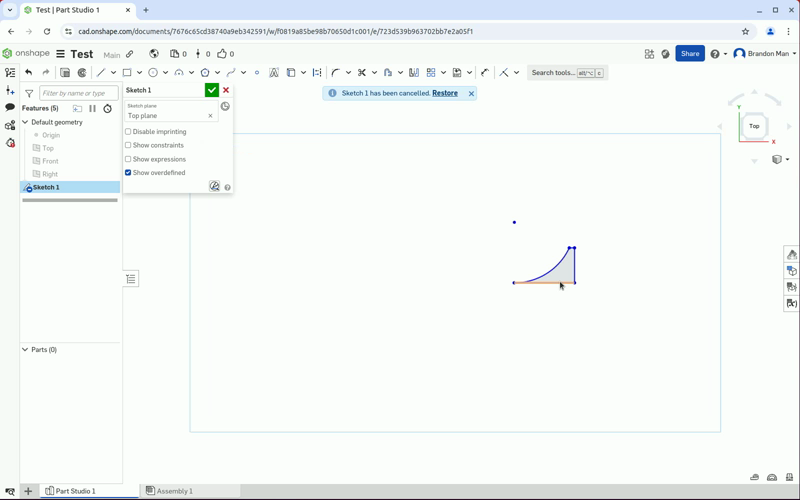
scroll(6)
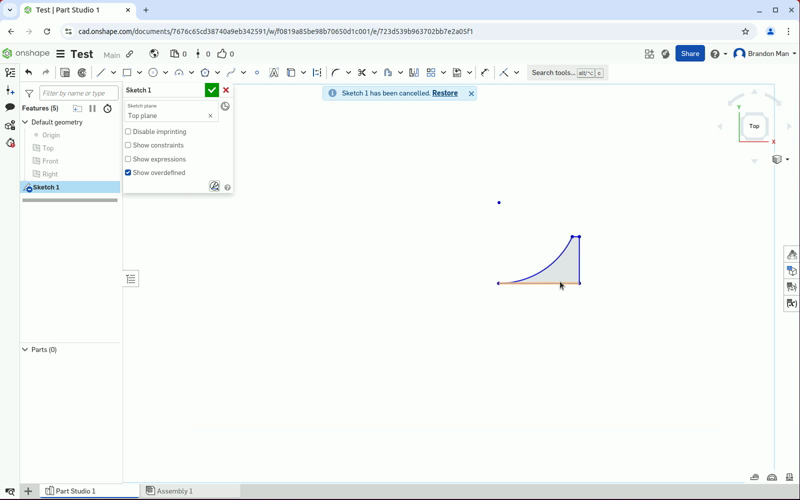
scroll(6)
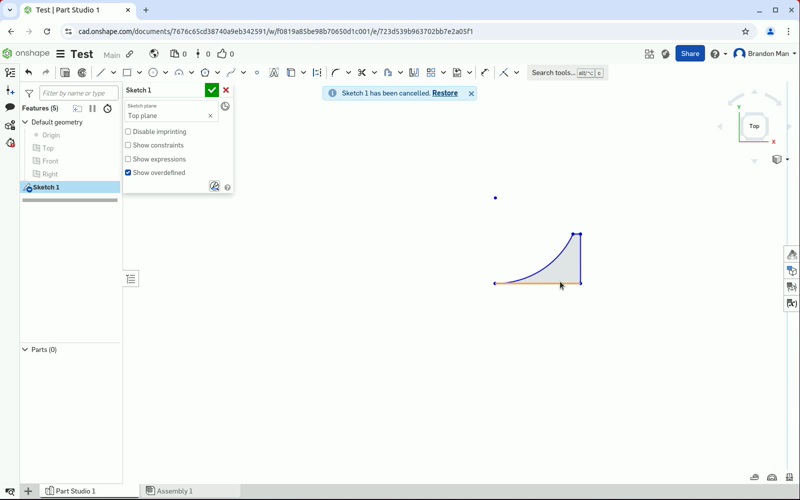
scroll(6)
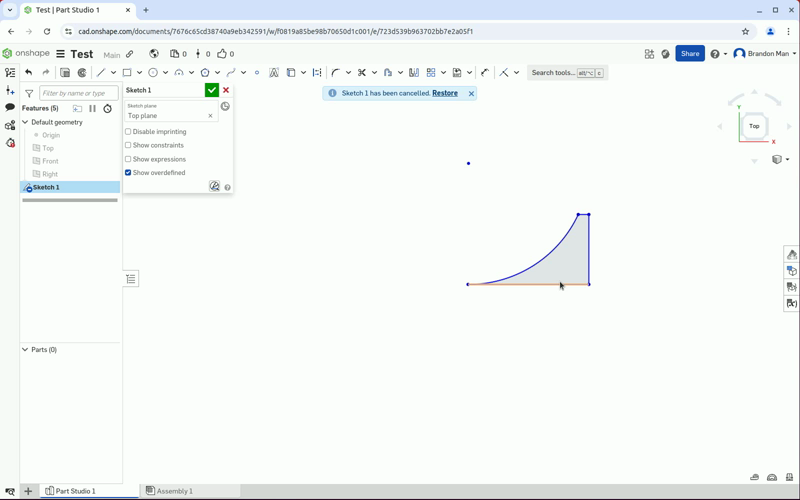
scroll(6)
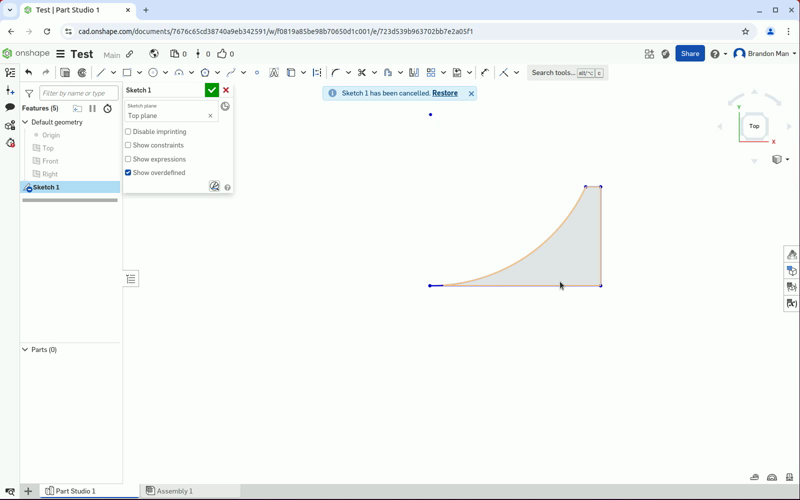
scroll(6)
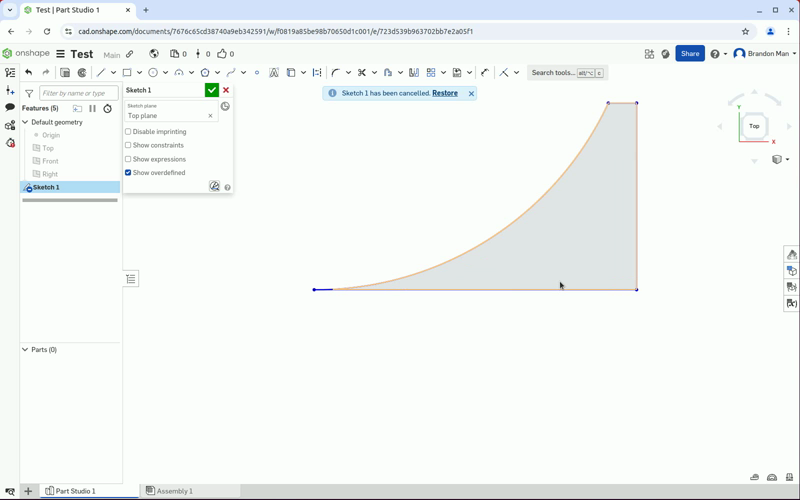
scroll(6)
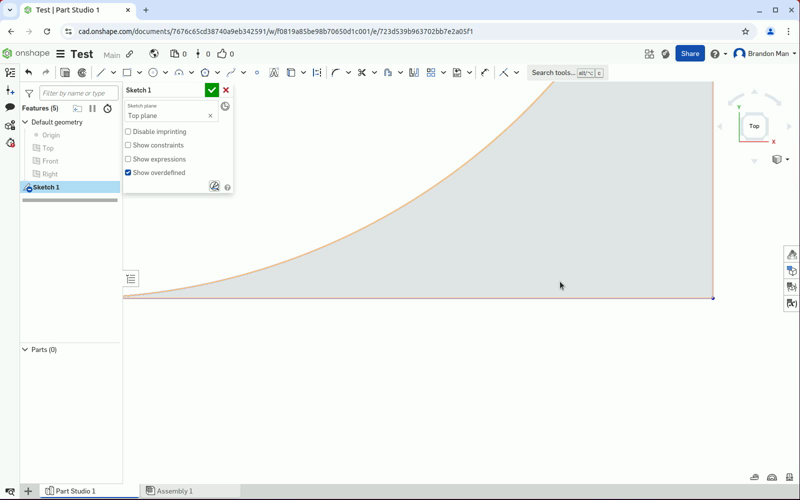
click(560, 281)
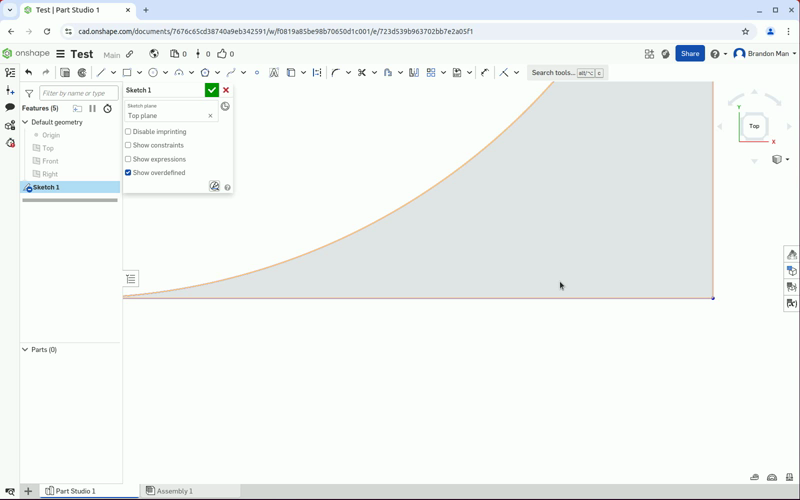
scroll(-6)
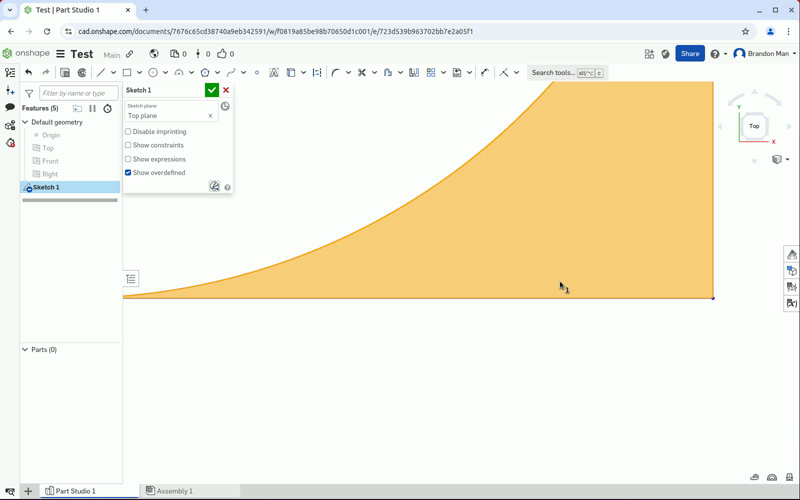
scroll(-6)
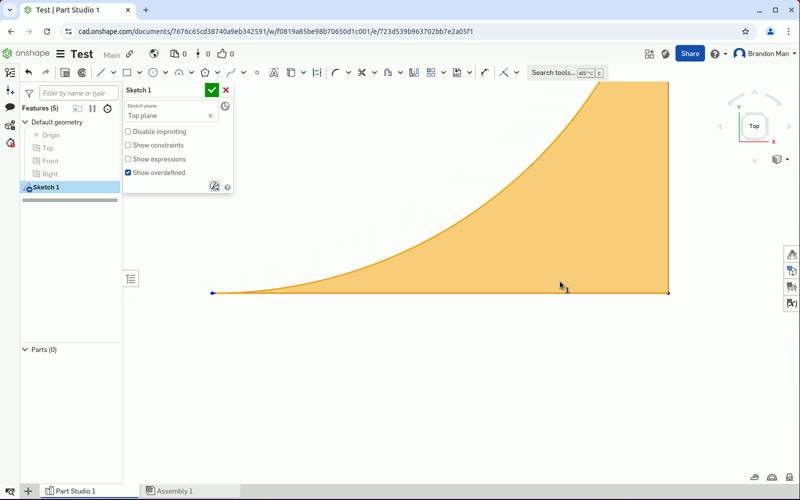
scroll(-6)
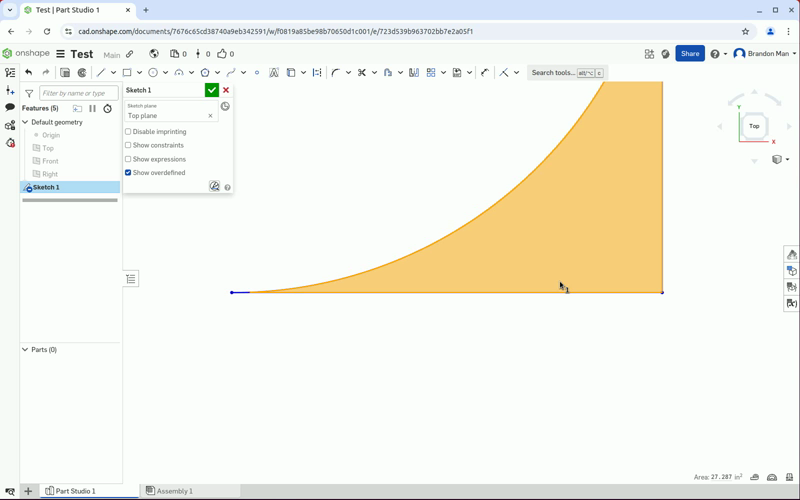
scroll(-6)
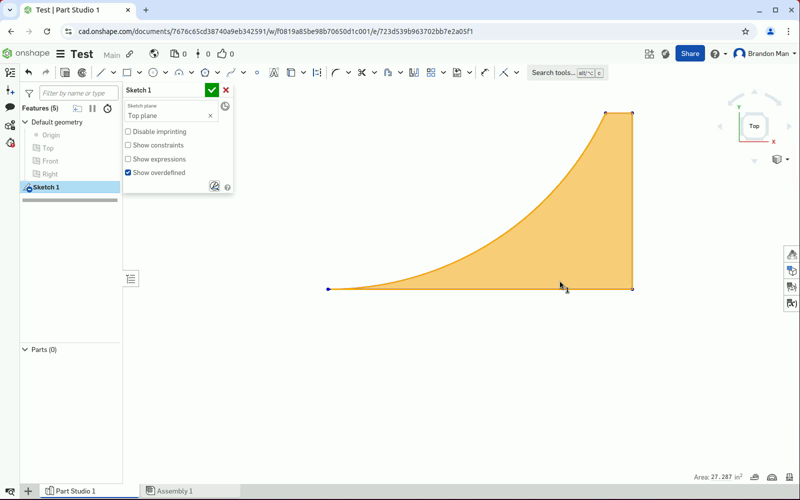
scroll(-6)
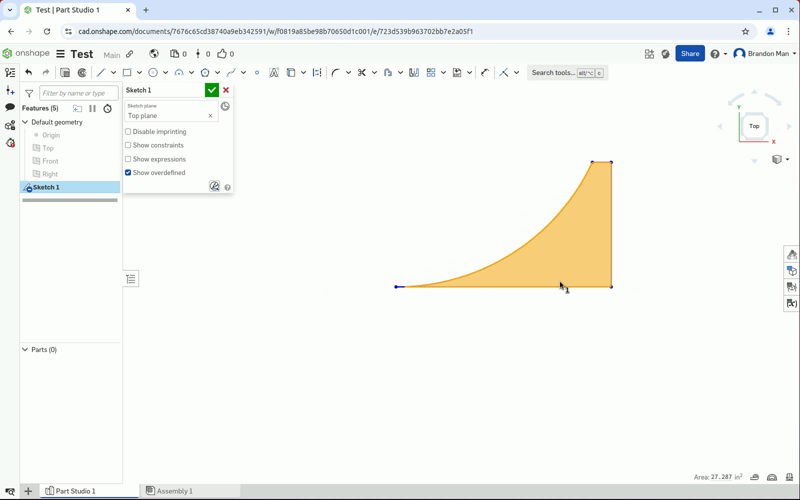
scroll(-6)
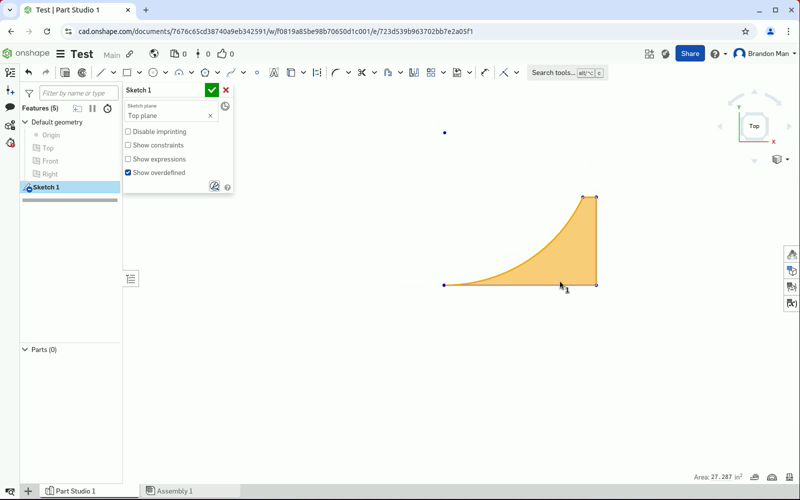
scroll(-6)
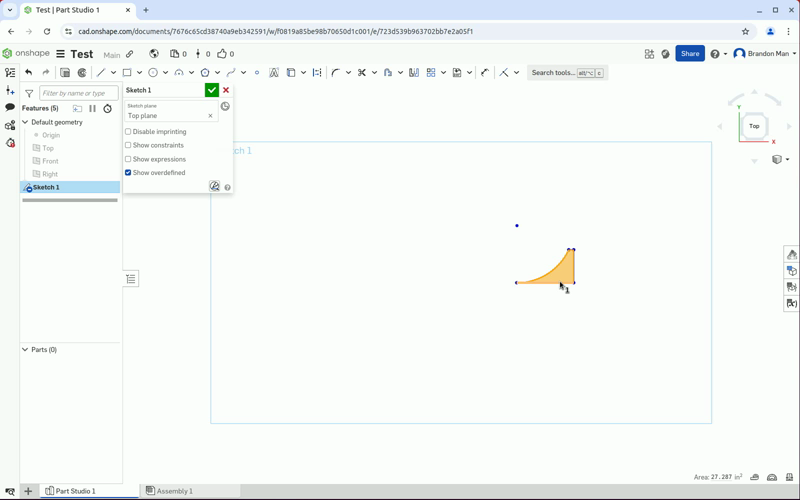
mouse_move(73, 352)
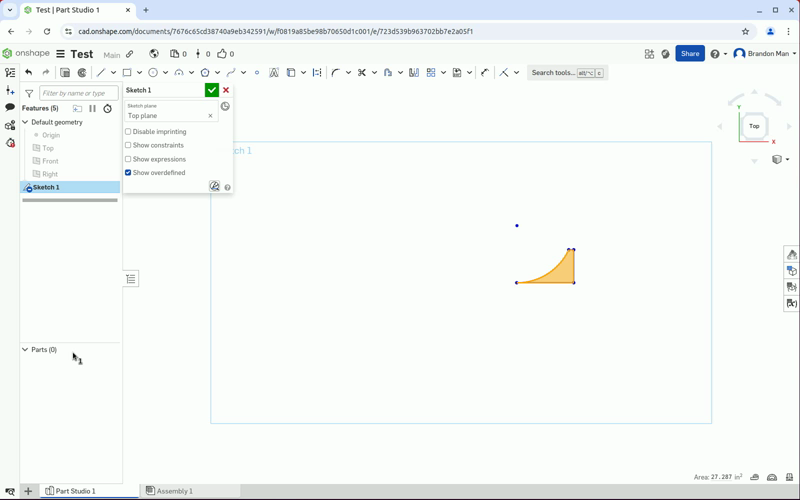
key(shift+y)
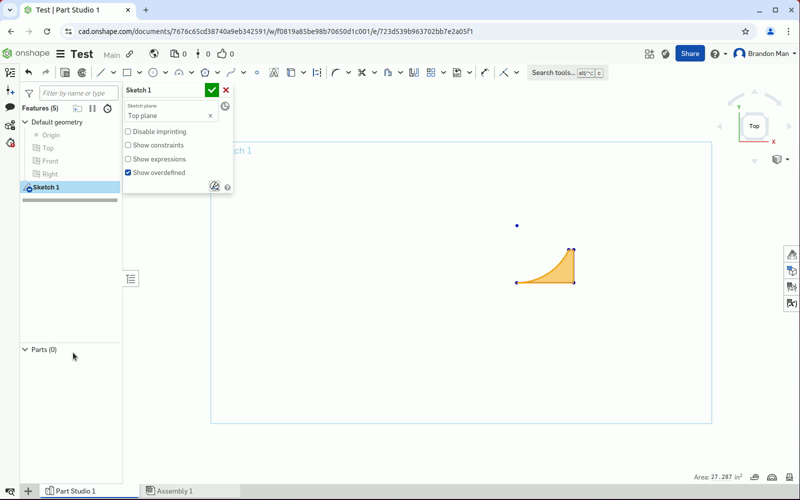
key(shift+e)
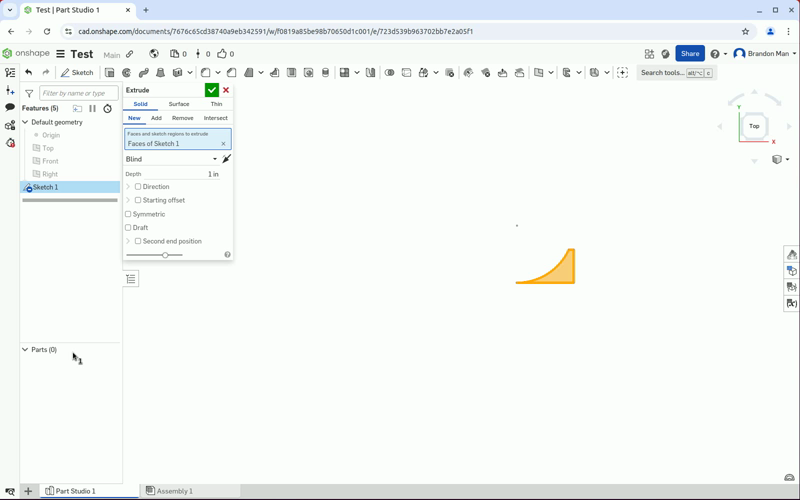
mouse_move(143, 106)
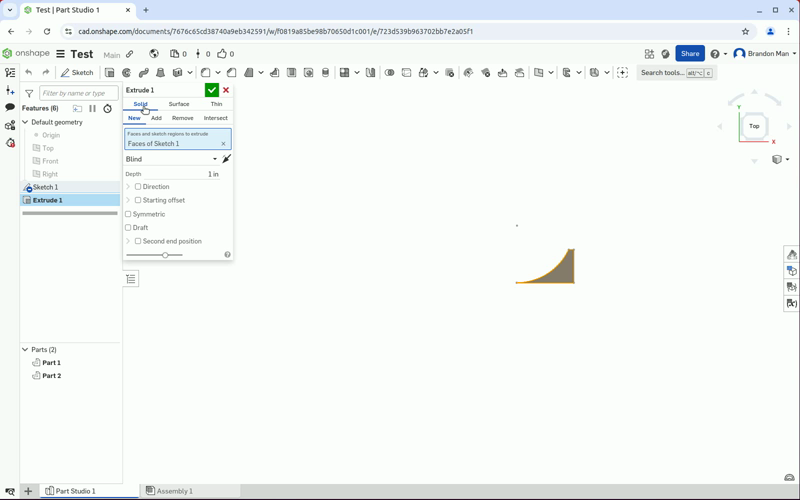
click(143, 106)
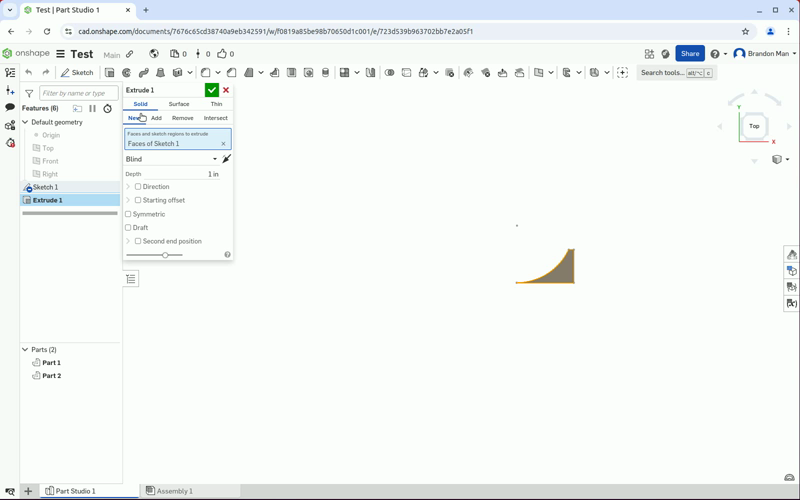
mouse_move(137, 120)
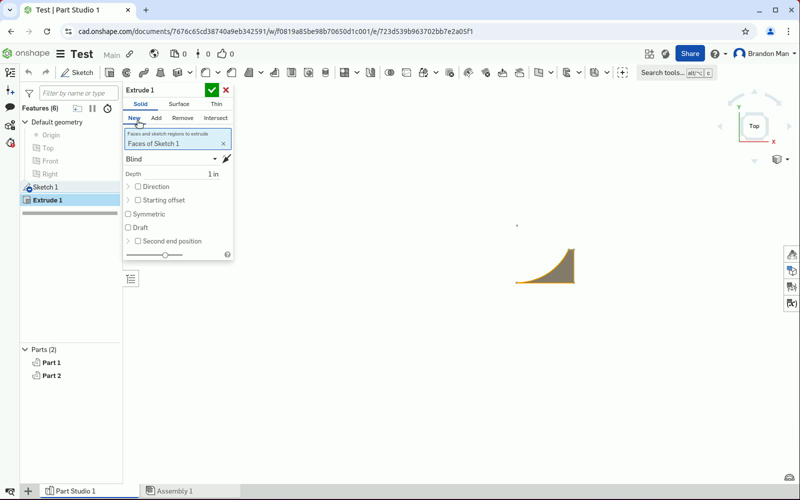
click(137, 120)
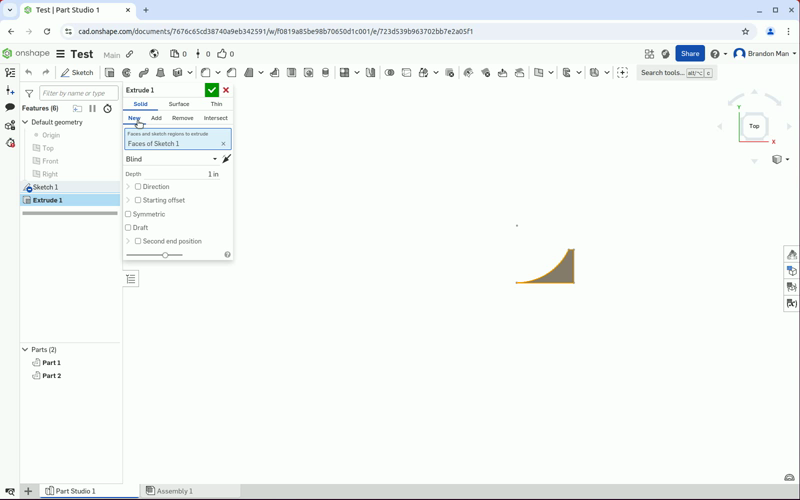
key(tab, 4)
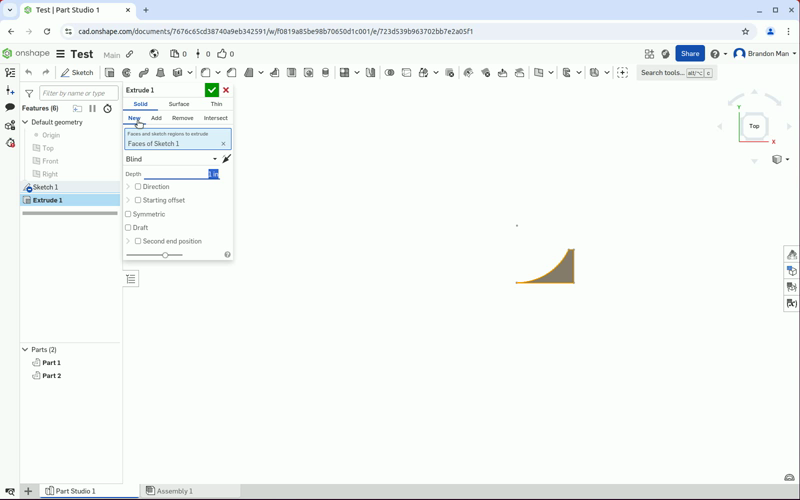
text(6.981)
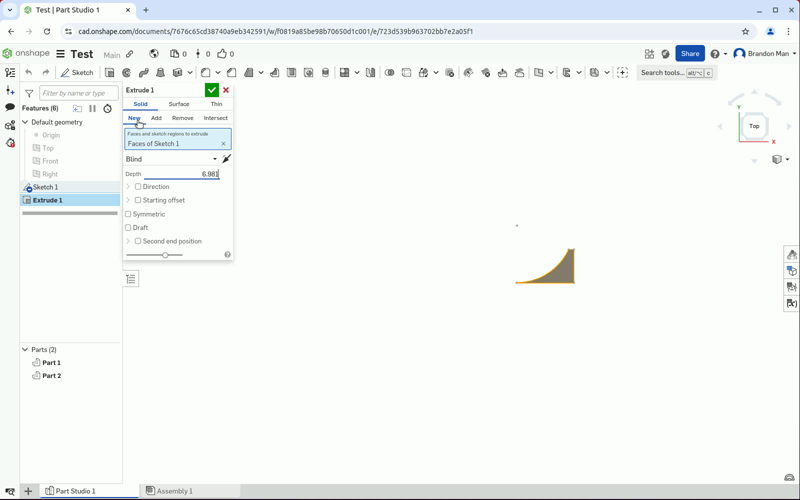
key(enter)
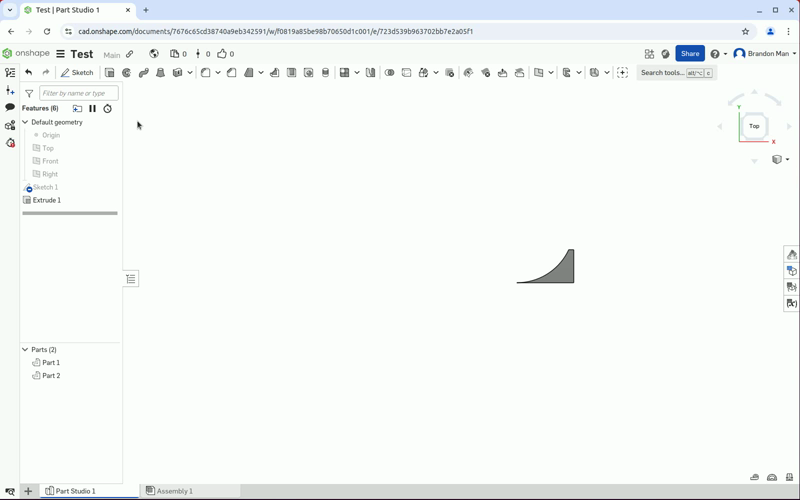
key(shift+h)
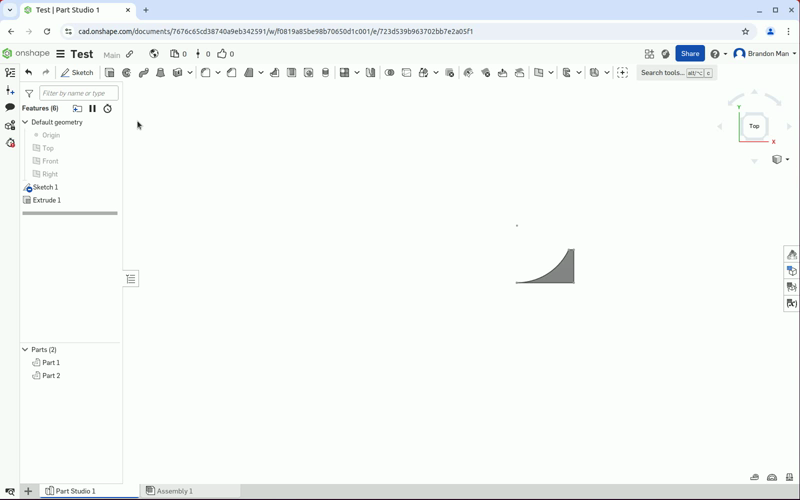
key(shift+h)
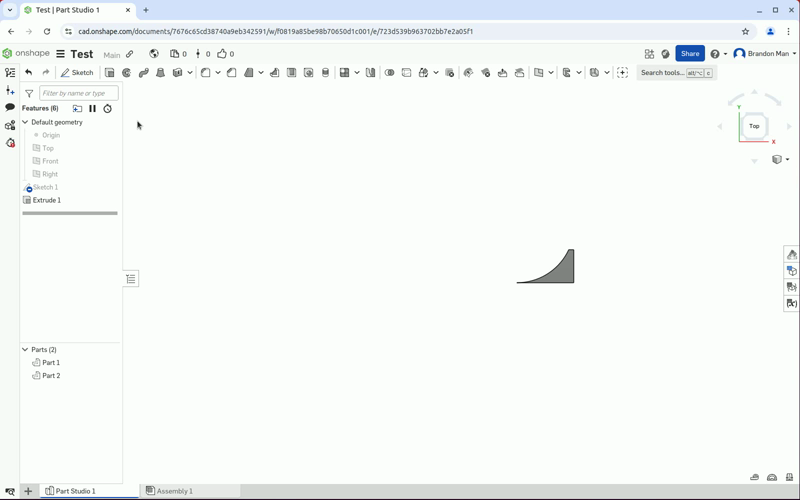
mouse_move(73, 189)
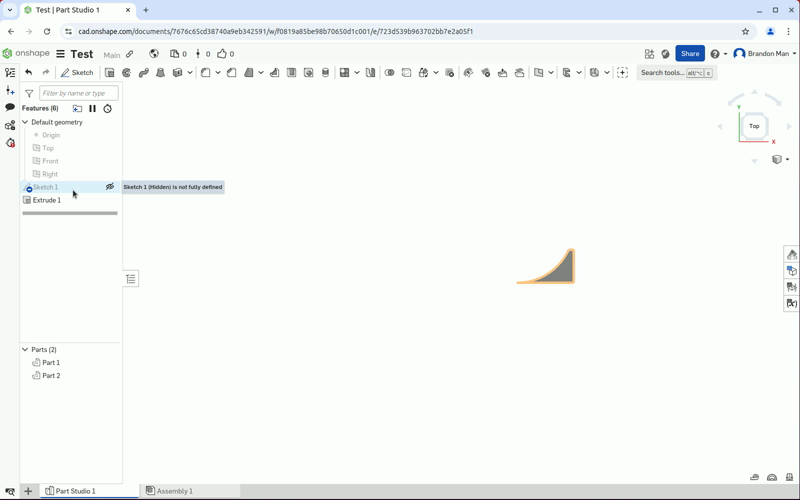
click(73, 189)
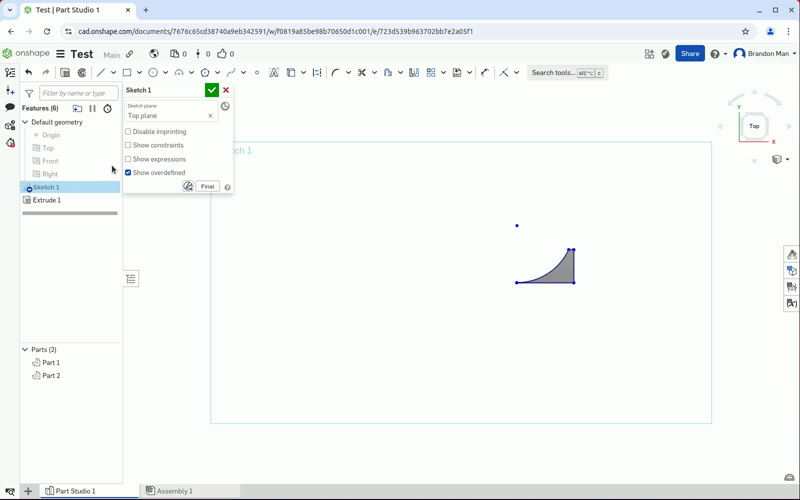
mouse_move(229, 92)
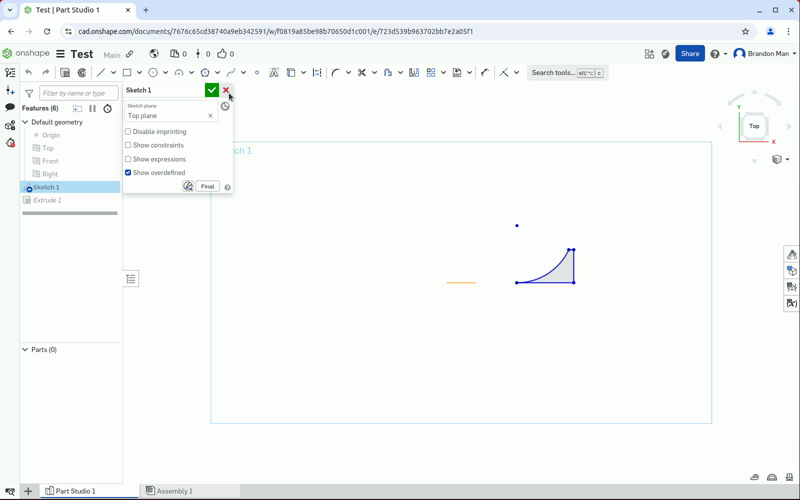
click(229, 92)
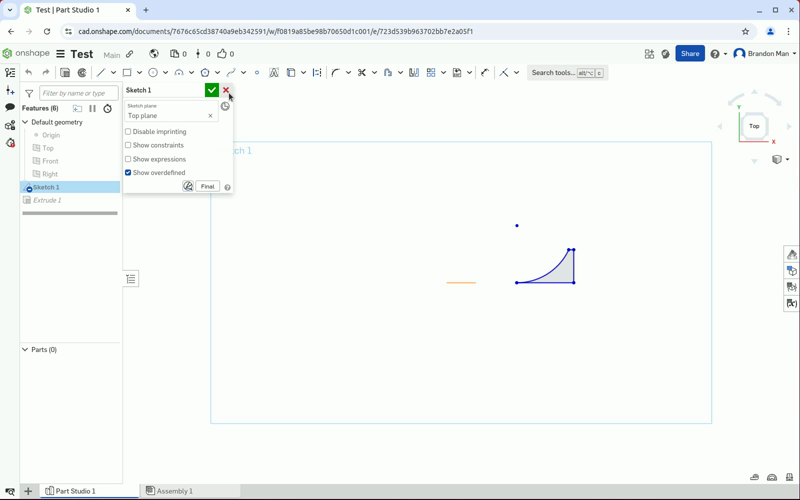
key(shift+s)
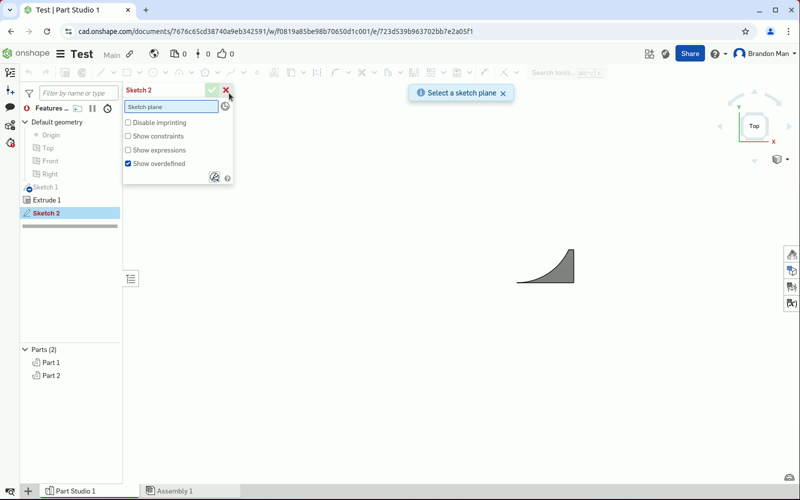
mouse_move(73, 150)
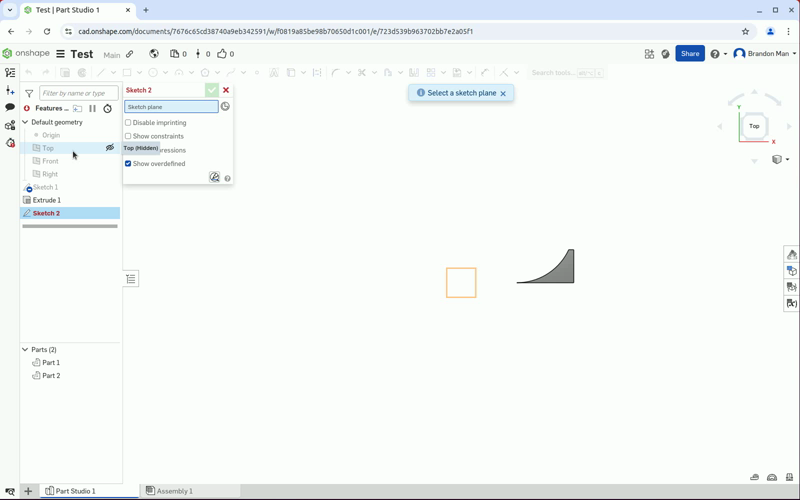
click(73, 150)
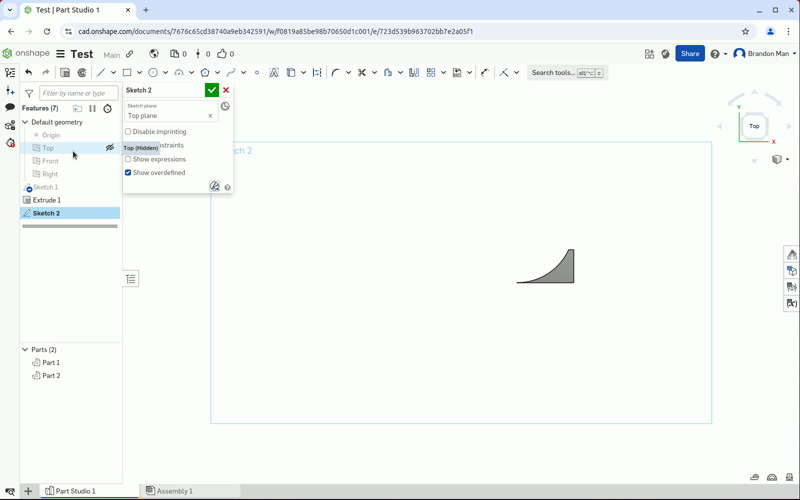
mouse_move(73, 352)
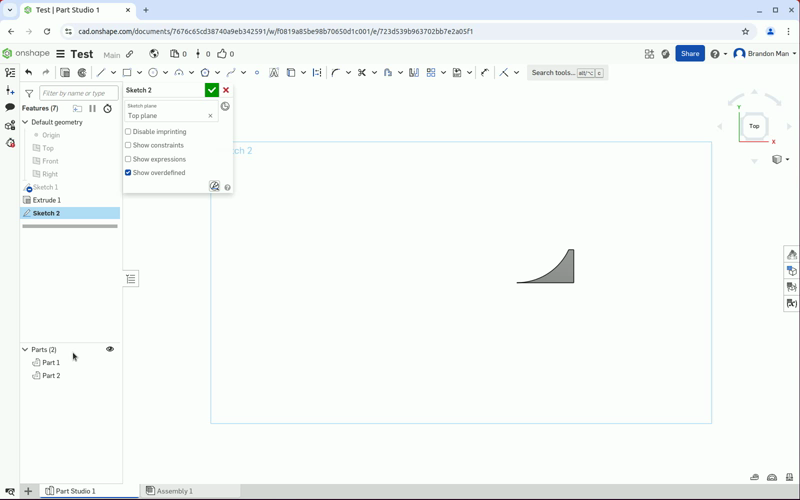
key(y)
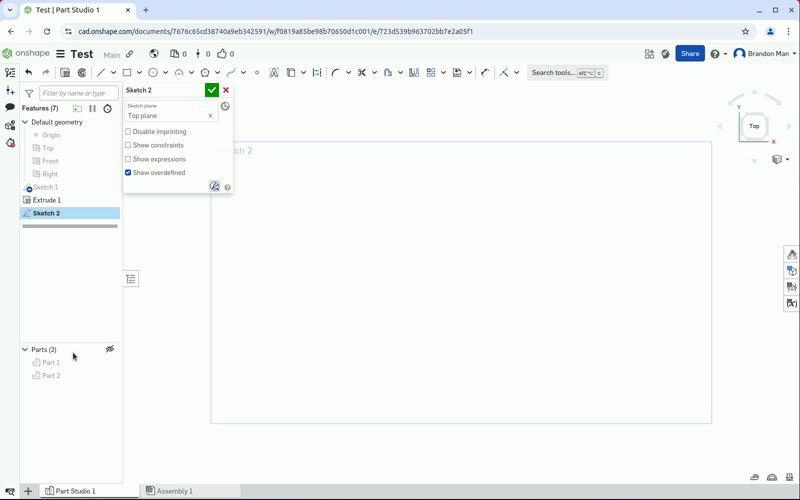
key(a)
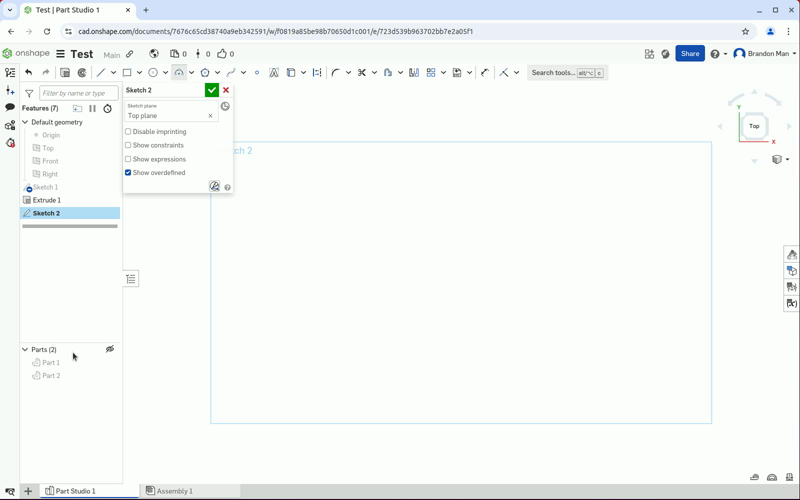
key_down(shift)
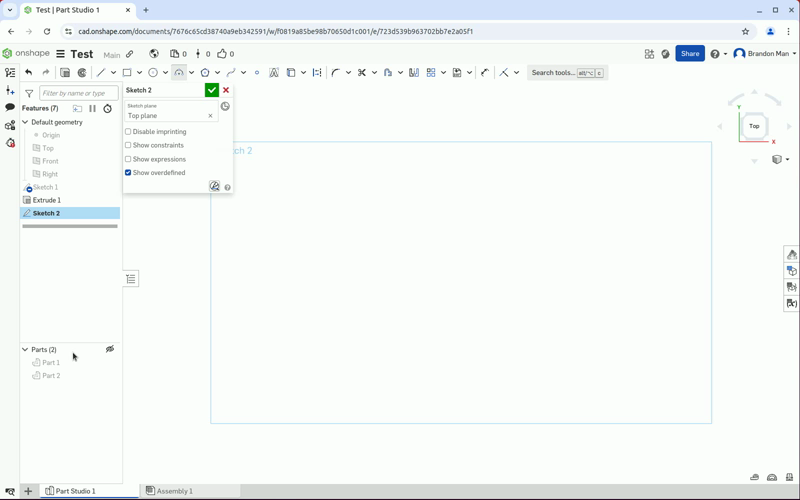
mouse_move(470, 257)
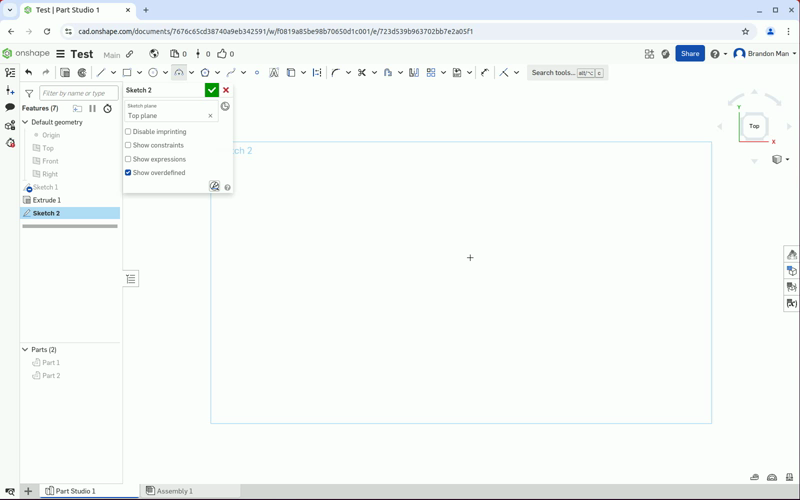
click(470, 257)
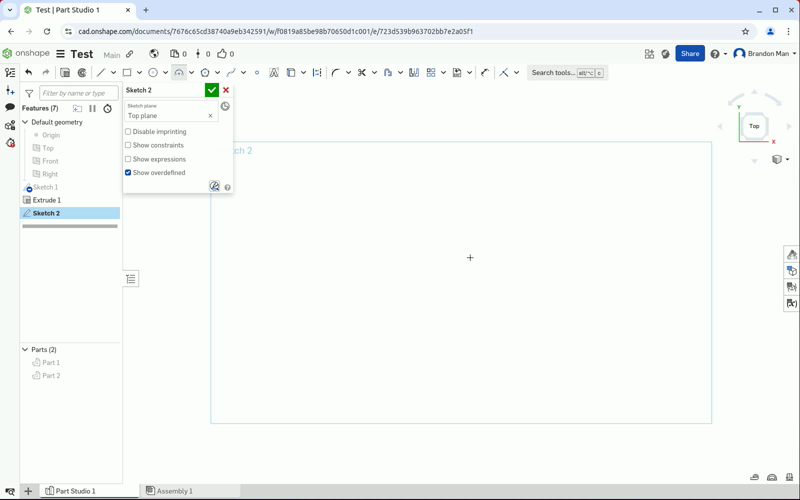
key_up(shift)
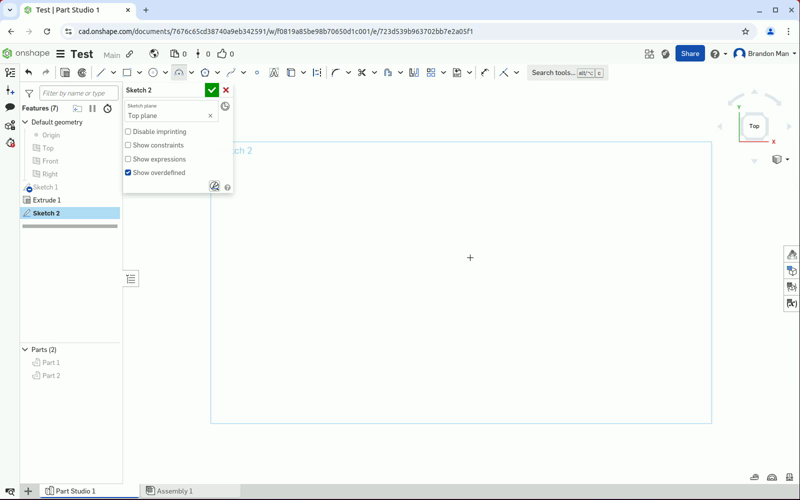
key_down(shift)
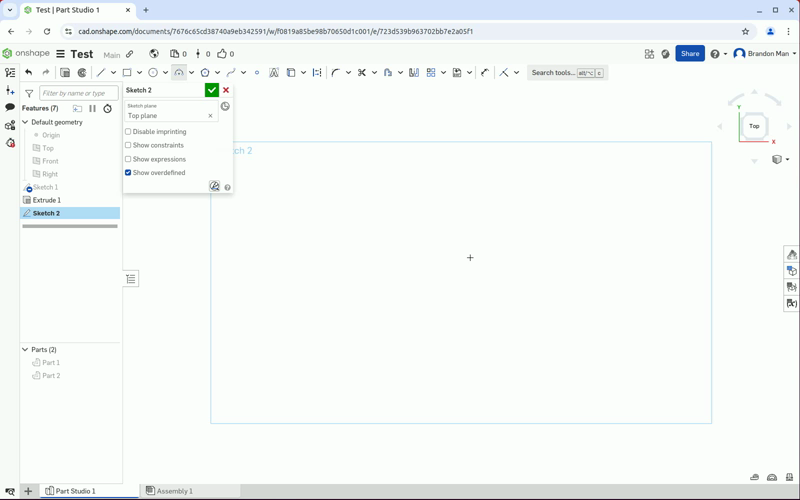
mouse_move(548, 178)
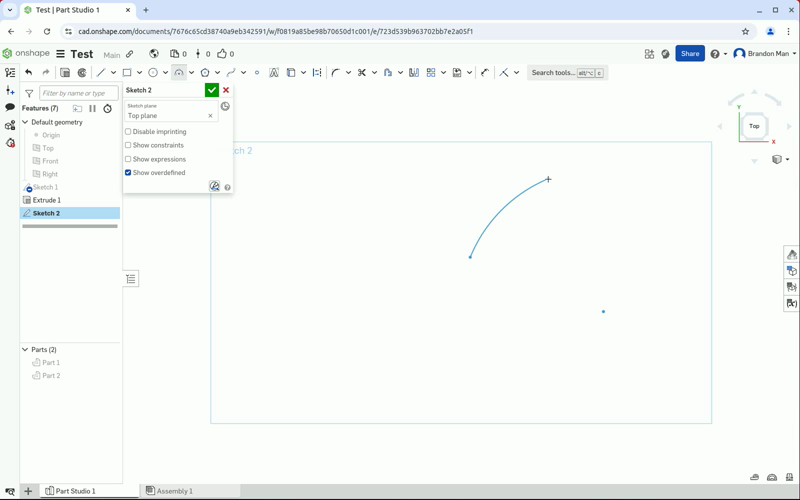
click(548, 178)
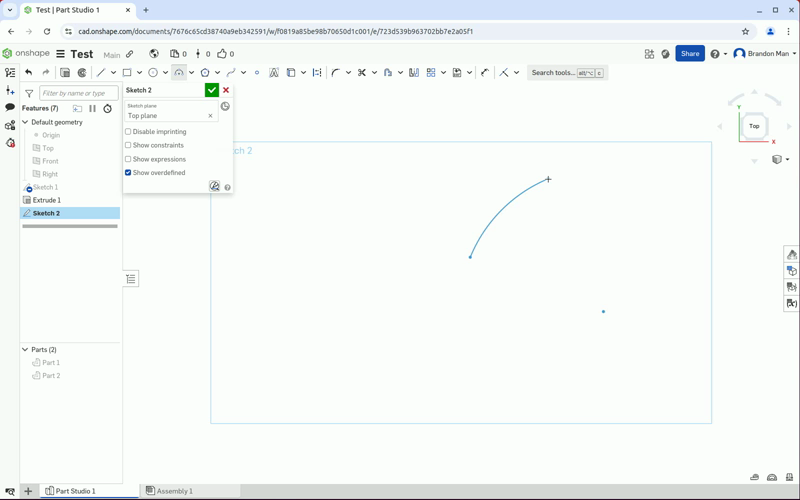
mouse_move(477, 186)
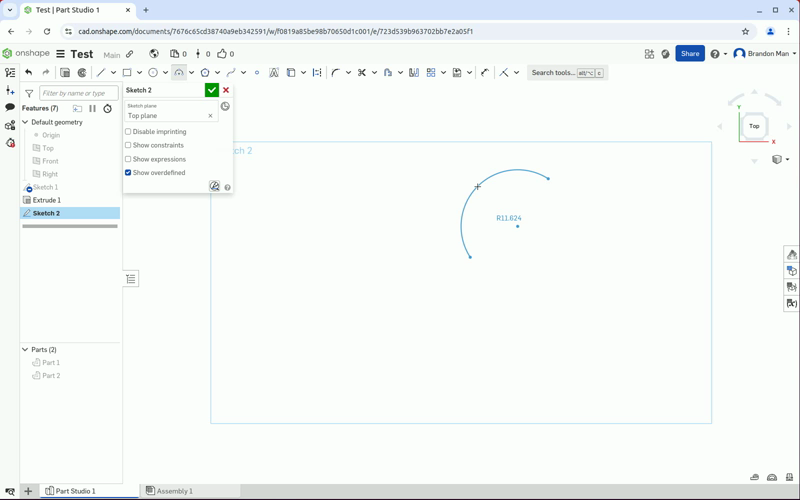
click(477, 186)
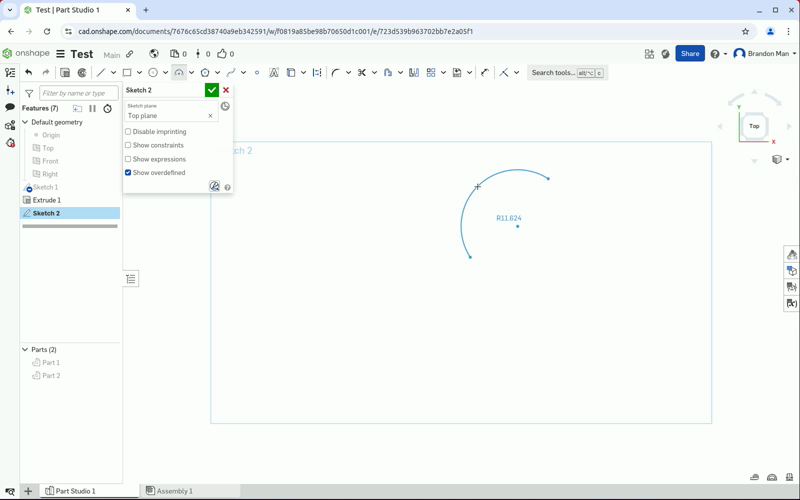
key_up(shift)
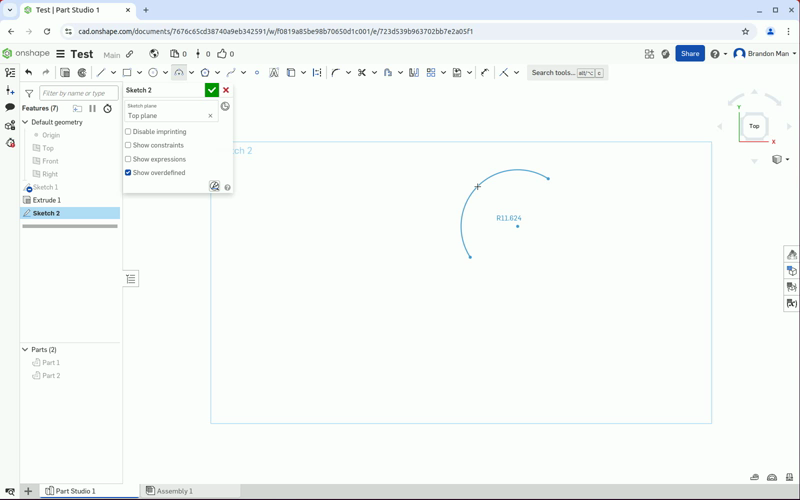
mouse_move(548, 178)
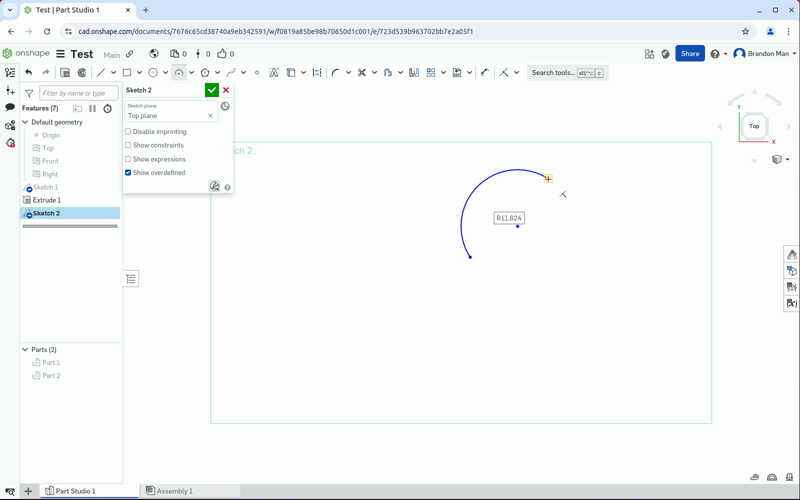
click(548, 178)
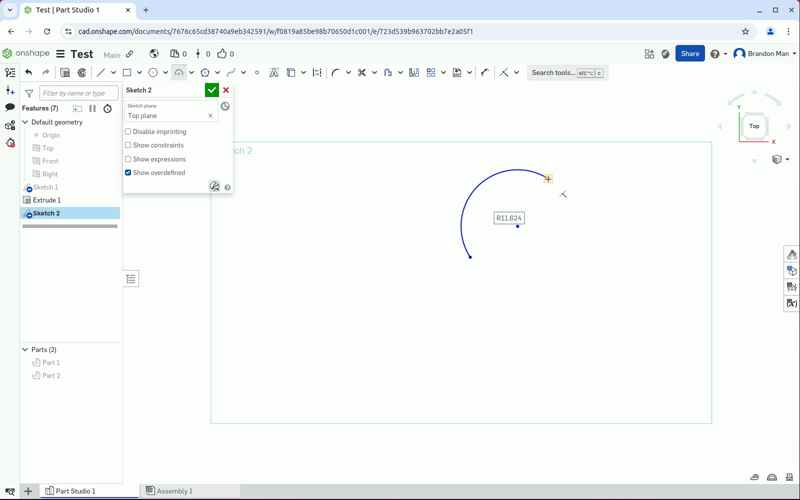
key_down(shift)
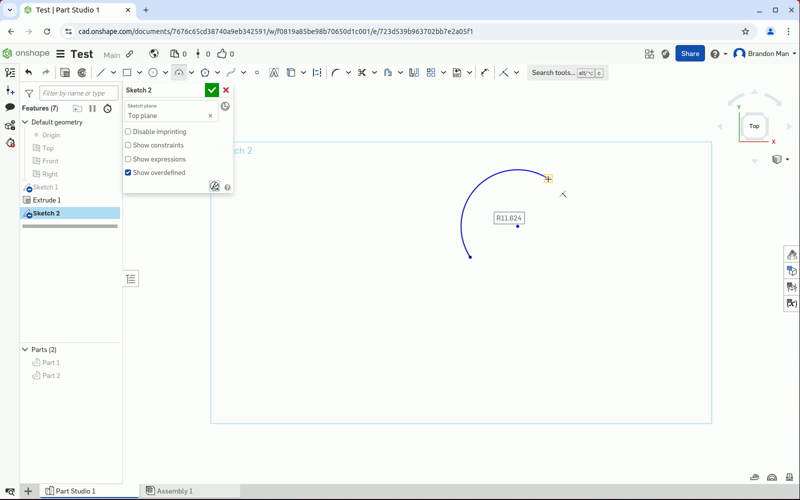
mouse_move(564, 195)
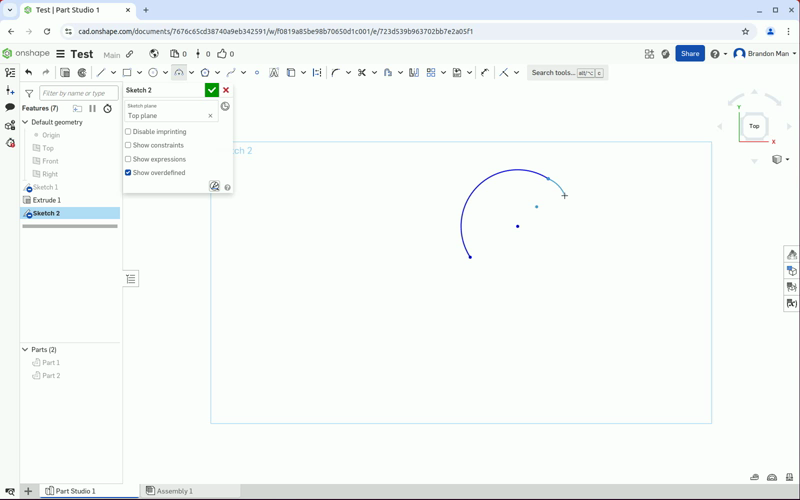
click(564, 195)
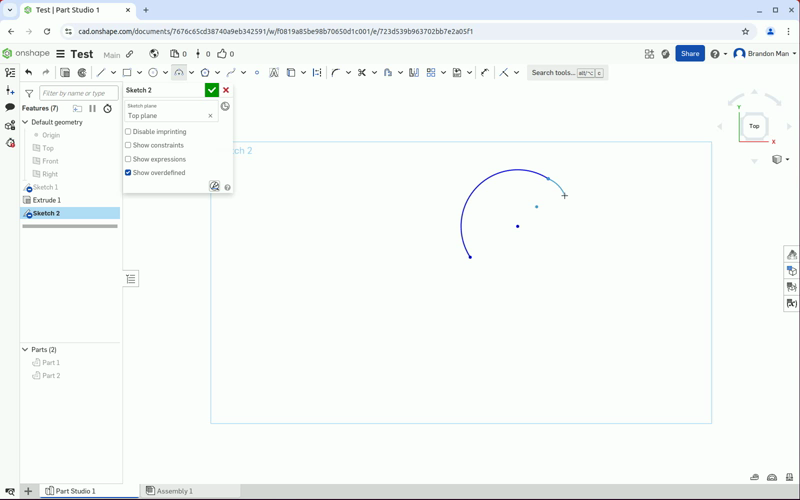
mouse_move(570, 173)
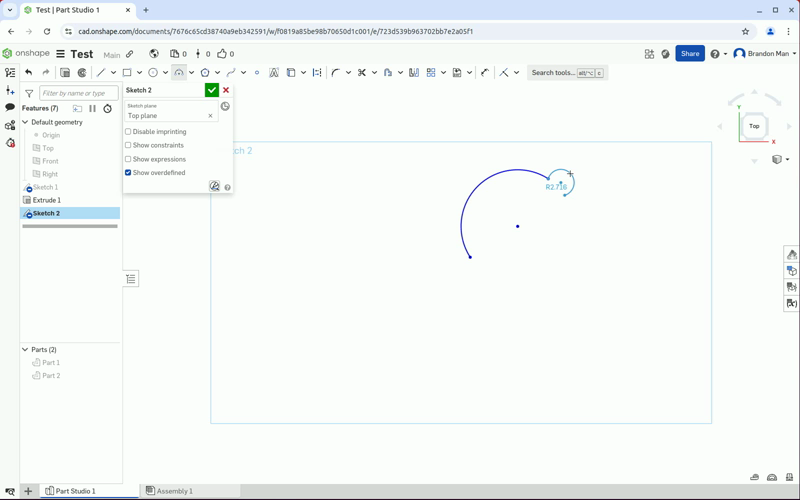
click(570, 173)
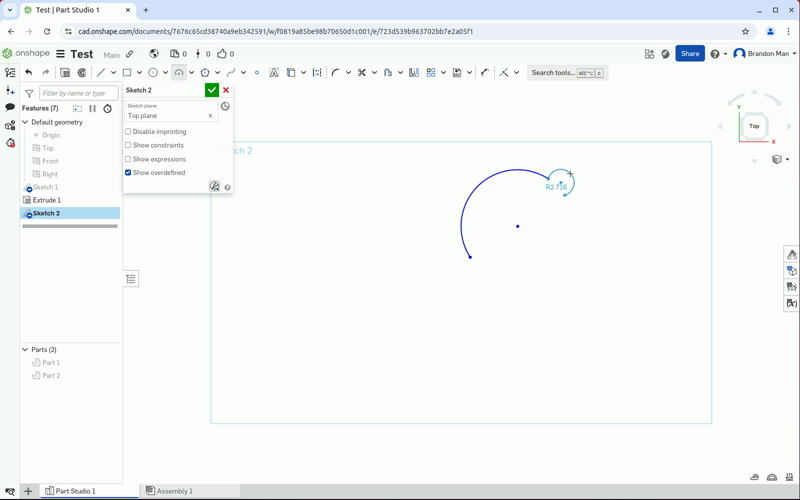
key_up(shift)
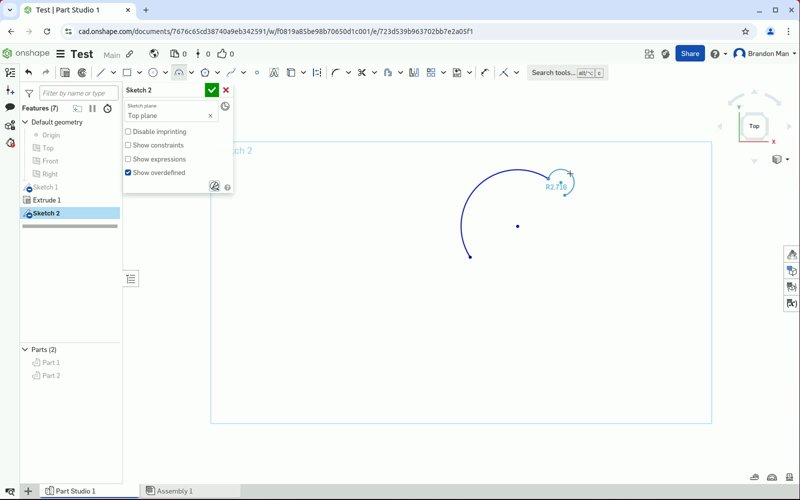
mouse_move(564, 195)
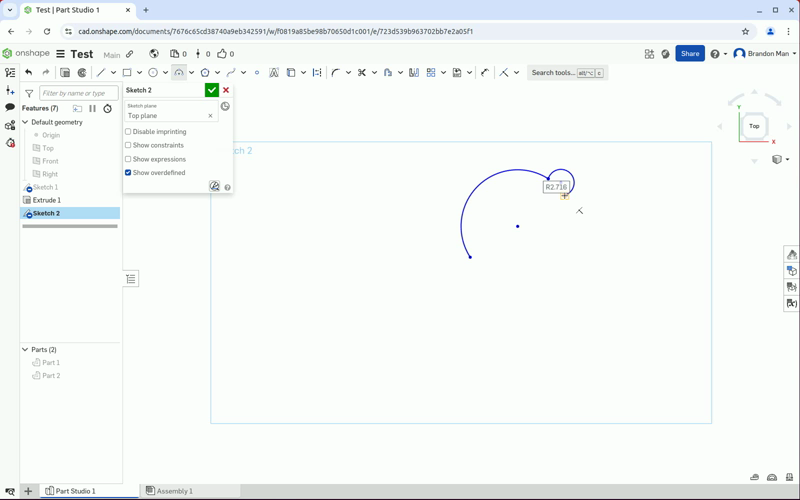
click(564, 195)
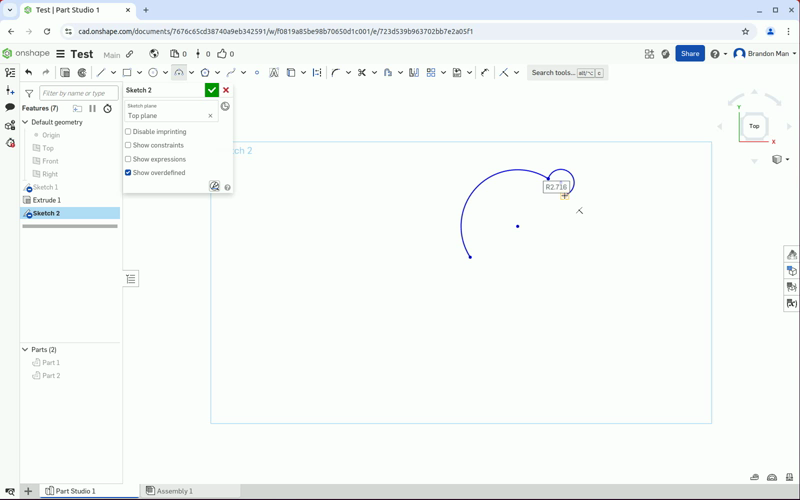
key_down(shift)
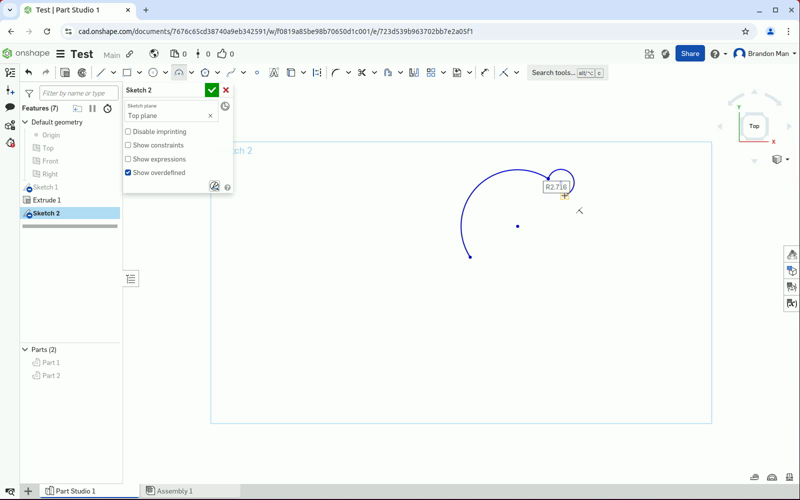
mouse_move(486, 273)
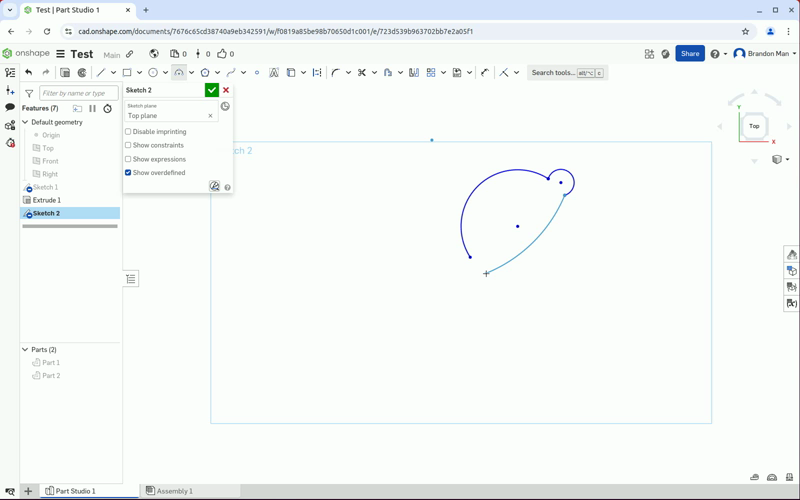
click(486, 273)
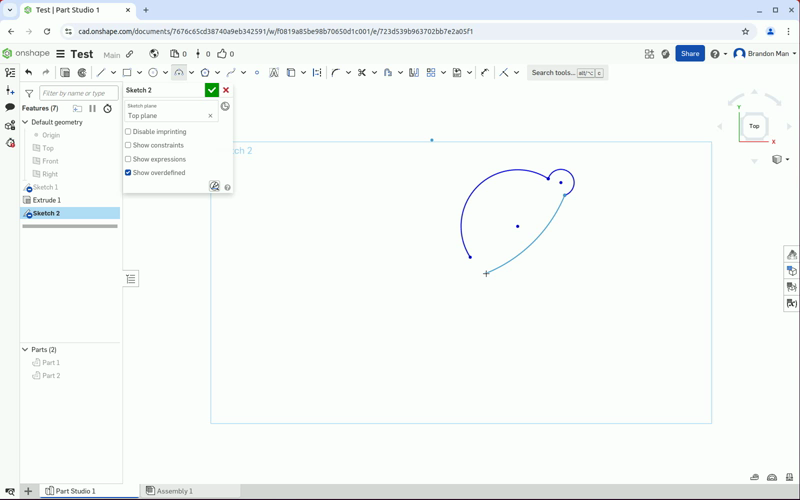
mouse_move(557, 266)
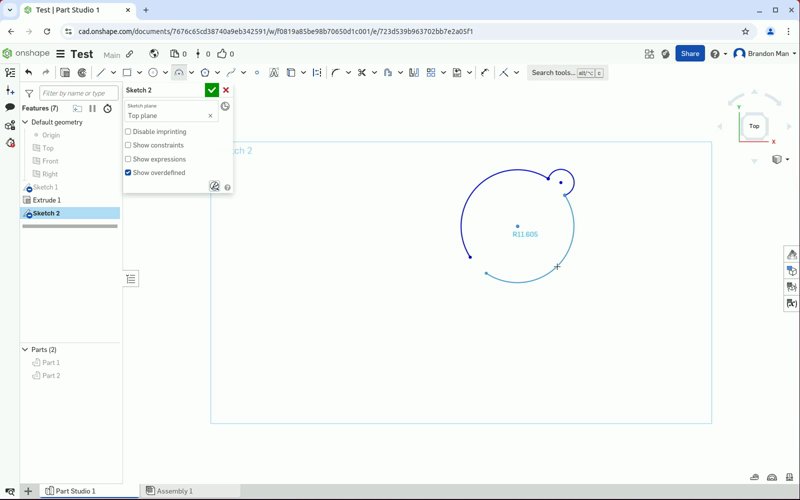
click(557, 266)
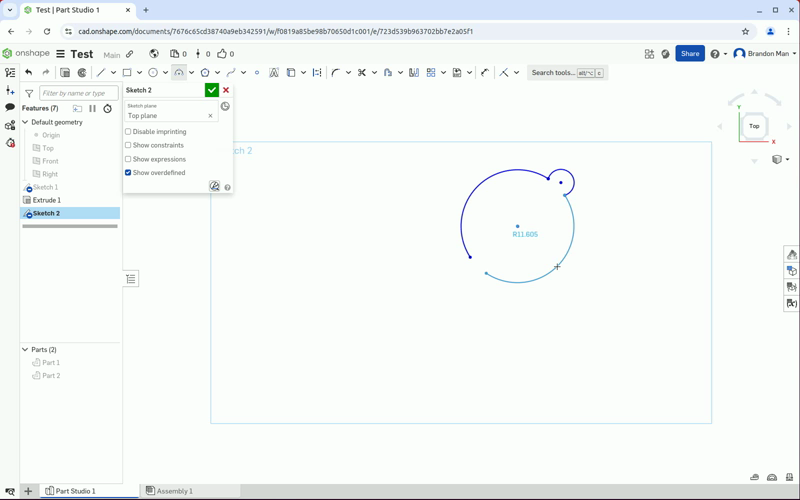
key_up(shift)
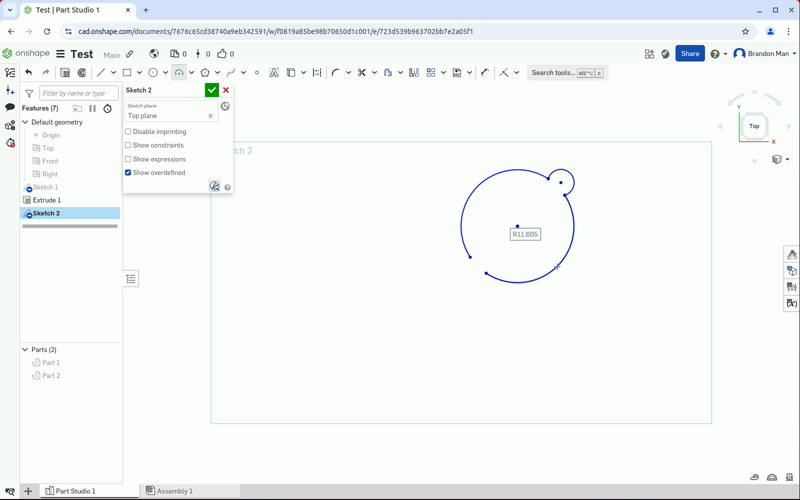
mouse_move(486, 273)
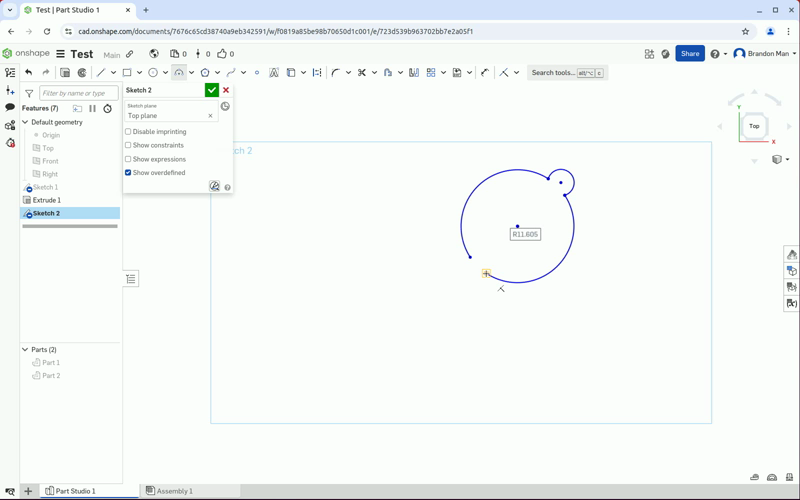
click(486, 273)
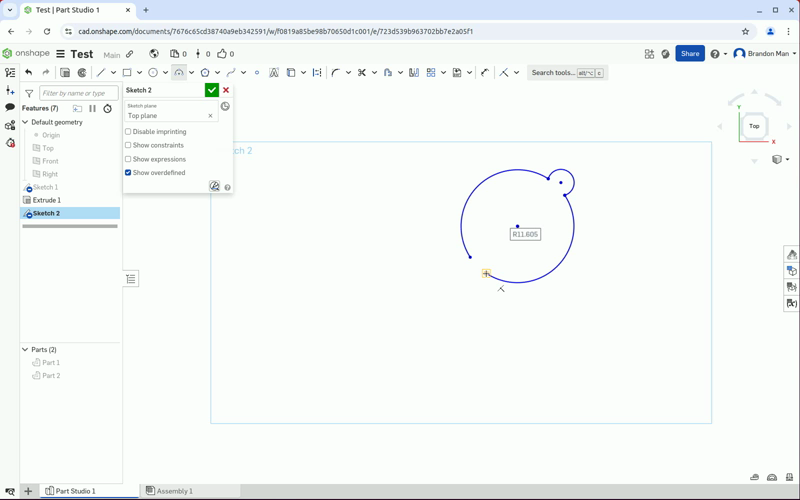
mouse_move(470, 257)
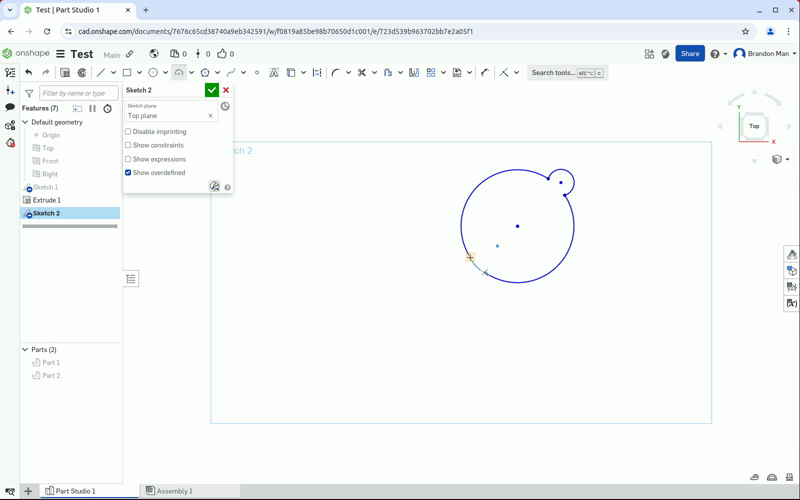
click(470, 257)
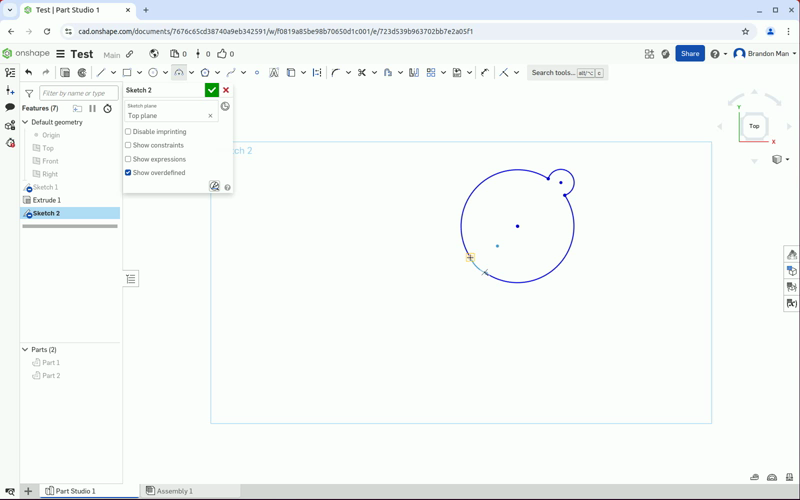
key_down(shift)
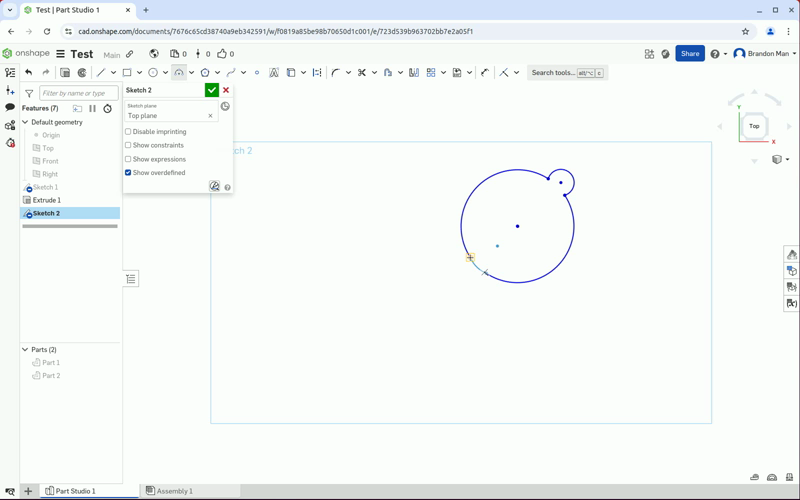
mouse_move(464, 278)
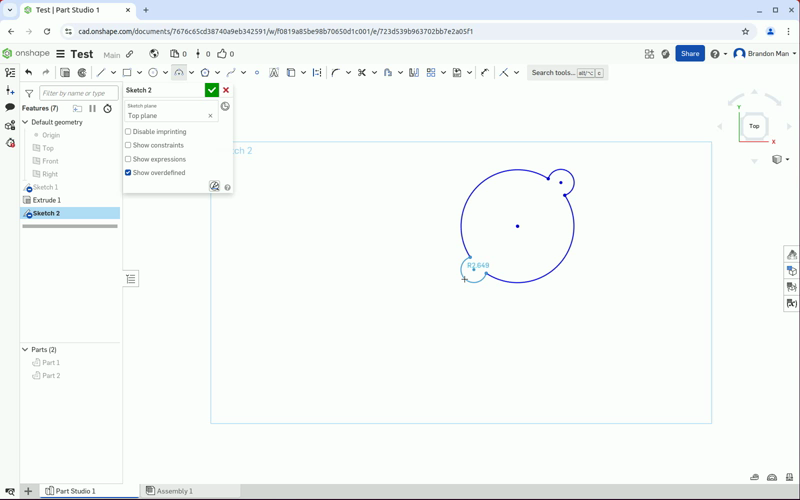
click(464, 278)
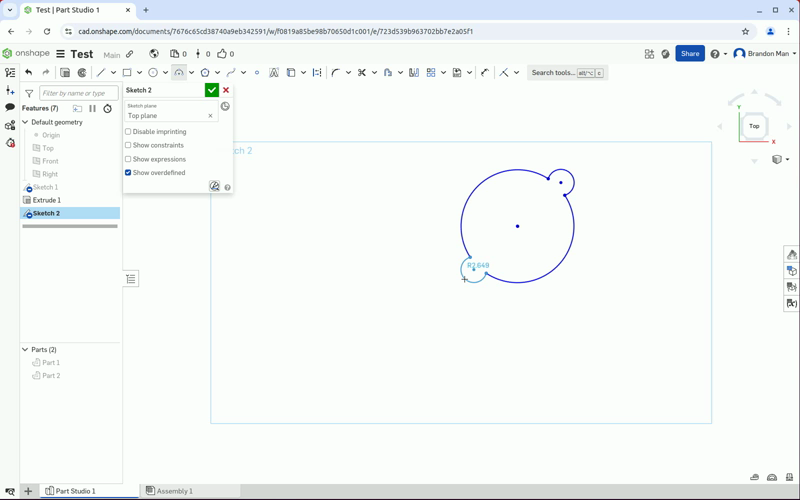
key_up(shift)
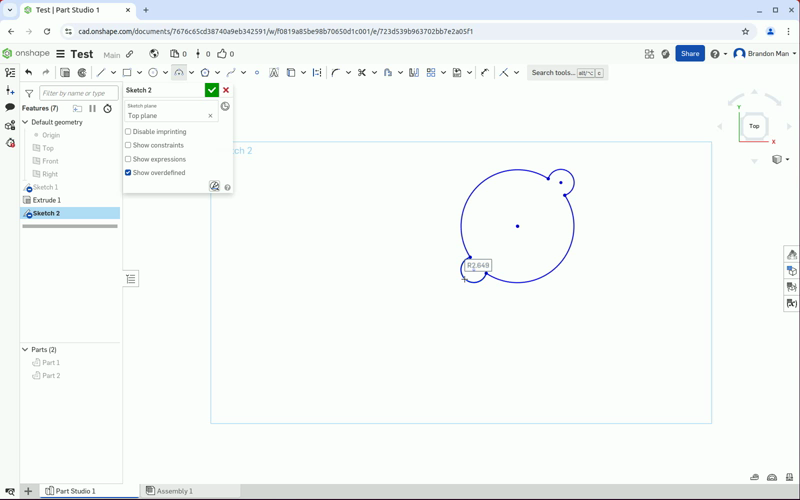
key(esc)
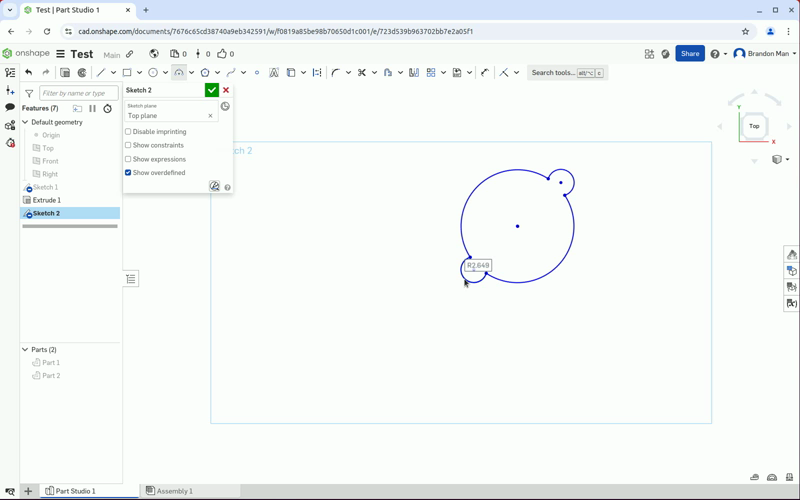
key(c)
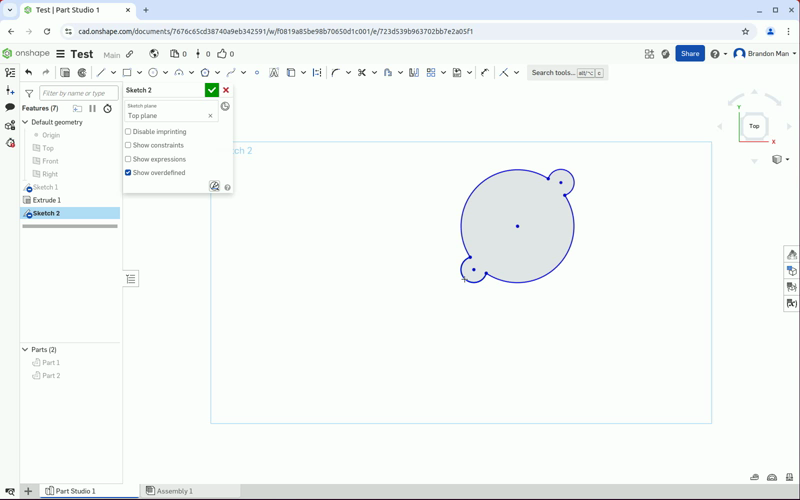
key_down(shift)
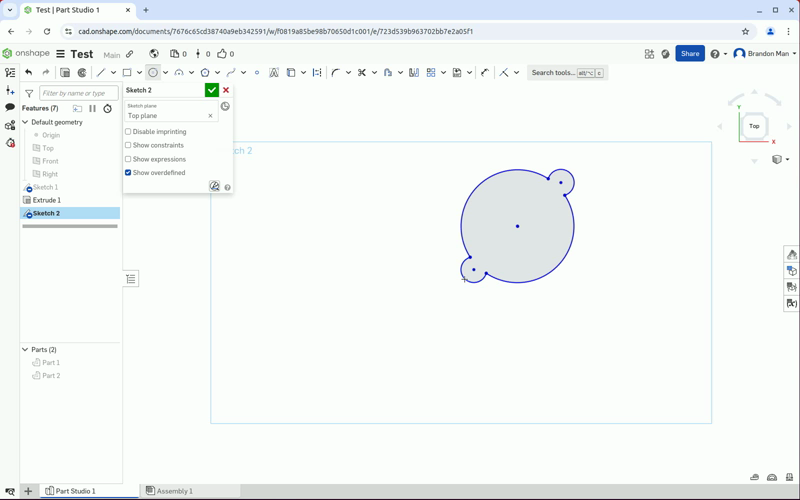
mouse_move(473, 269)
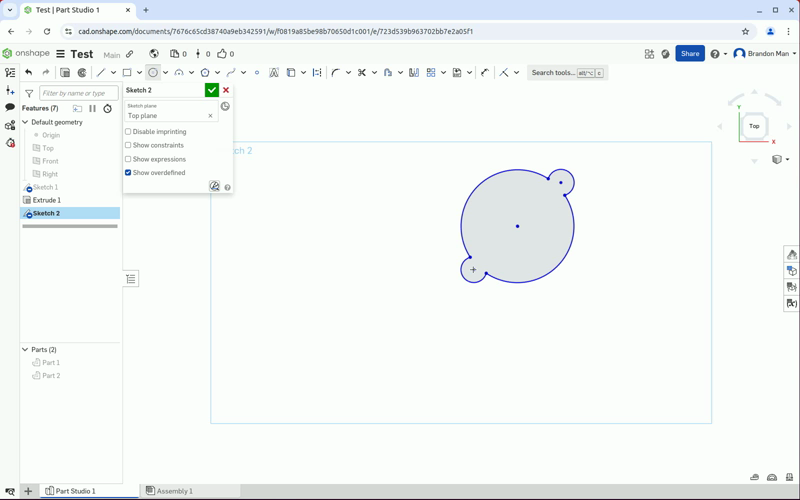
scroll(6)
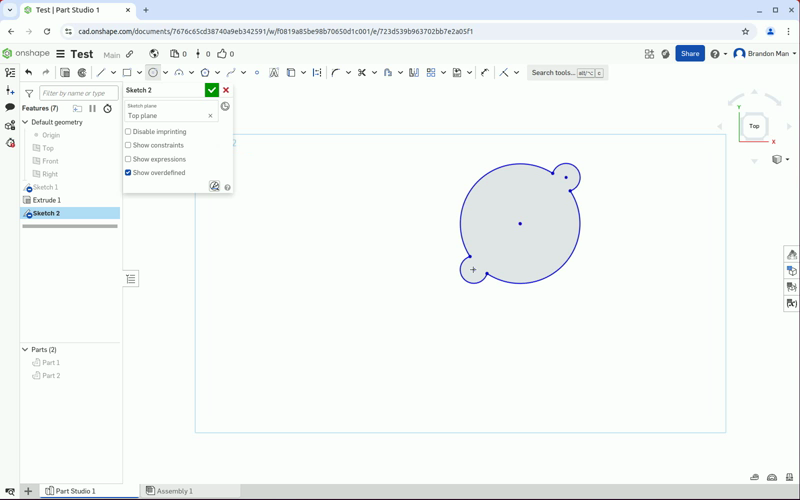
scroll(6)
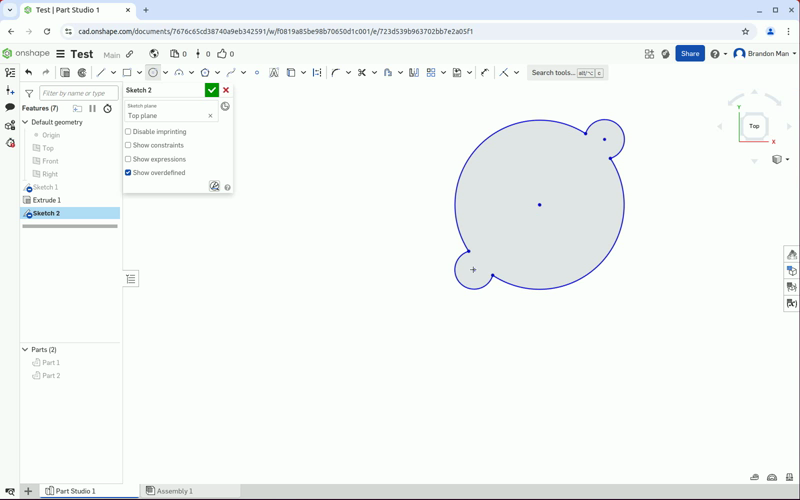
scroll(6)
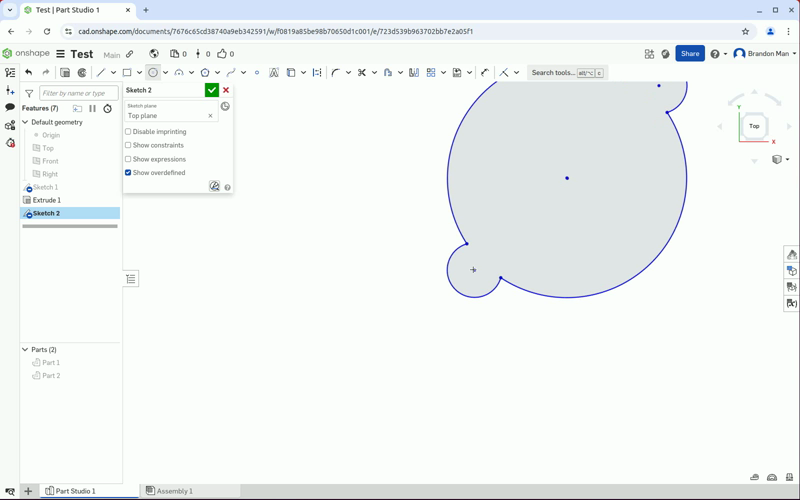
scroll(6)
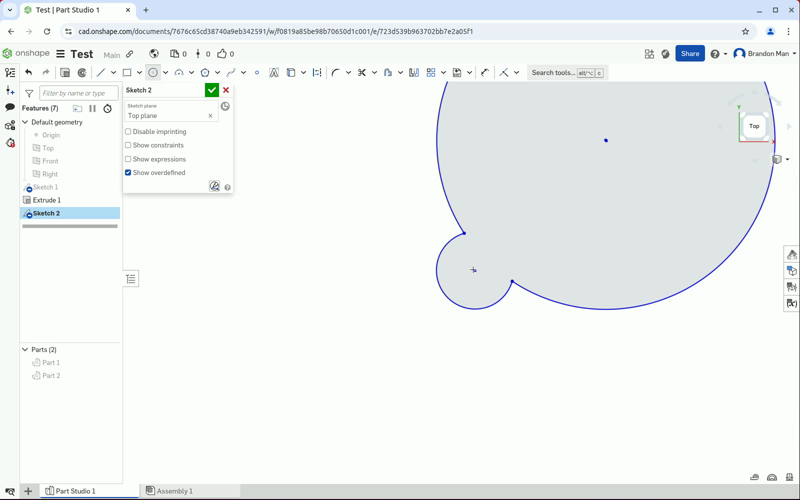
scroll(6)
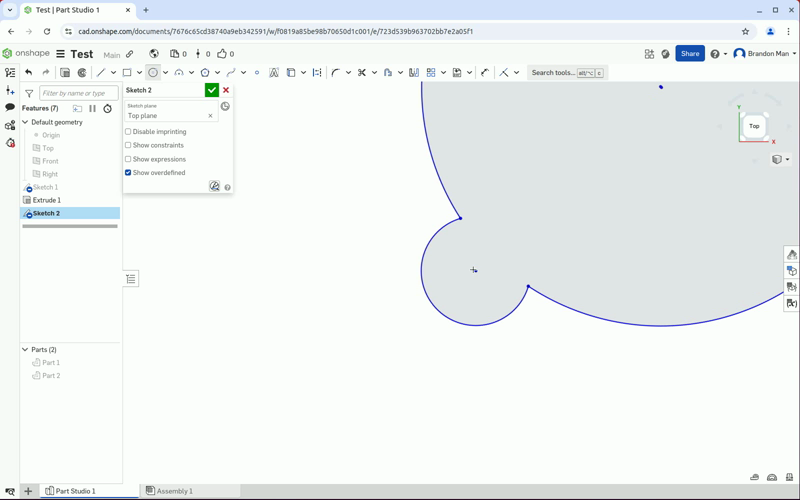
scroll(6)
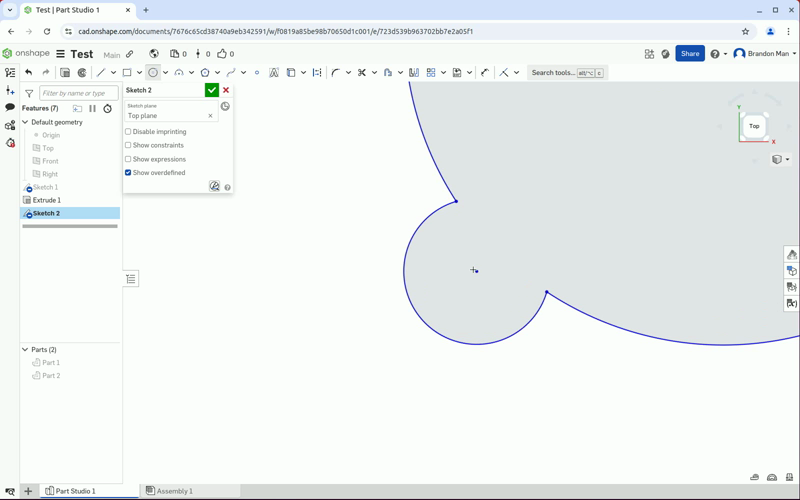
scroll(6)
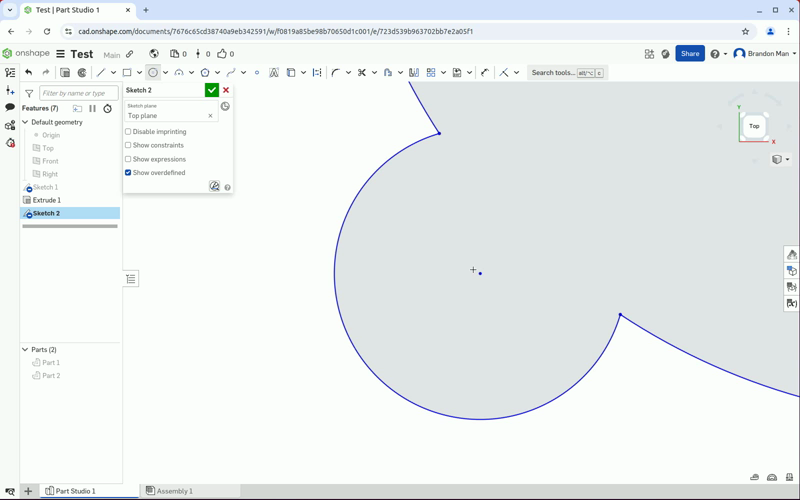
click(473, 269)
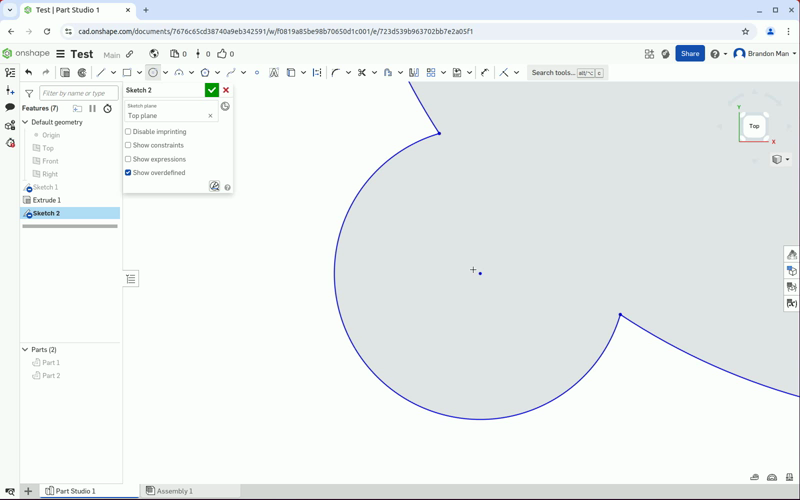
scroll(-6)
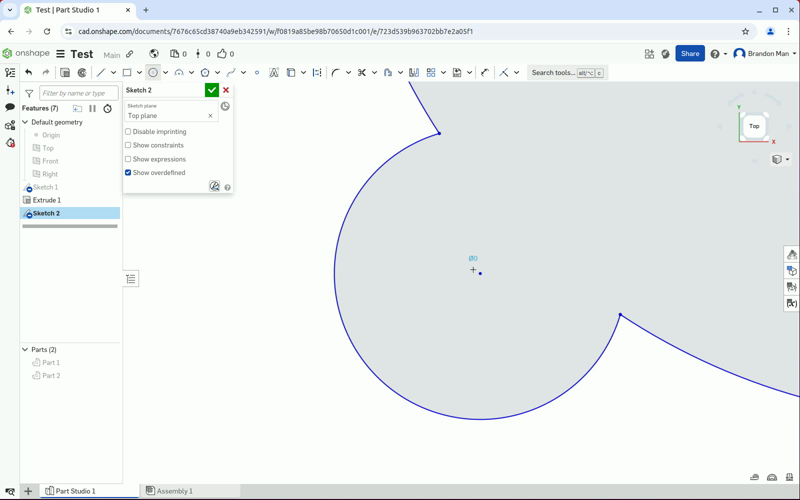
scroll(-6)
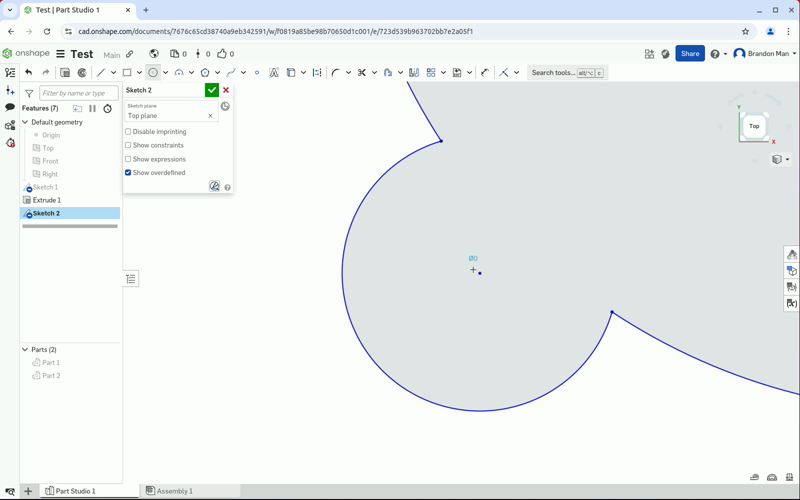
scroll(-6)
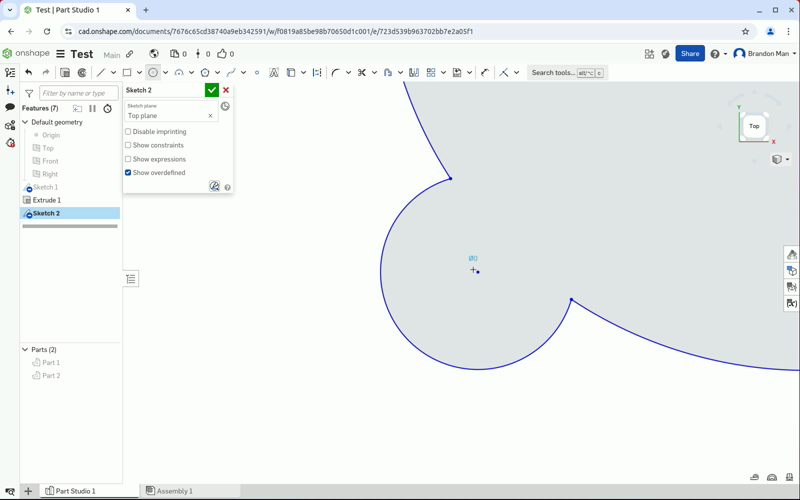
scroll(-6)
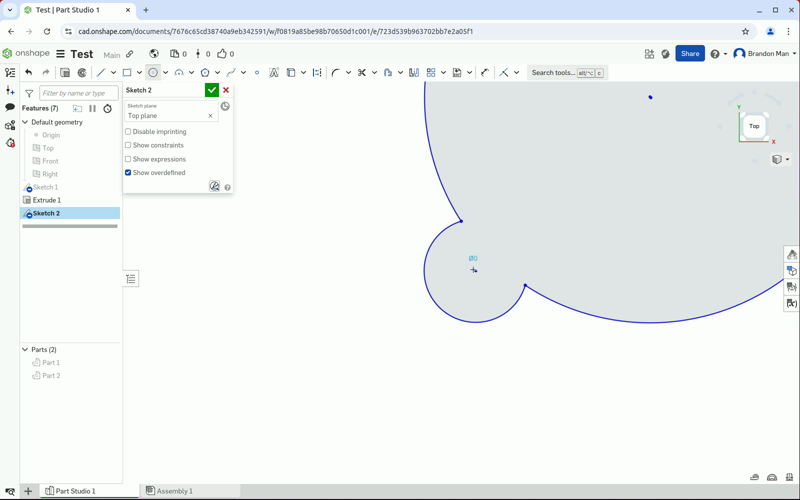
scroll(-6)
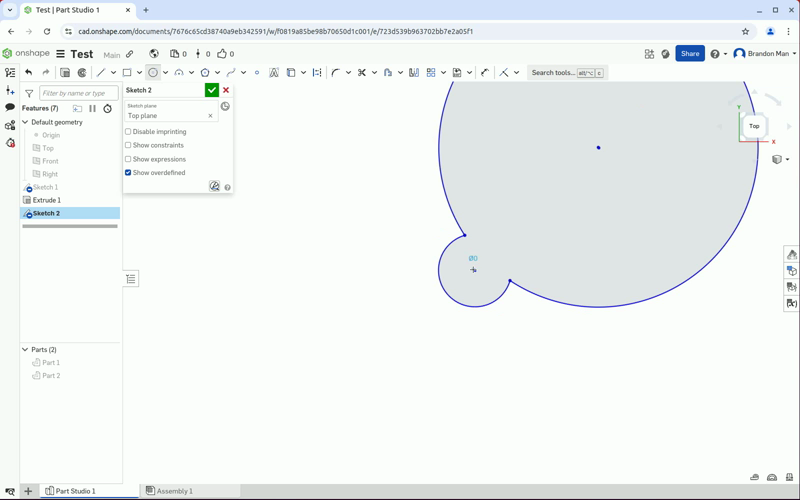
scroll(-6)
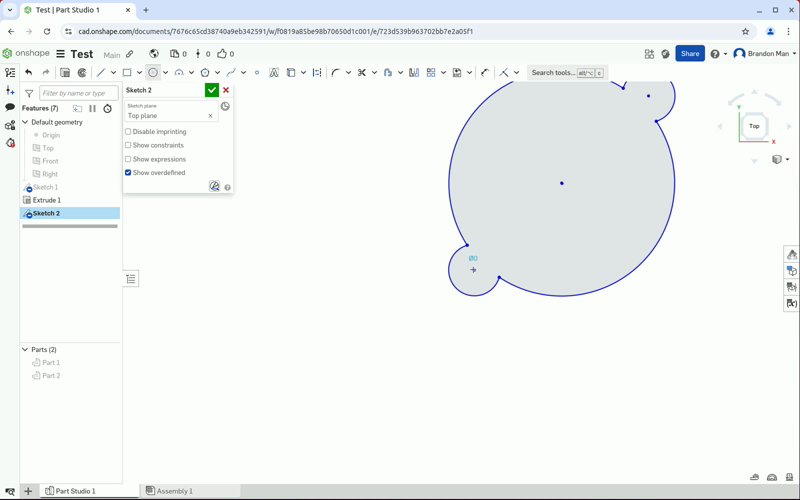
scroll(-6)
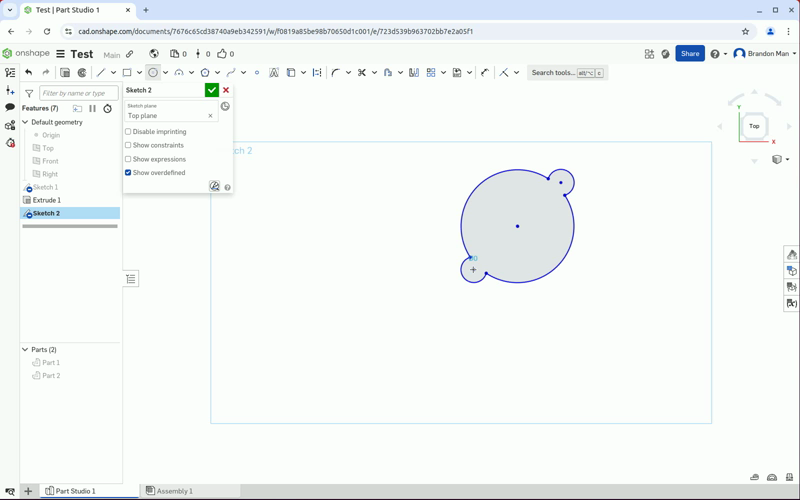
key_up(shift)
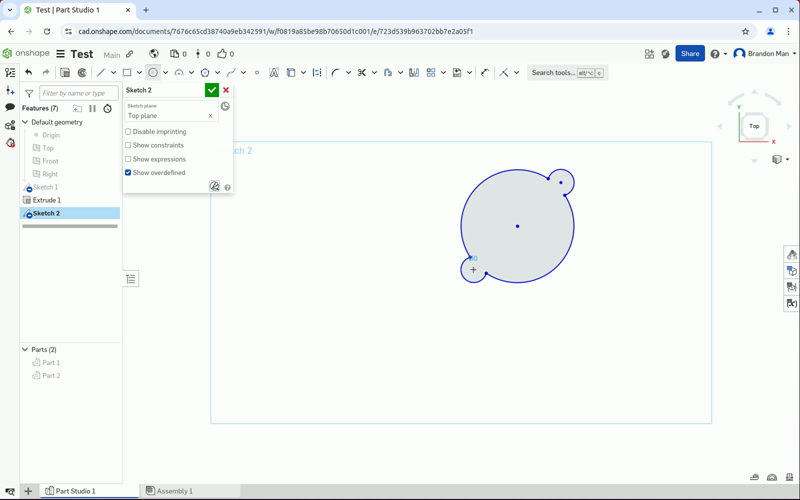
mouse_move(480, 269)
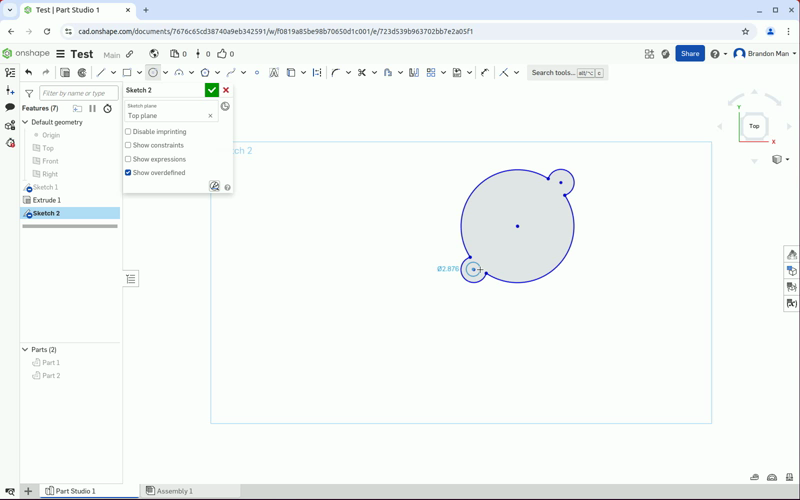
click(480, 269)
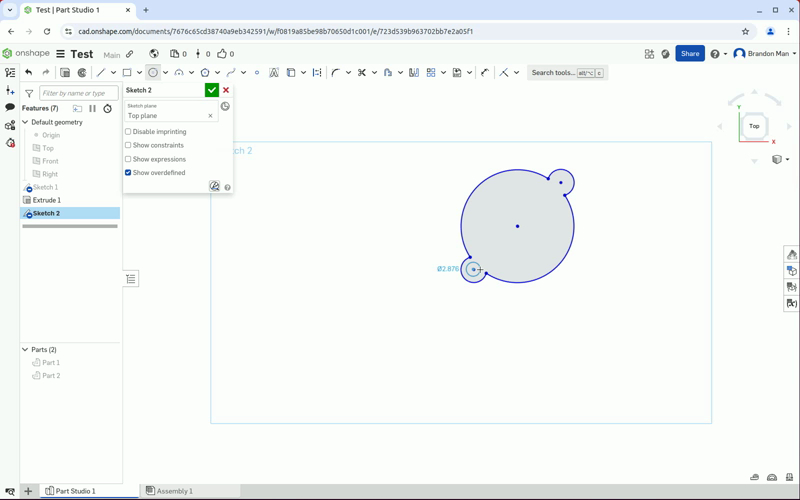
key(esc)
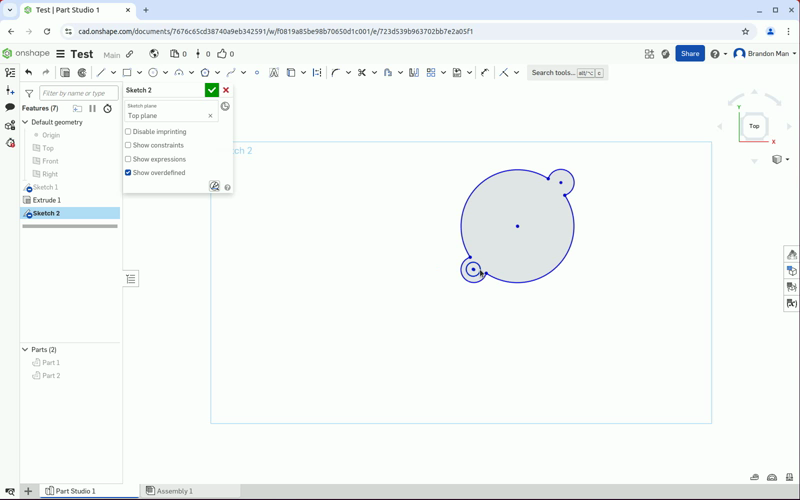
key(c)
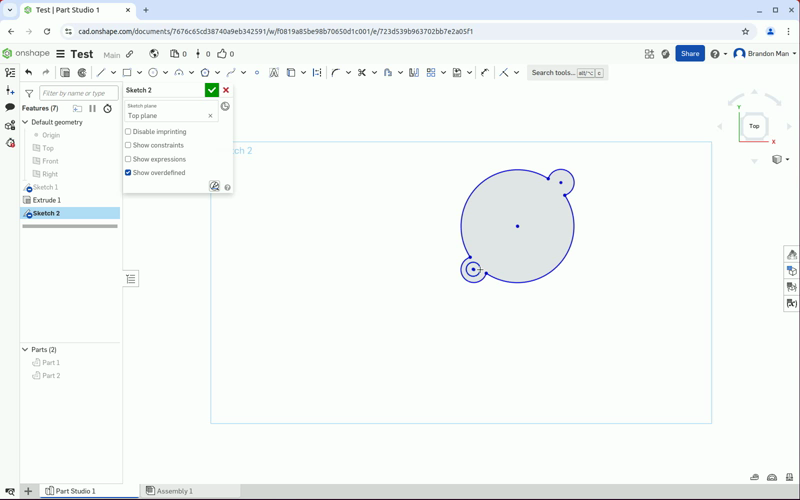
key_down(shift)
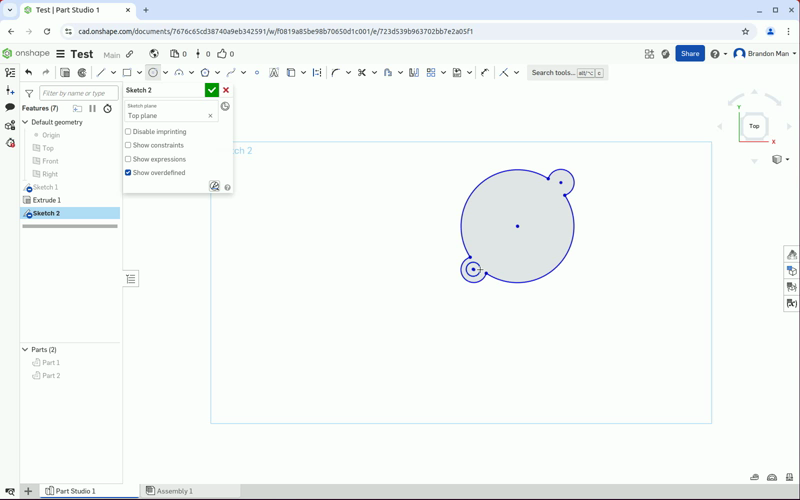
mouse_move(560, 183)
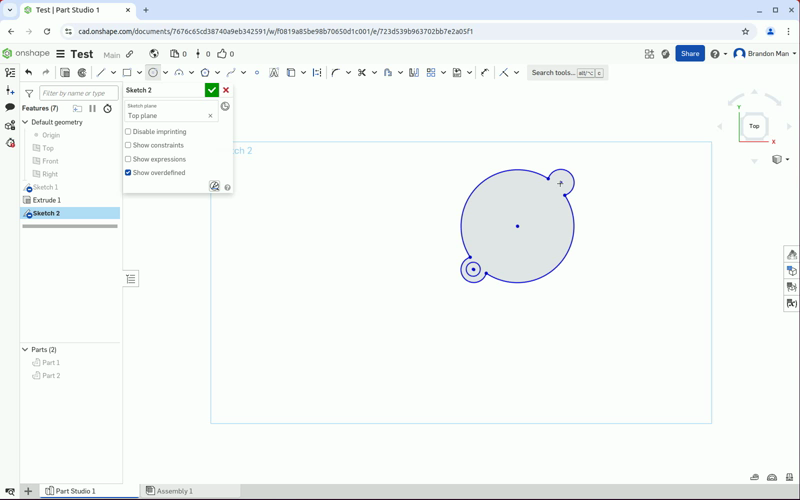
scroll(6)
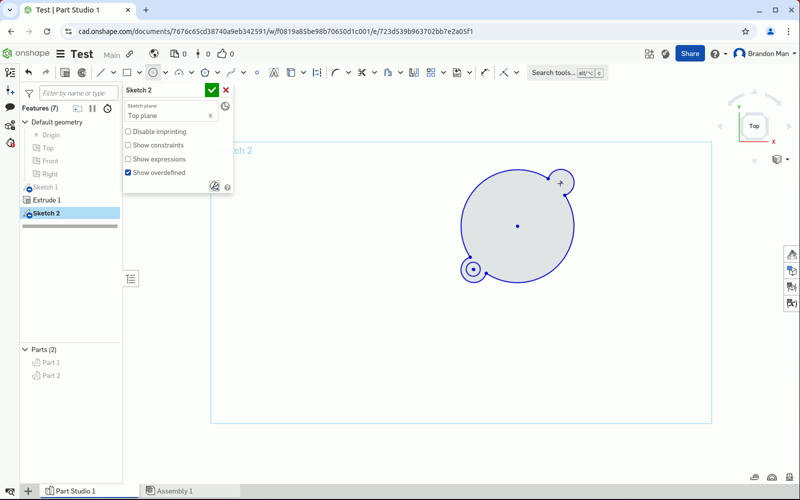
scroll(6)
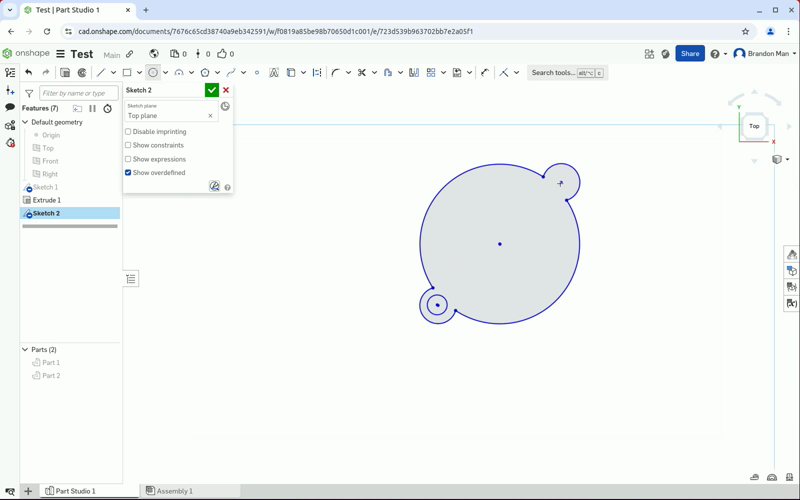
scroll(6)
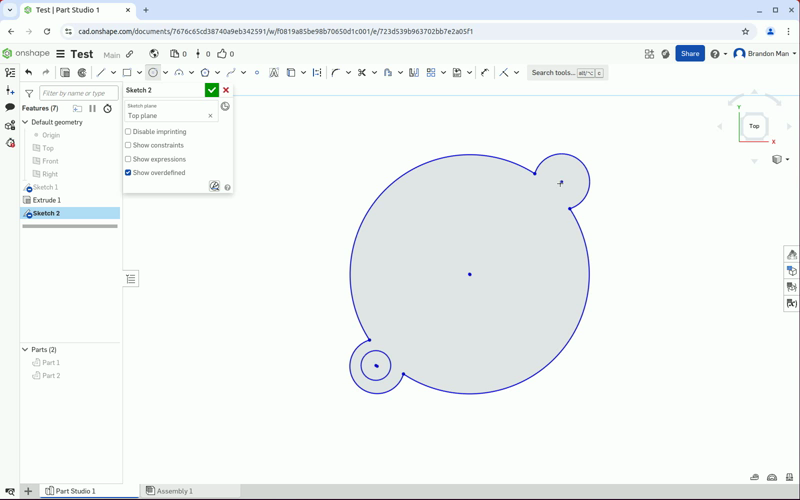
scroll(6)
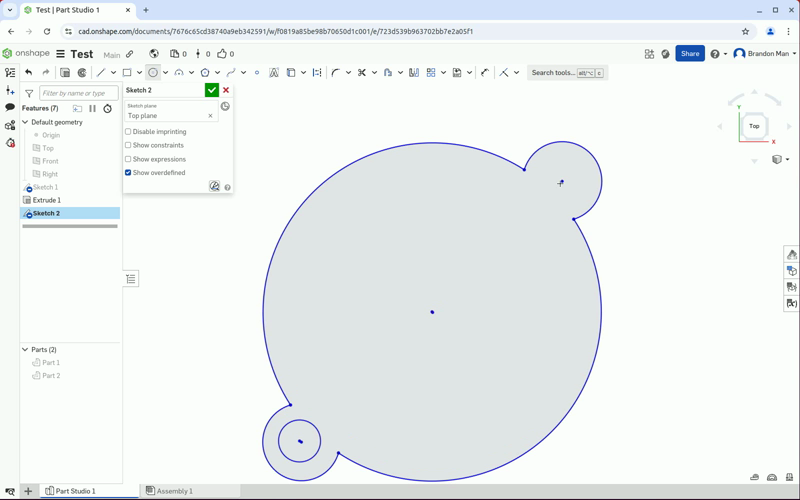
scroll(6)
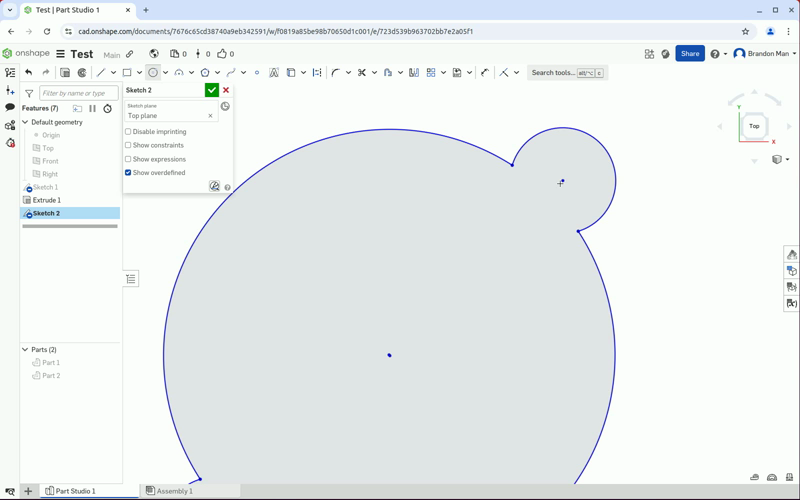
scroll(6)
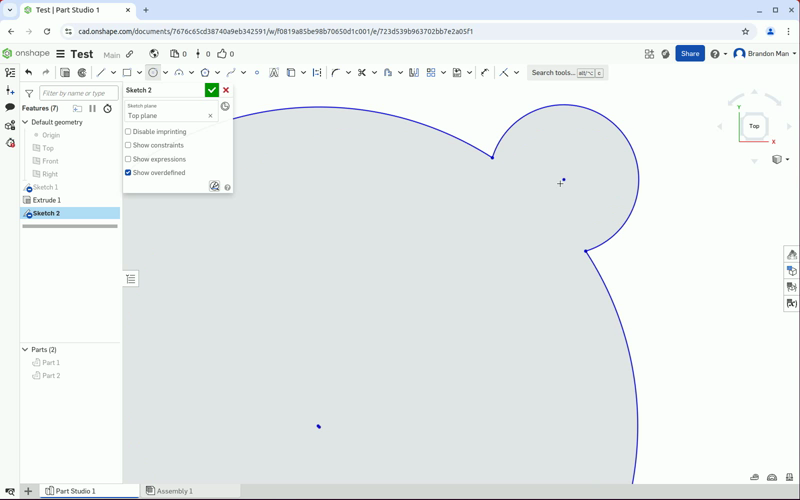
scroll(6)
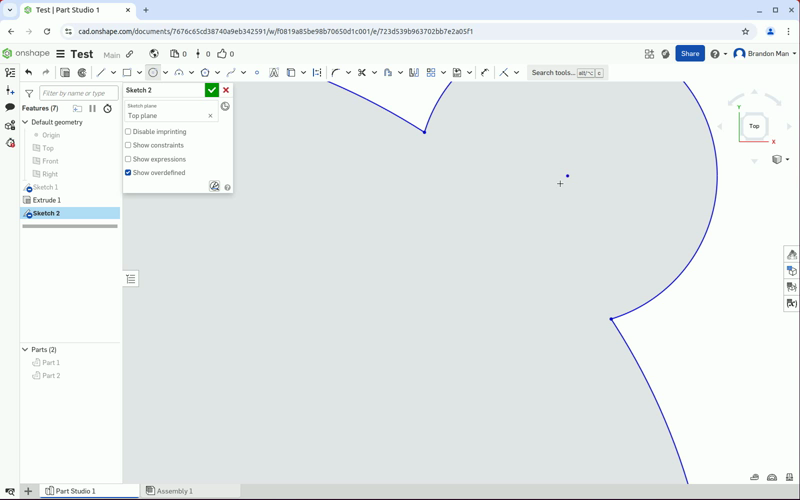
click(560, 183)
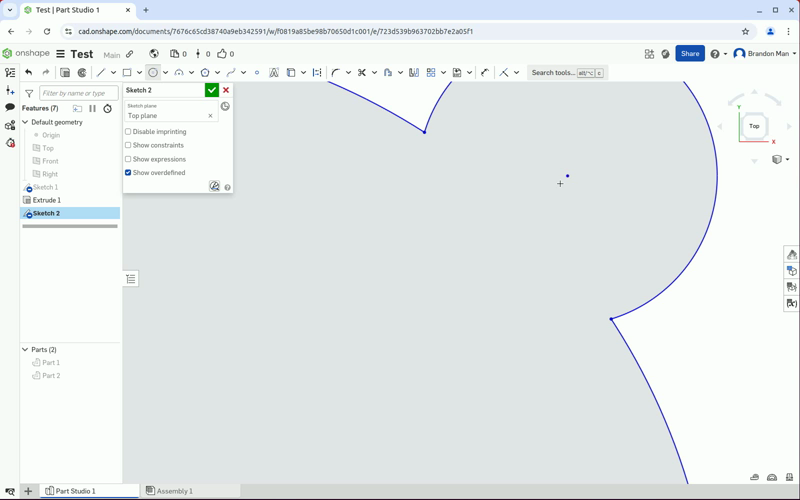
scroll(-6)
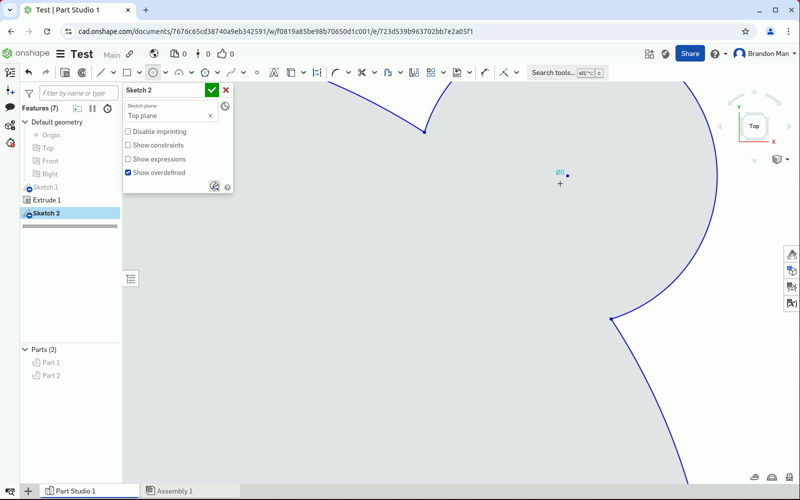
scroll(-6)
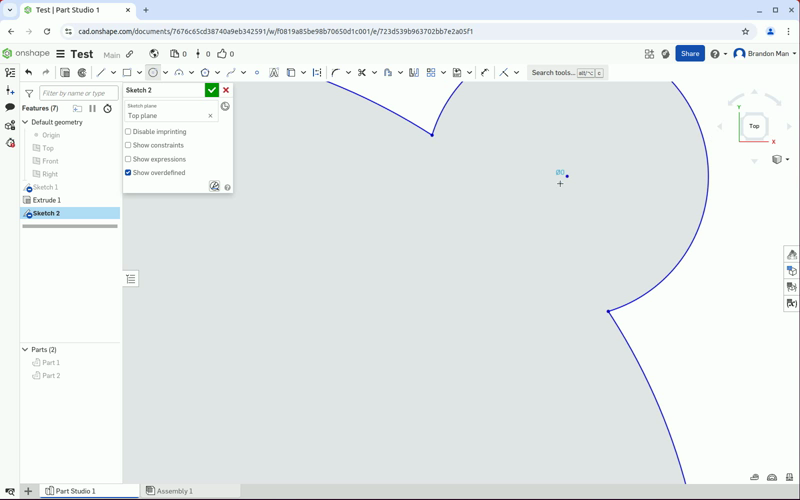
scroll(-6)
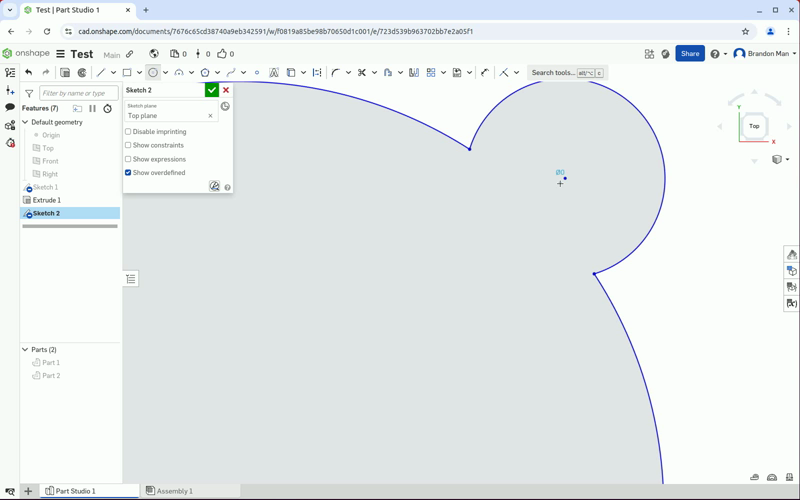
scroll(-6)
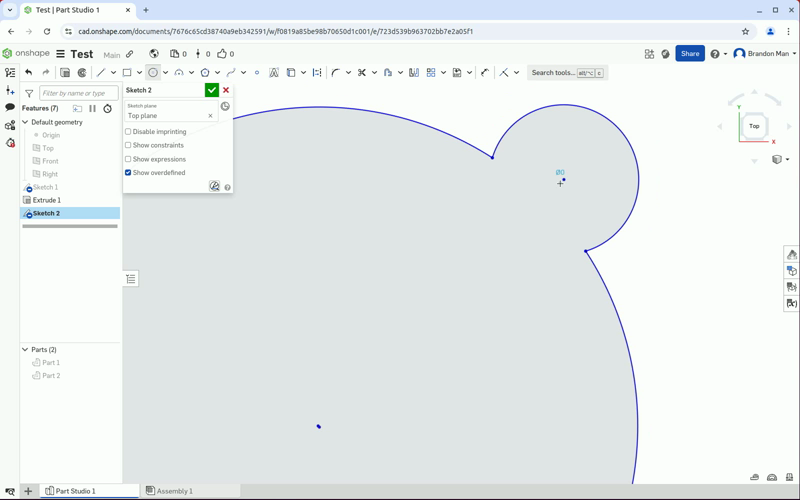
scroll(-6)
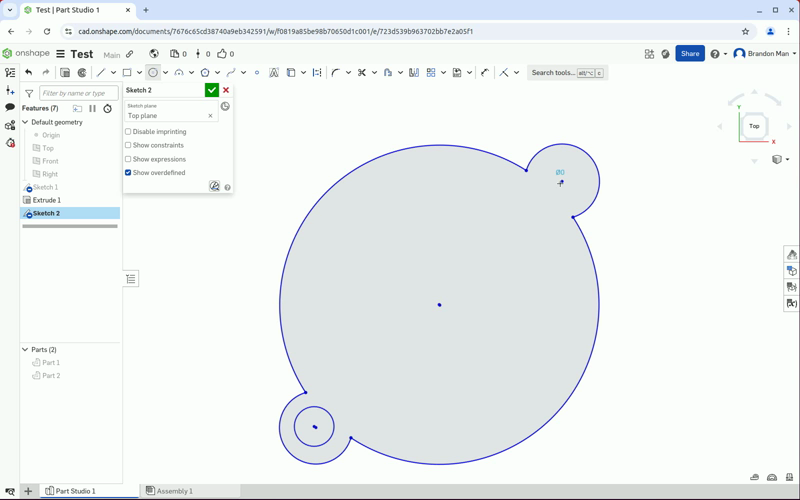
scroll(-6)
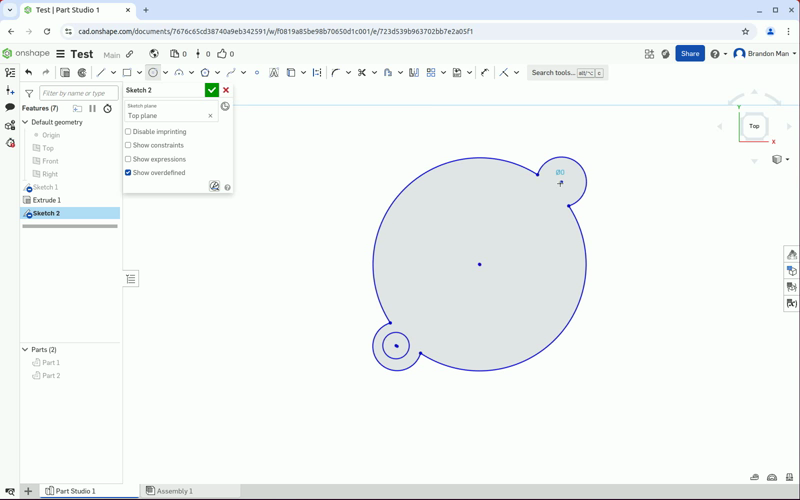
scroll(-6)
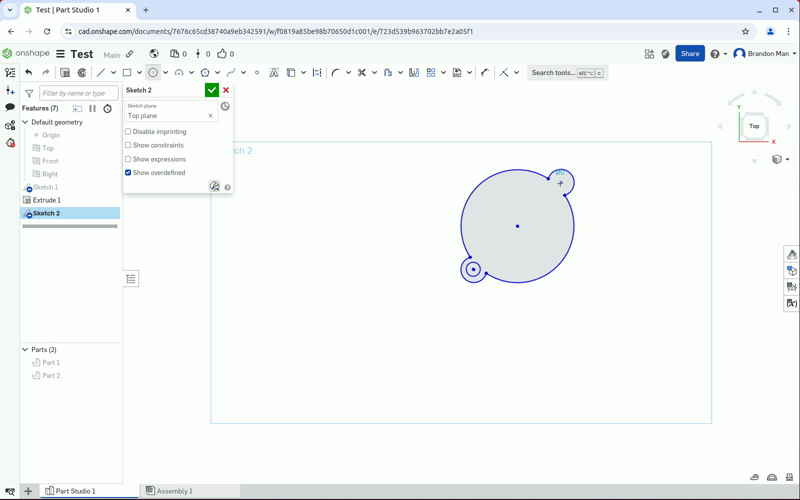
key_up(shift)
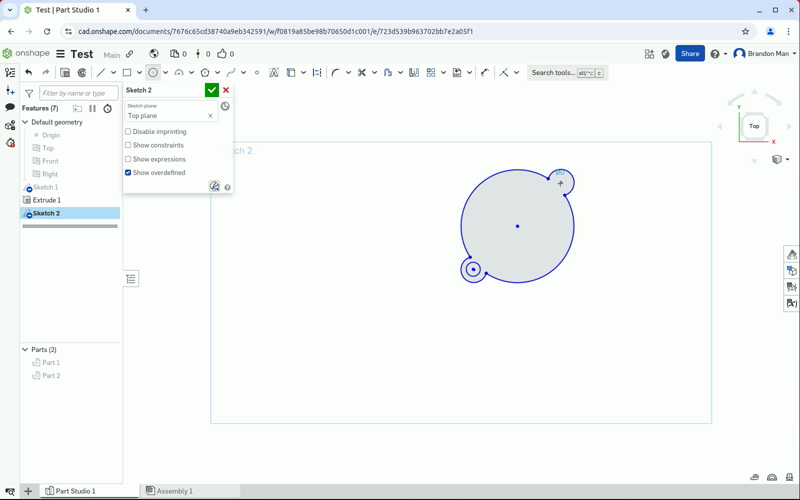
mouse_move(567, 183)
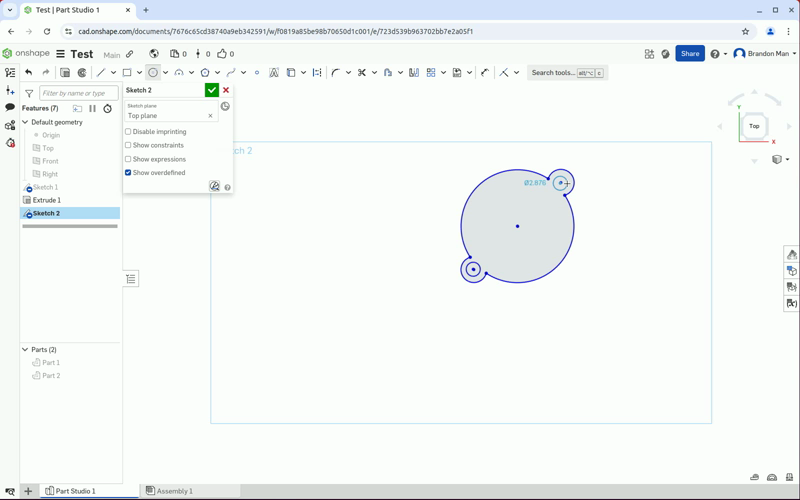
click(567, 183)
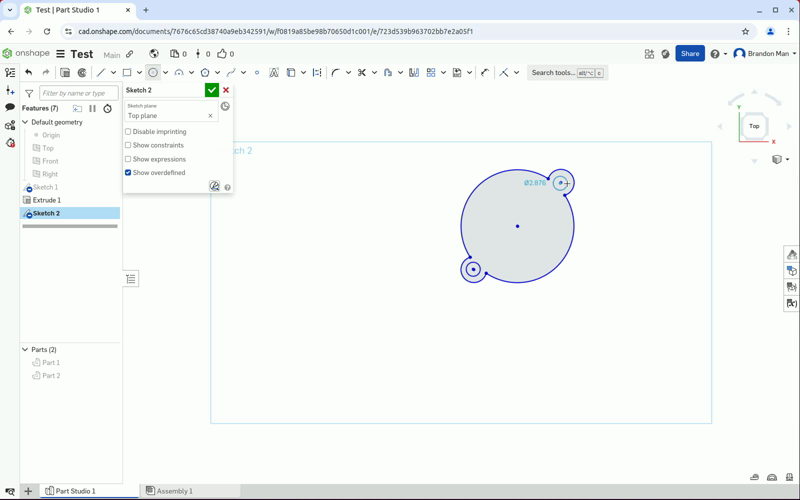
key(esc)
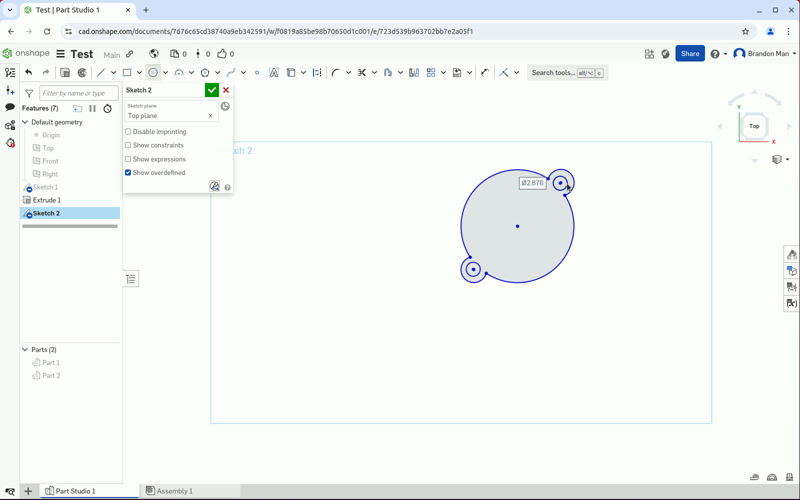
mouse_move(486, 223)
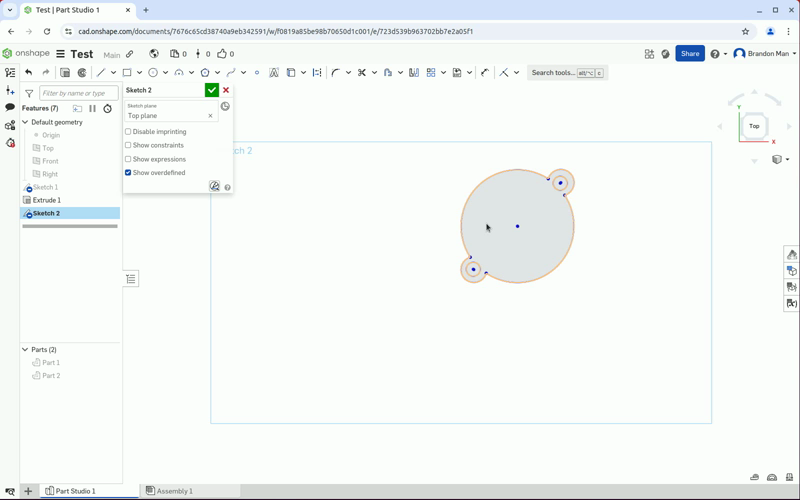
click(486, 223)
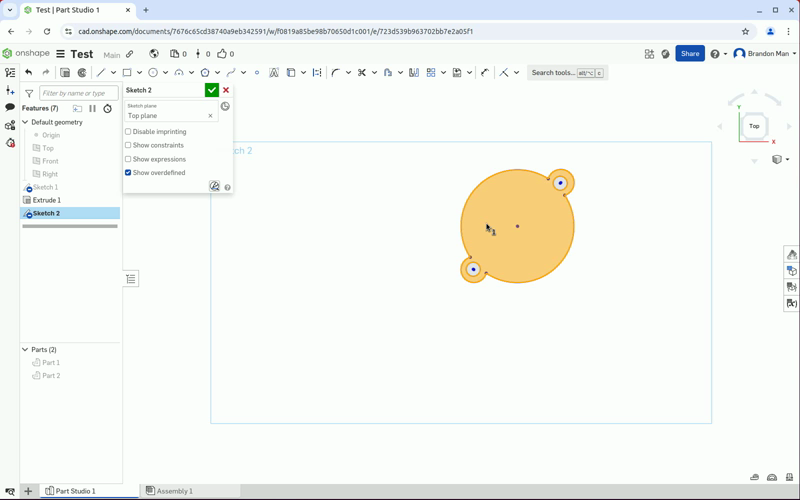
mouse_move(73, 352)
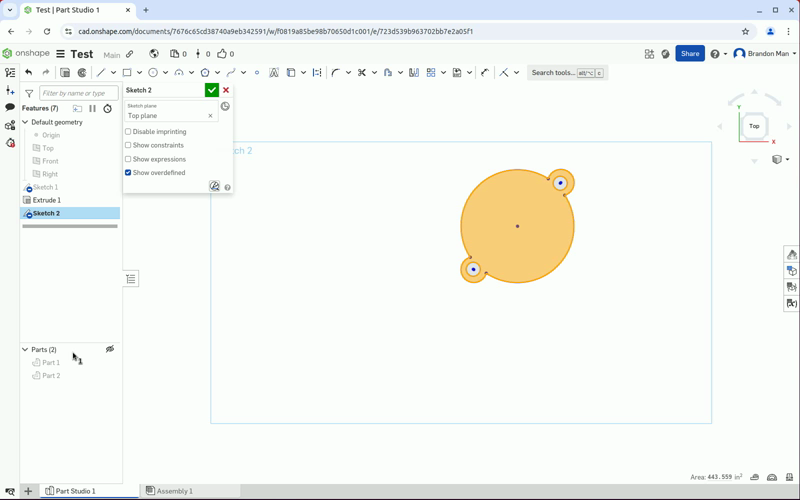
key(shift+y)
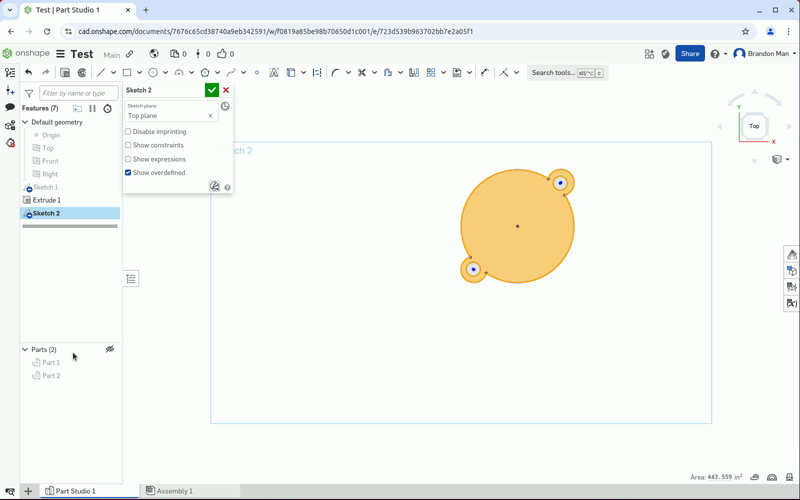
key(shift+e)
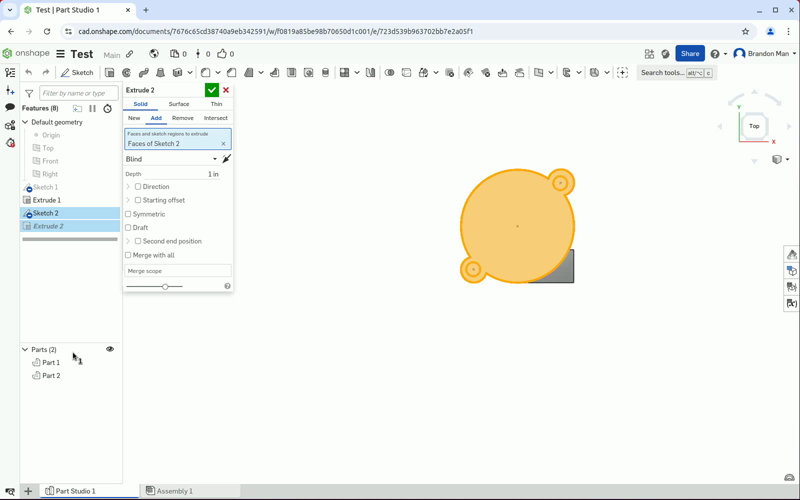
mouse_move(143, 106)
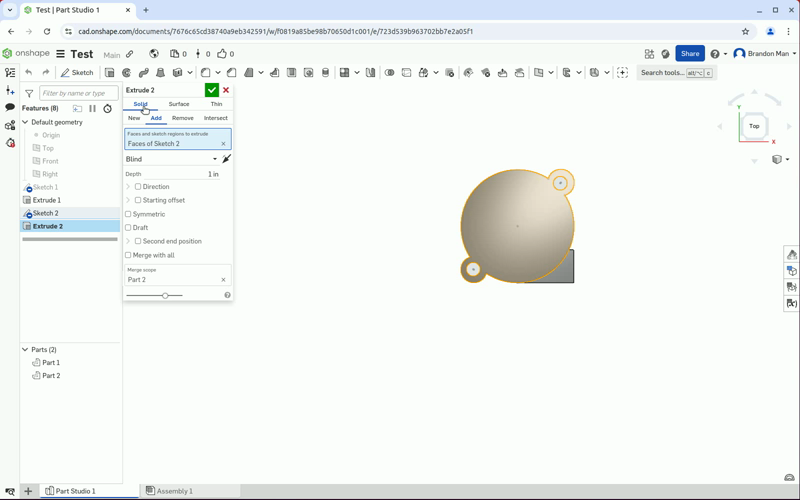
click(143, 106)
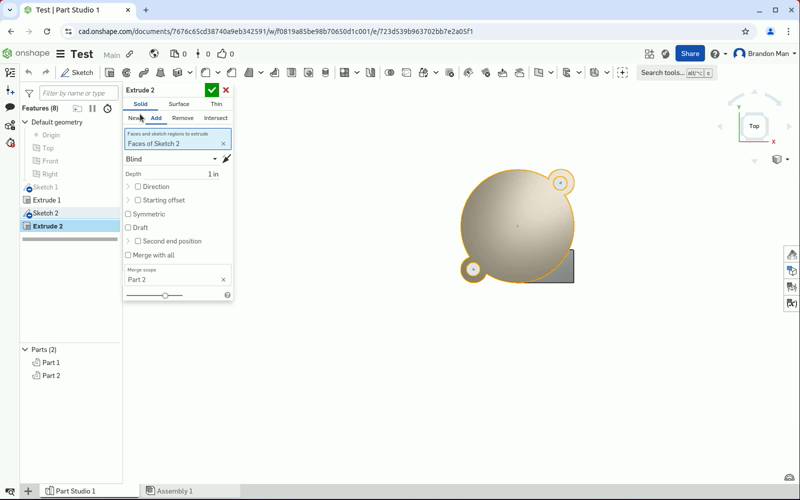
mouse_move(137, 120)
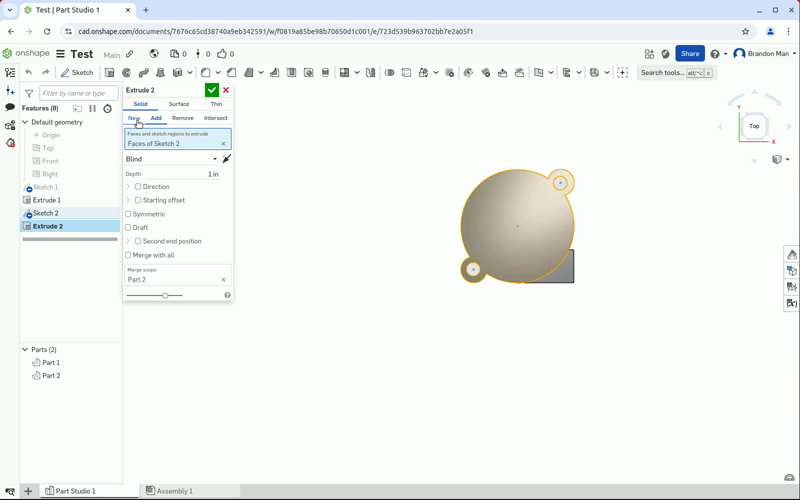
click(137, 120)
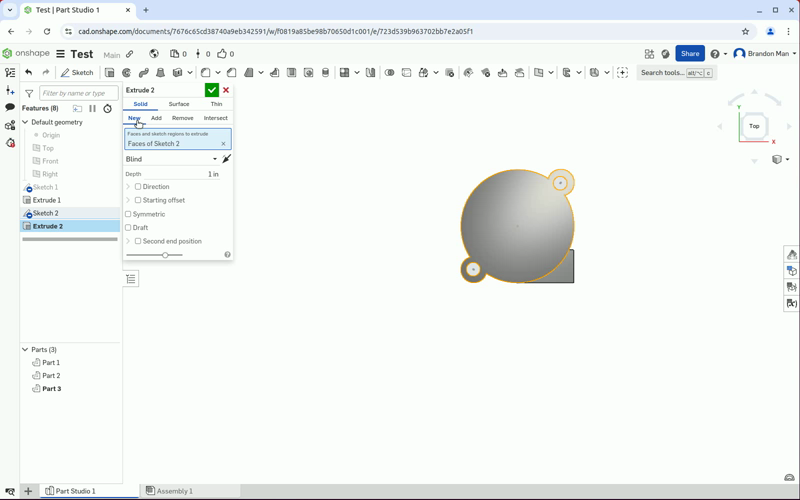
key(tab, 4)
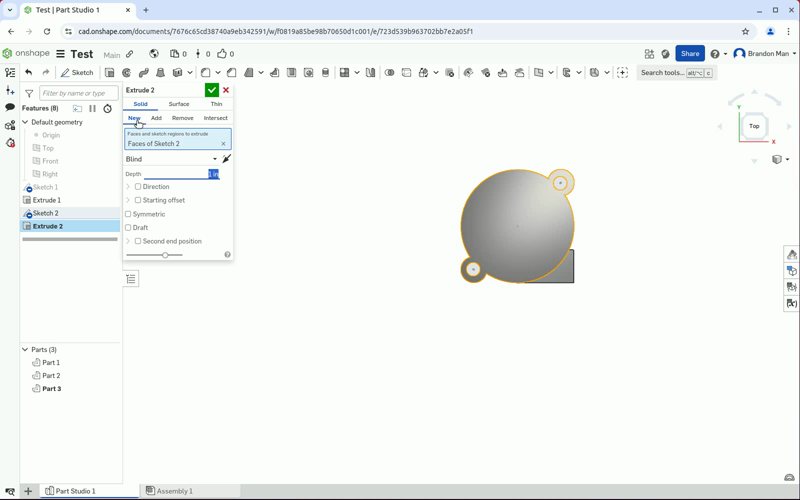
text(6.981)
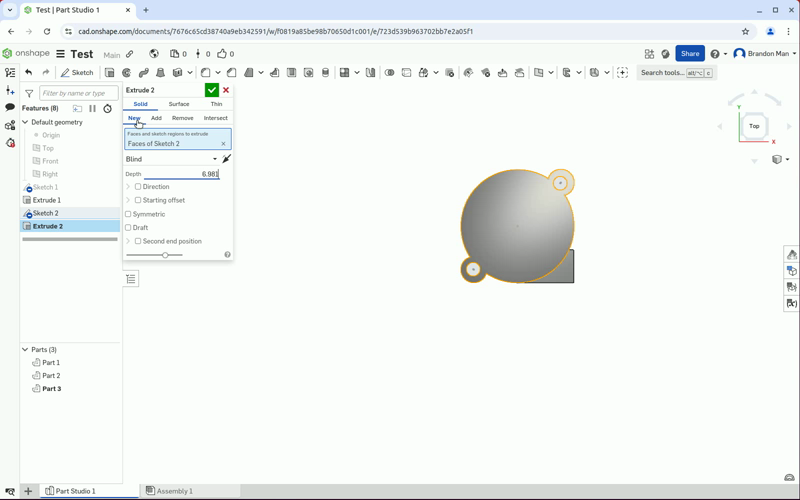
key(enter)
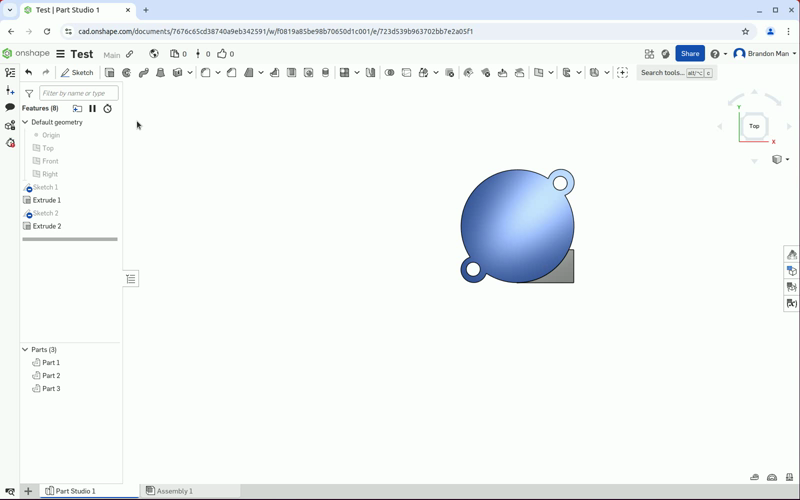
key(shift+h)
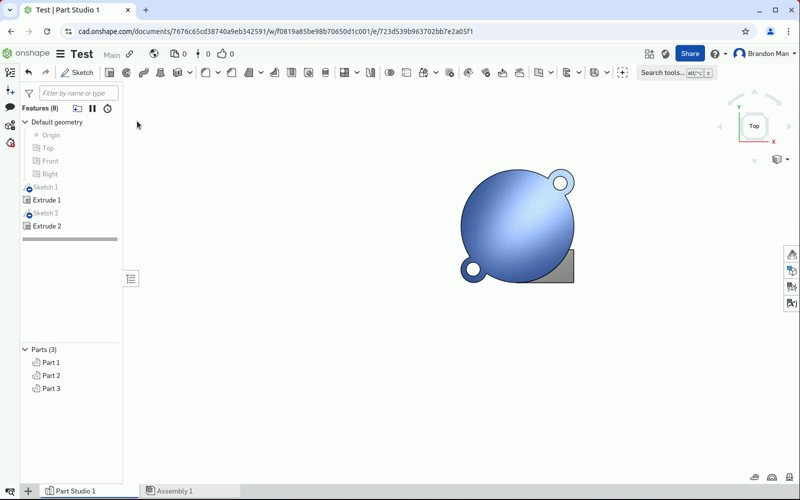
key(shift+h)
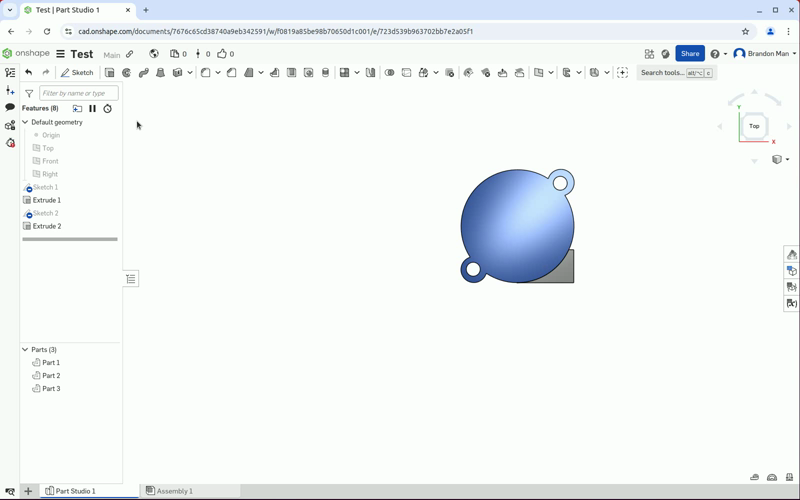
mouse_move(73, 189)
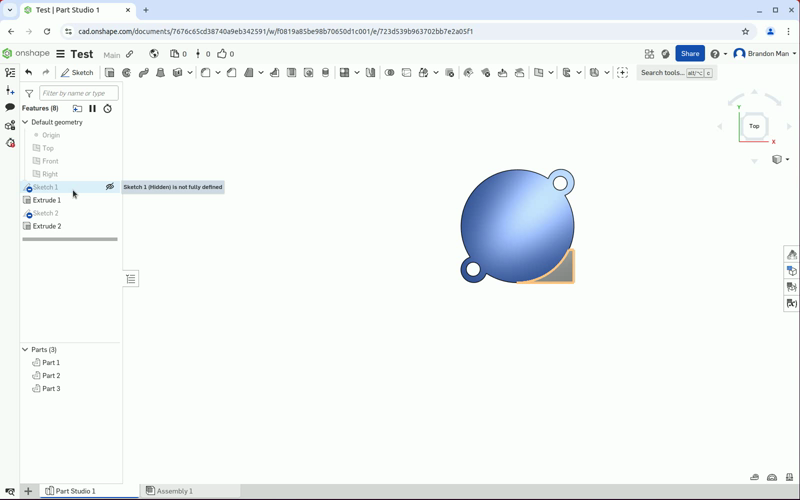
click(73, 189)
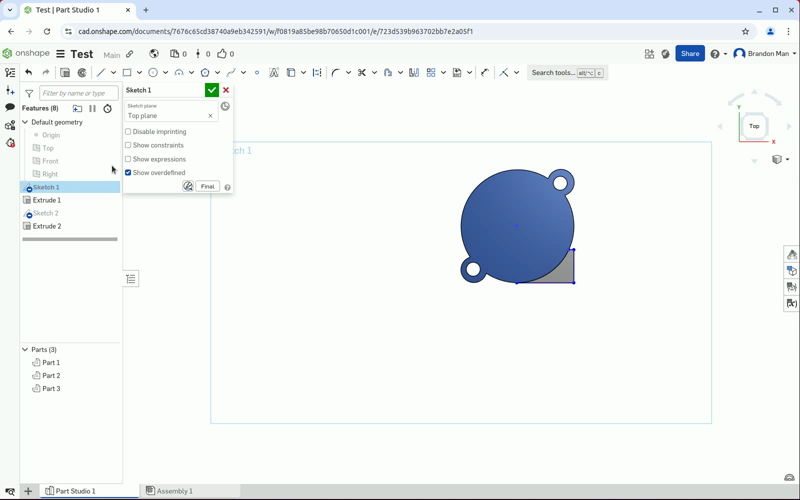
mouse_move(229, 92)
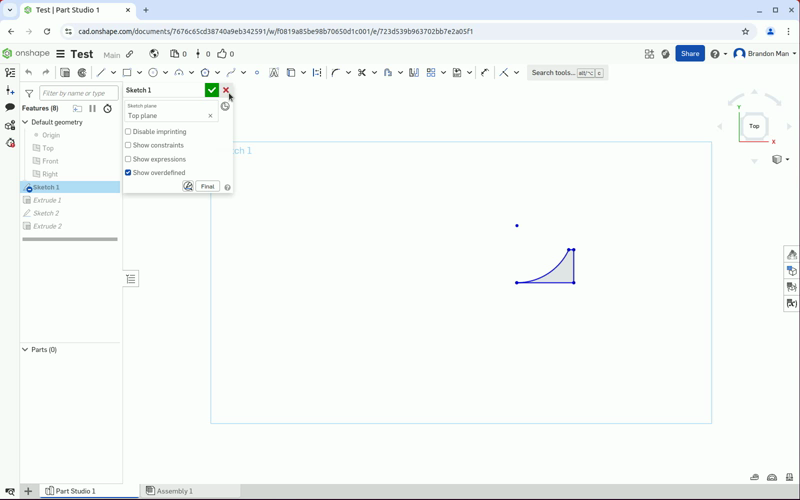
click(229, 92)
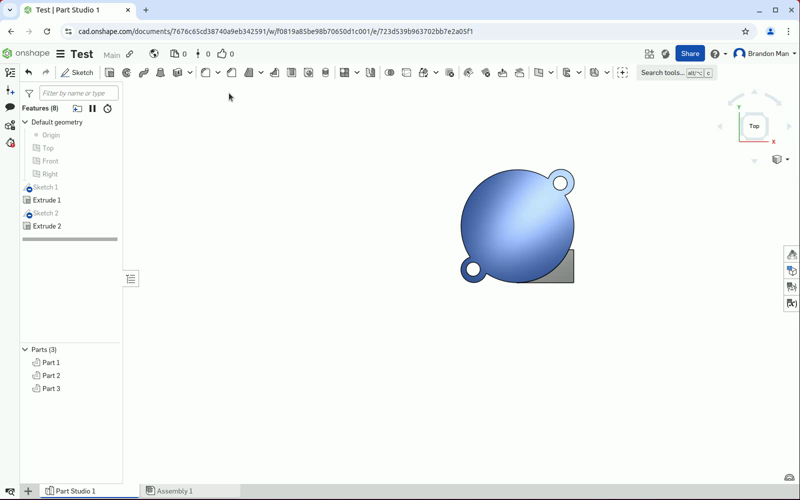
mouse_move(73, 352)
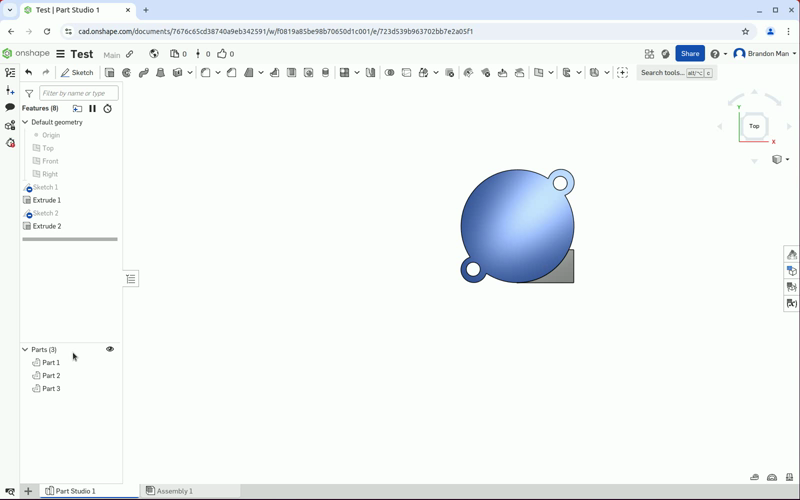
key(y)
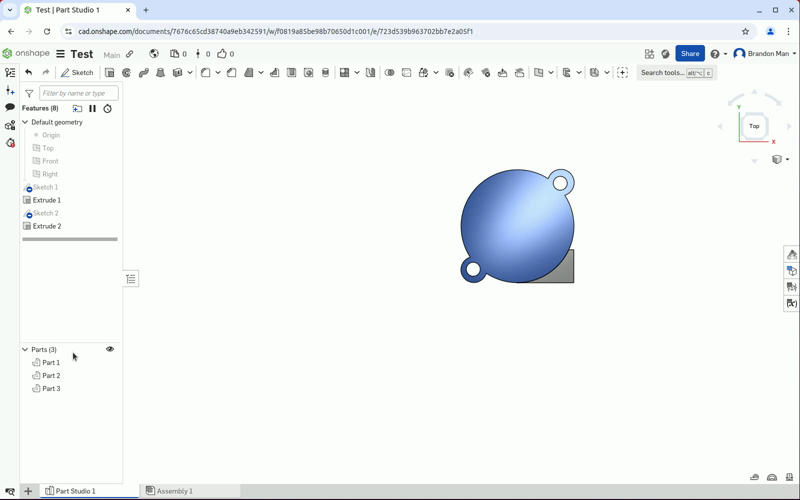
key(shift+p)
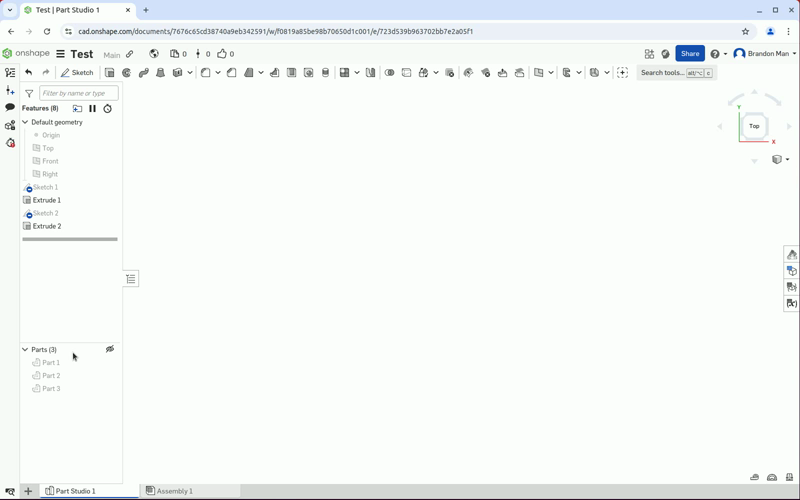
key(space)
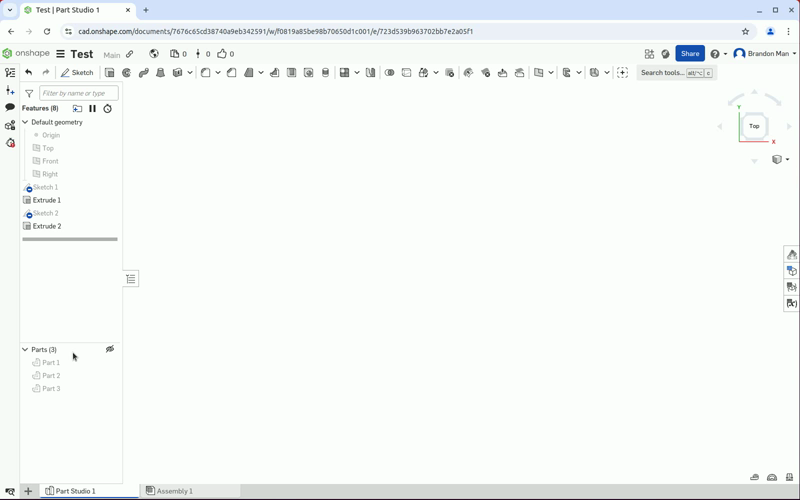
key_down(shift)
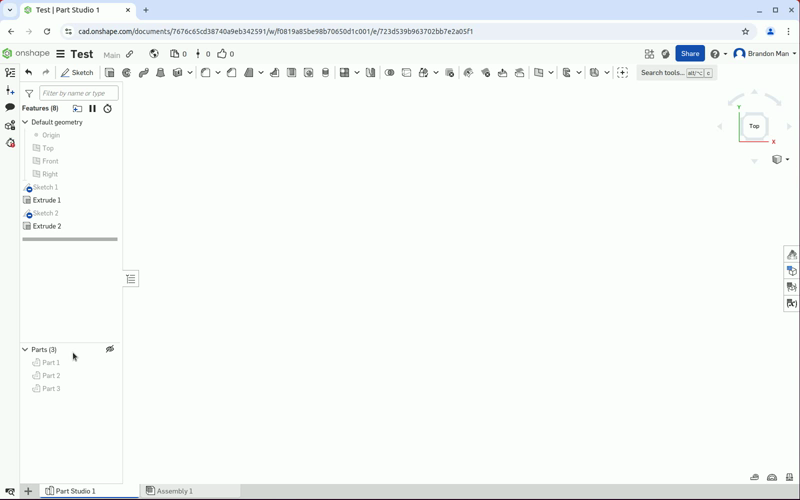
key(up)
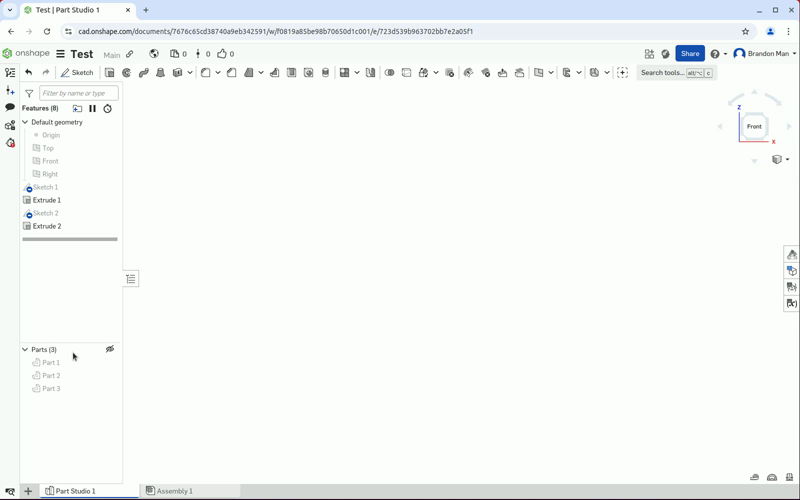
key_up(shift)
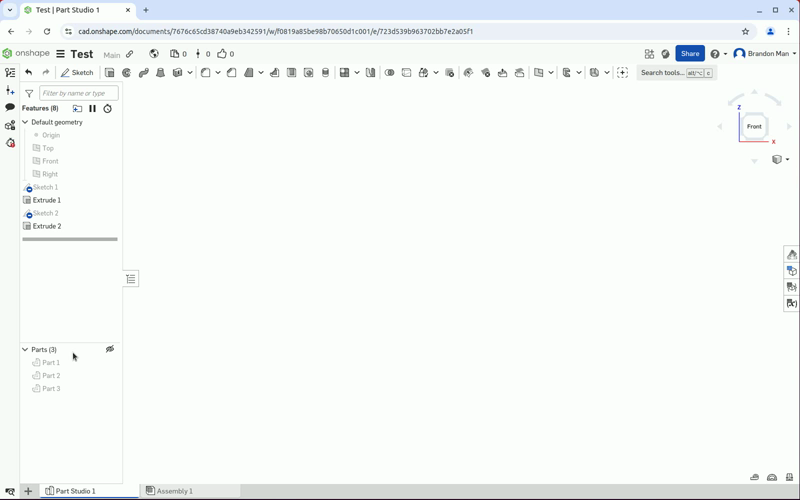
key(space)
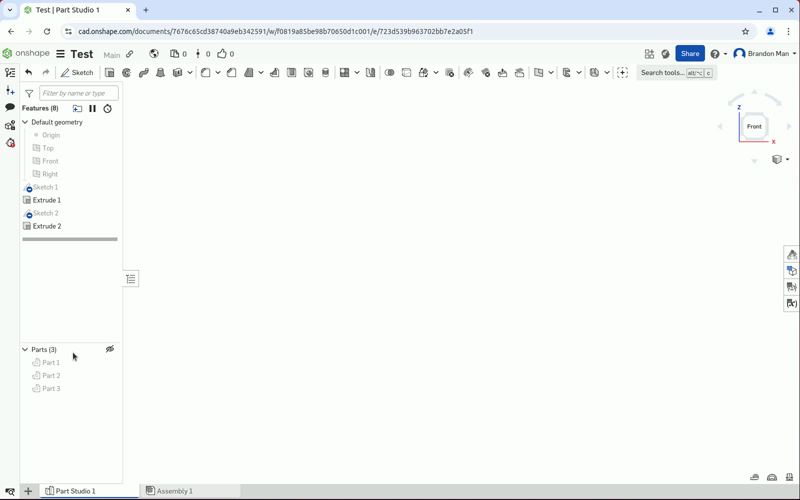
key_down(shift)
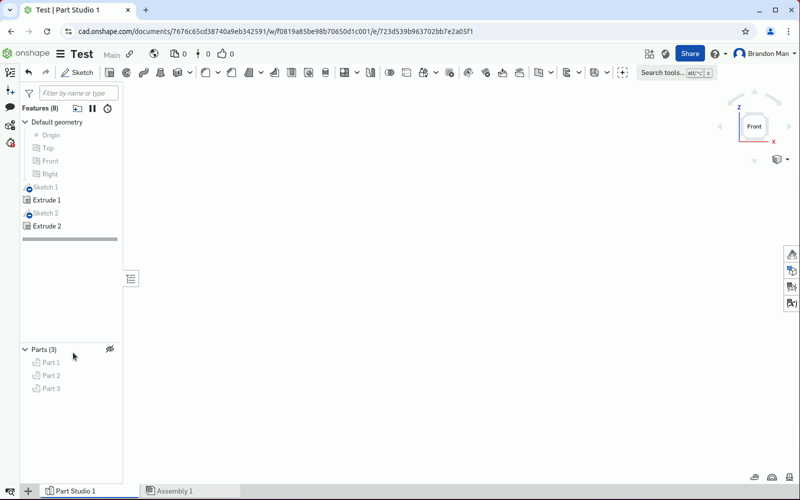
key(left)
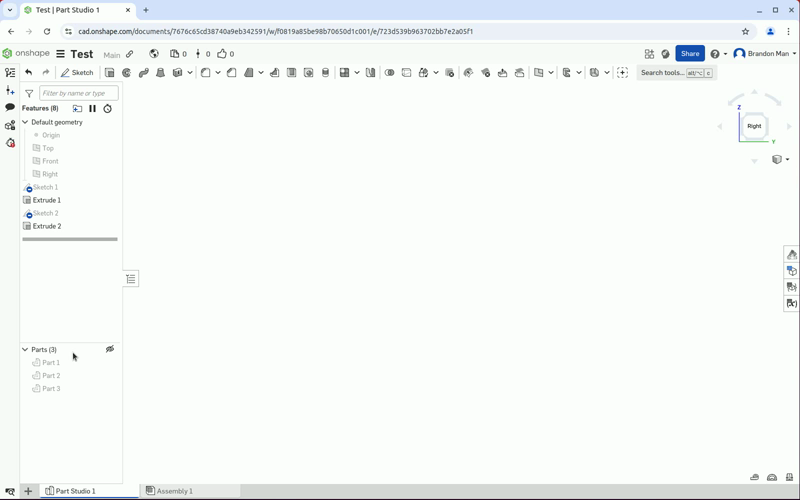
key_up(shift)
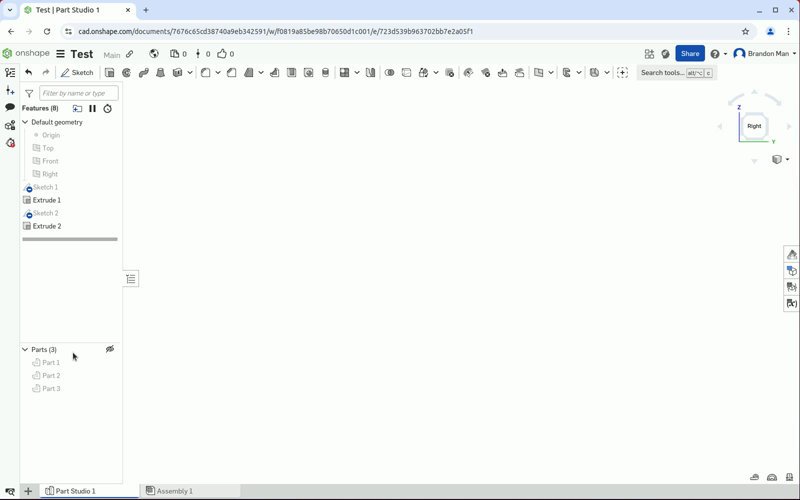
mouse_move(73, 352)
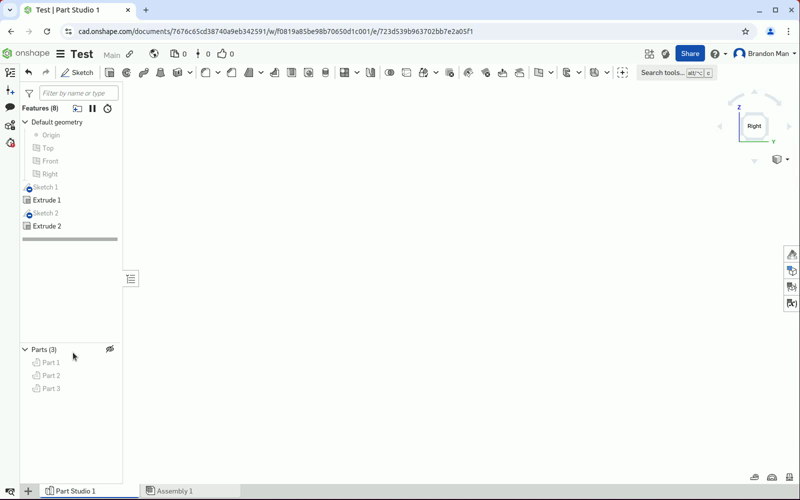
key(shift+y)
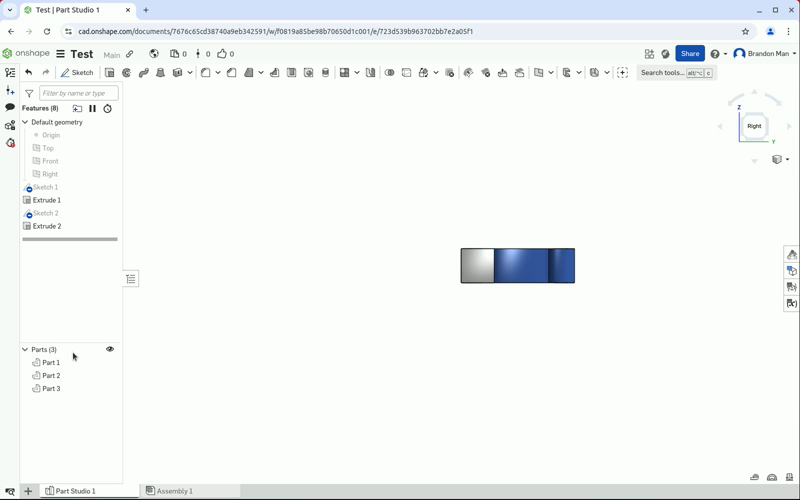
mouse_move(541, 75)
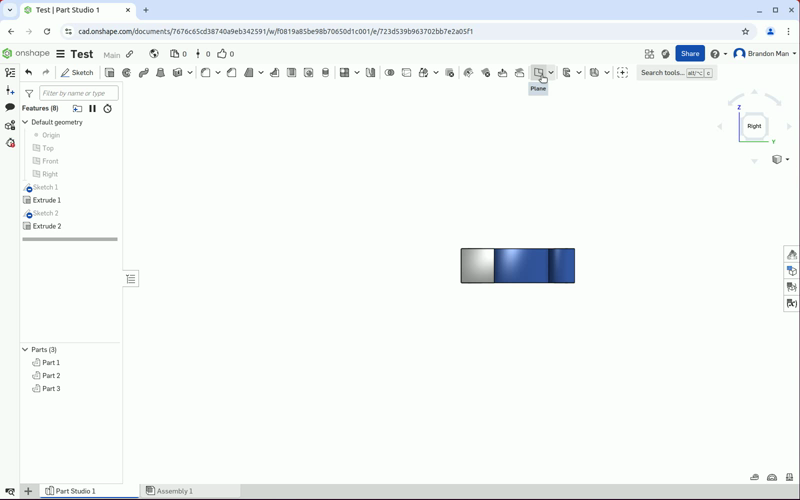
click(541, 75)
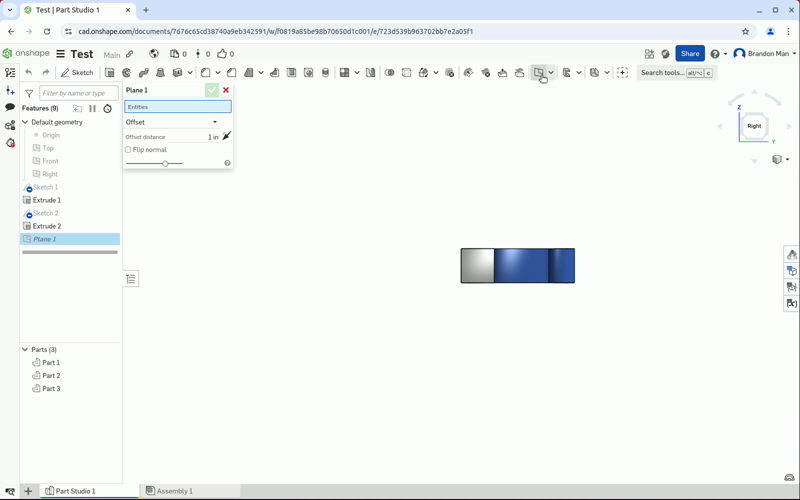
mouse_move(73, 176)
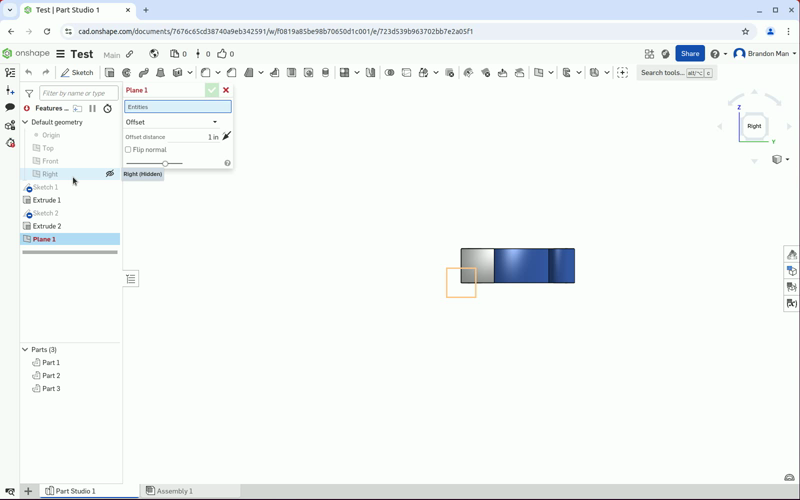
click(73, 176)
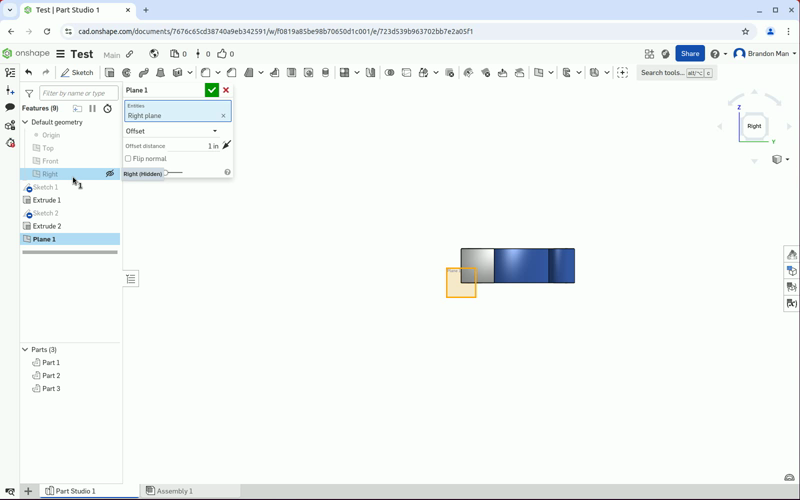
key(tab, 2)
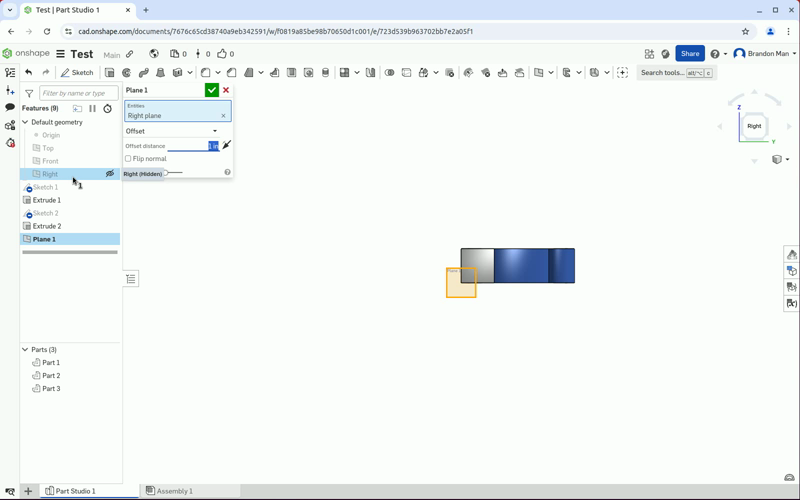
text(23.108)
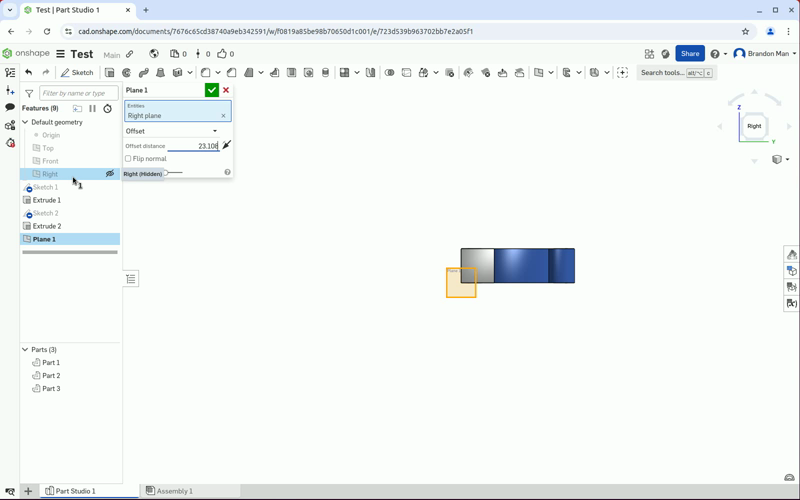
key(enter, 2)
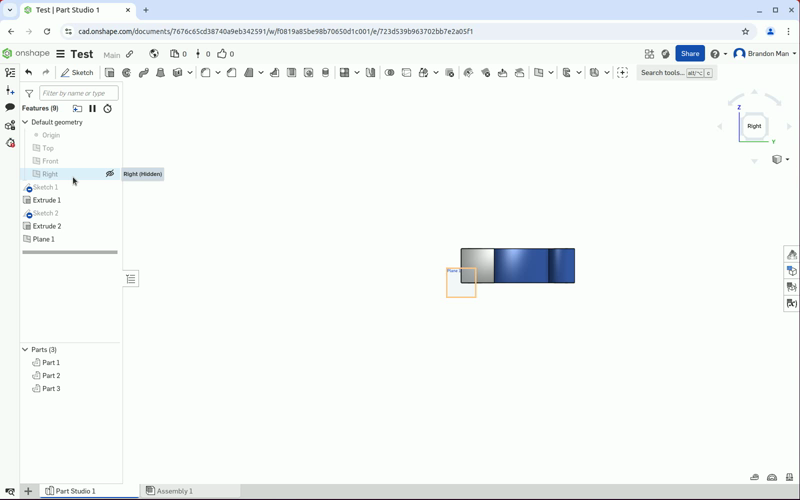
key(shift+s)
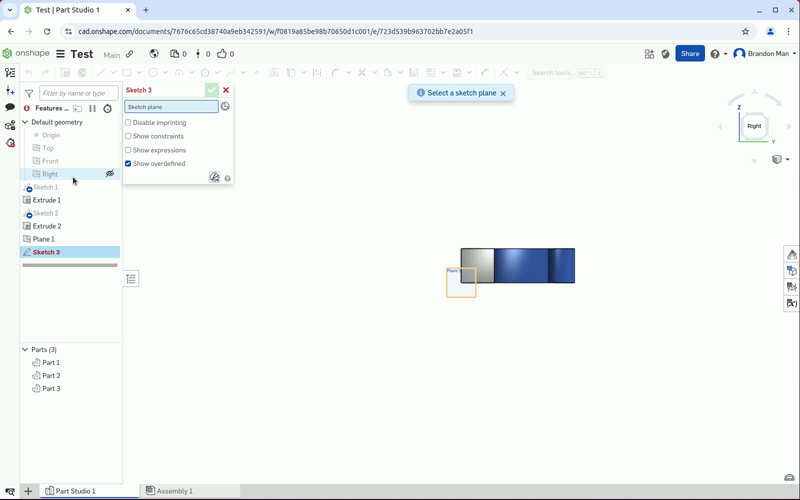
mouse_move(73, 241)
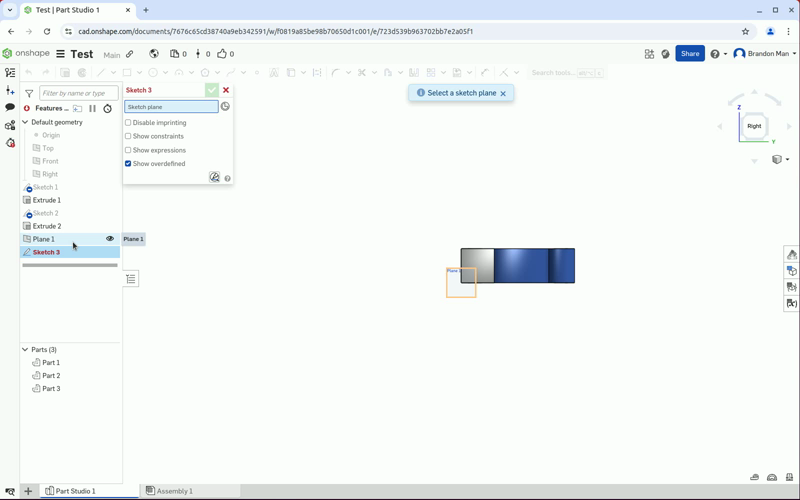
click(73, 241)
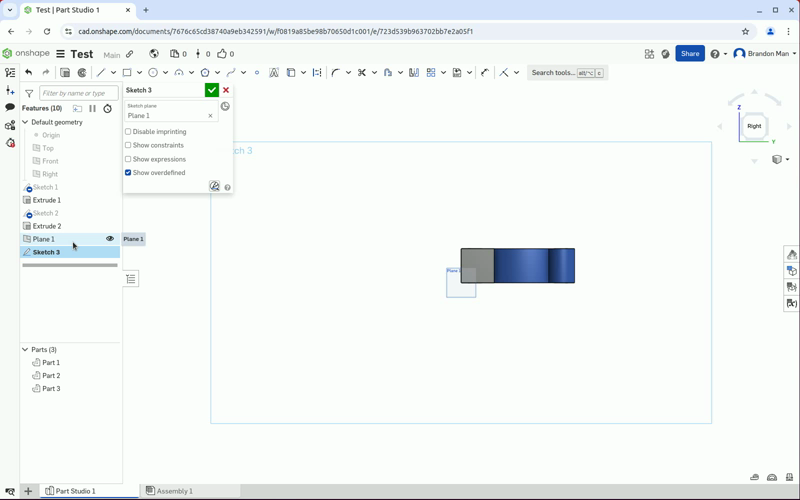
mouse_move(73, 352)
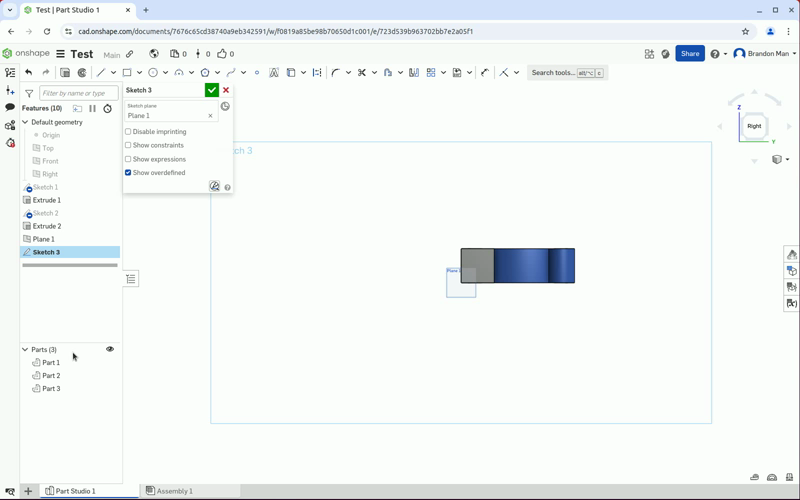
key(y)
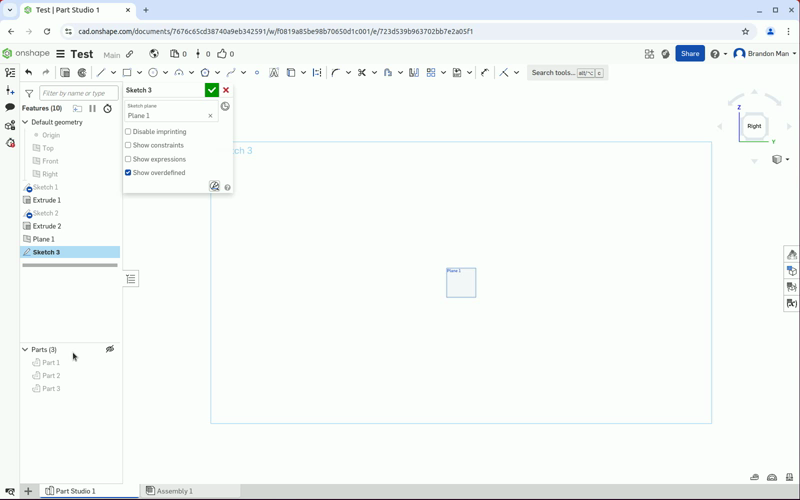
key(l)
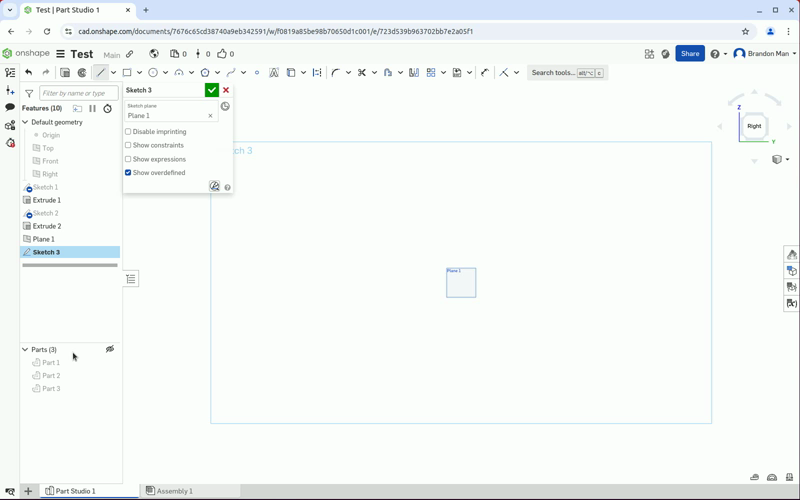
key_down(shift)
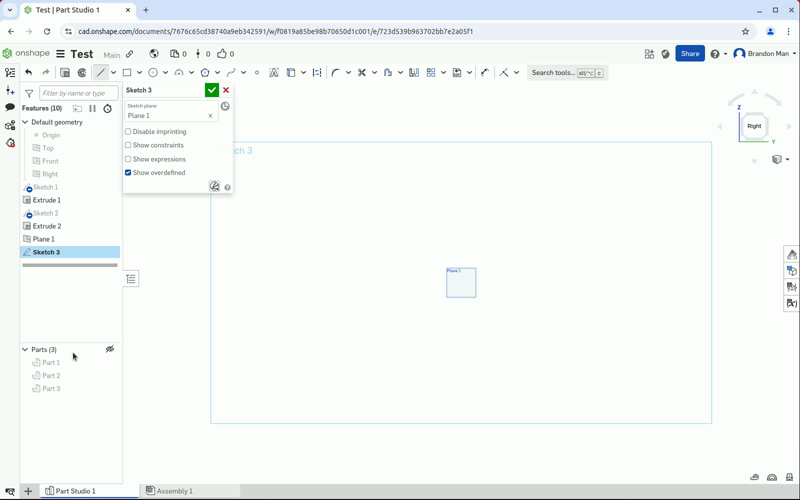
mouse_move(465, 278)
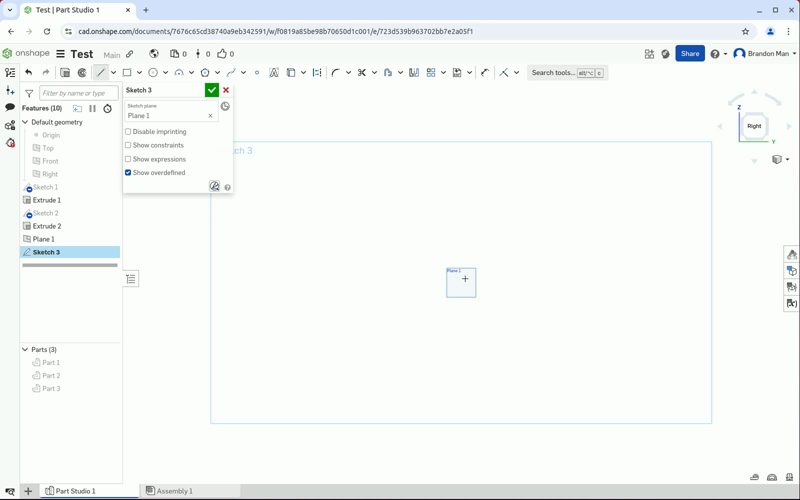
click(465, 278)
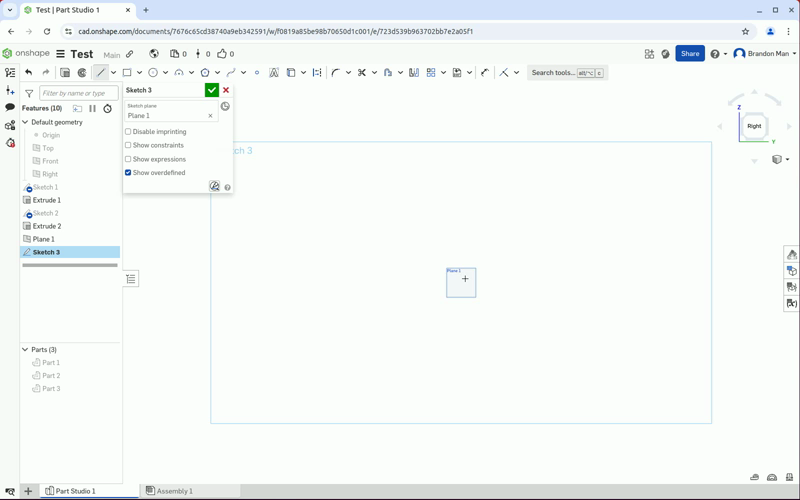
key_up(shift)
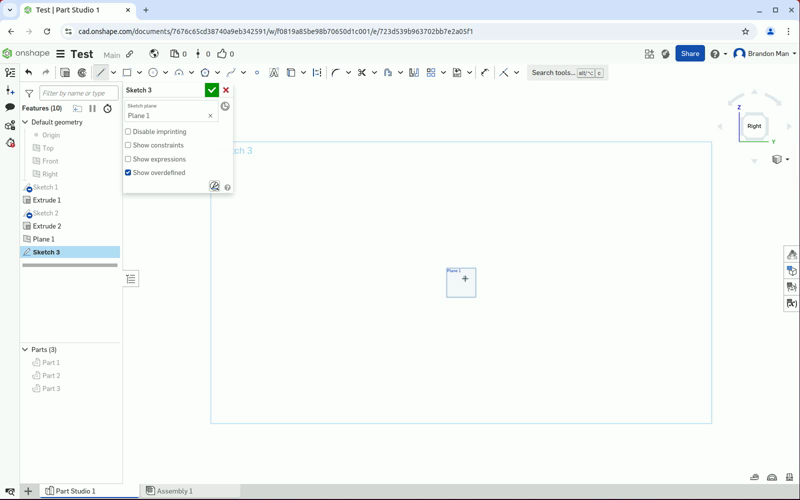
key_down(shift)
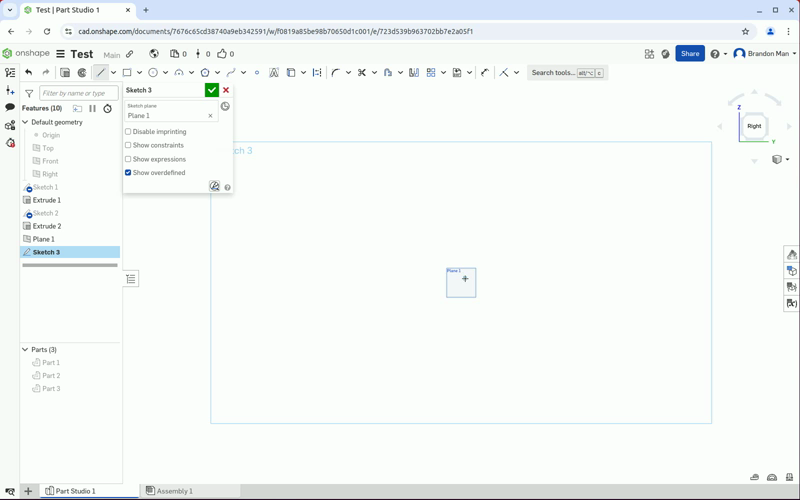
mouse_move(495, 278)
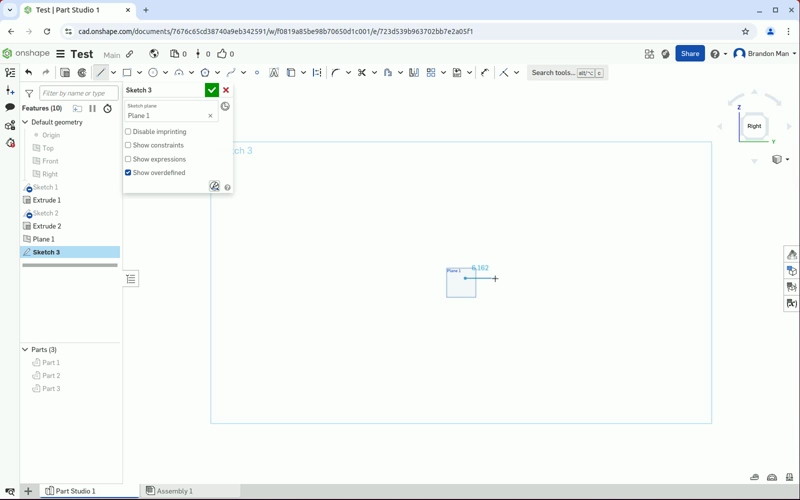
mouse_move(489, 278)
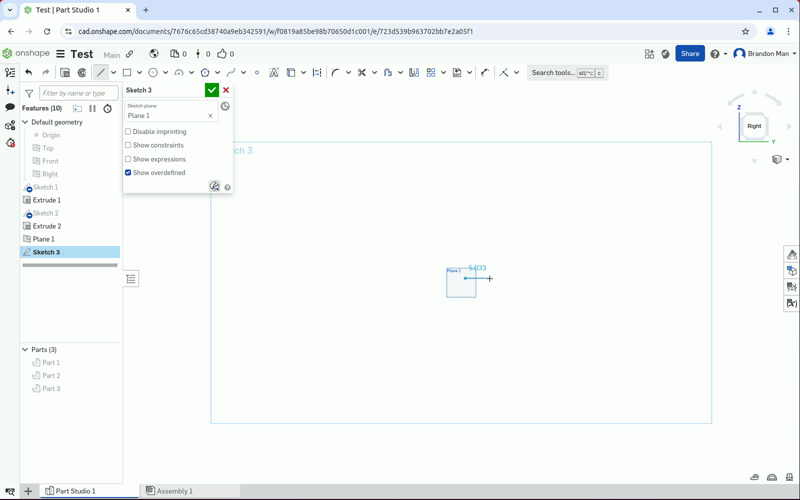
click(489, 278)
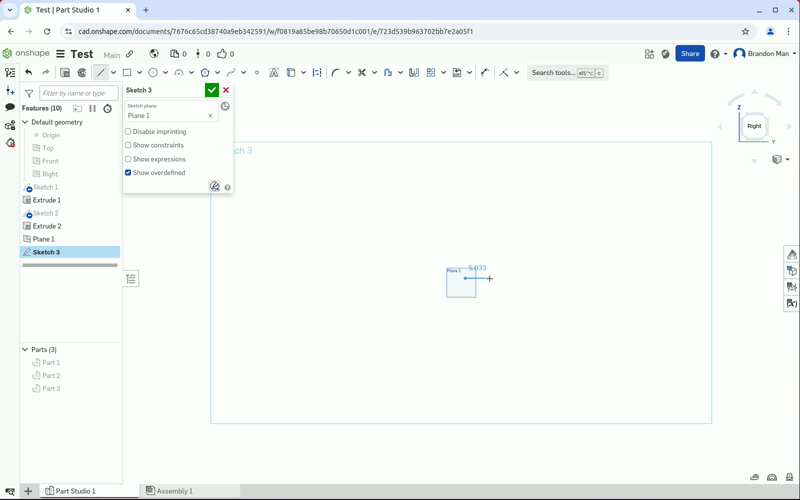
key_up(shift)
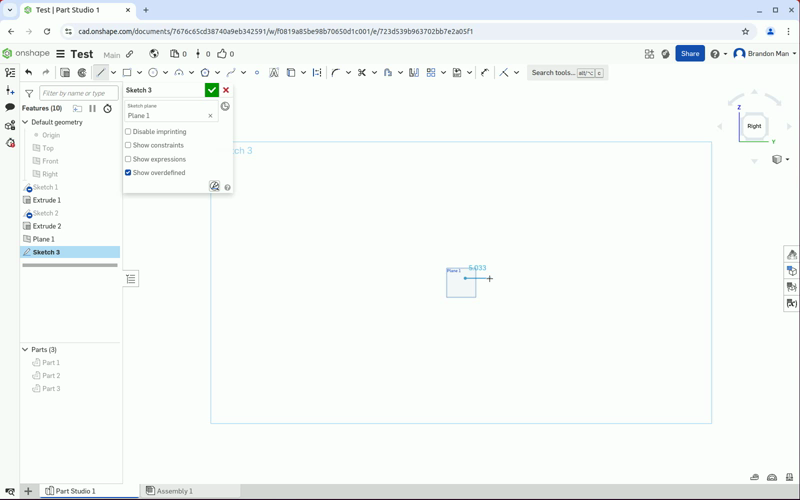
key_down(shift)
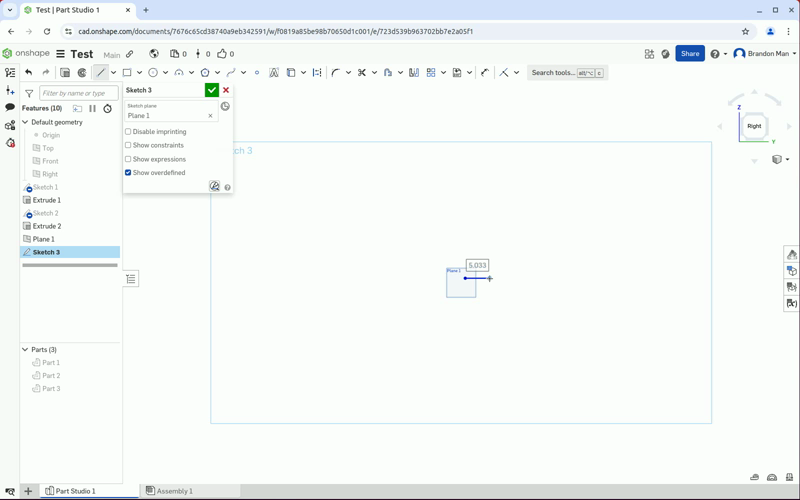
mouse_move(519, 278)
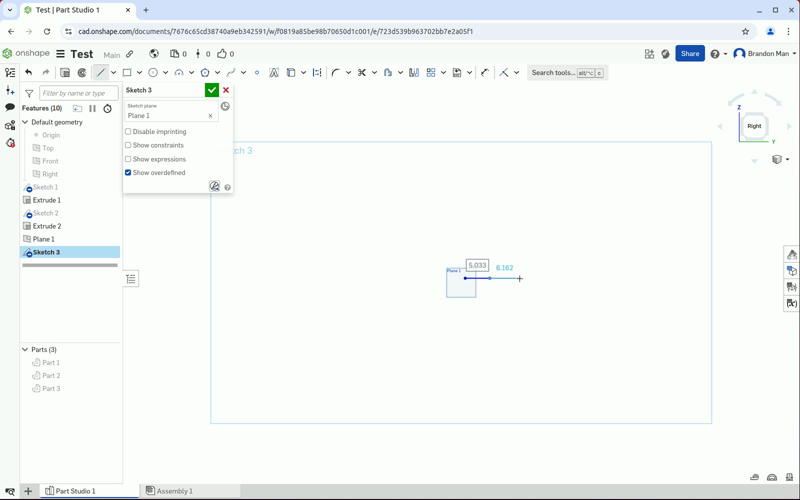
mouse_move(489, 252)
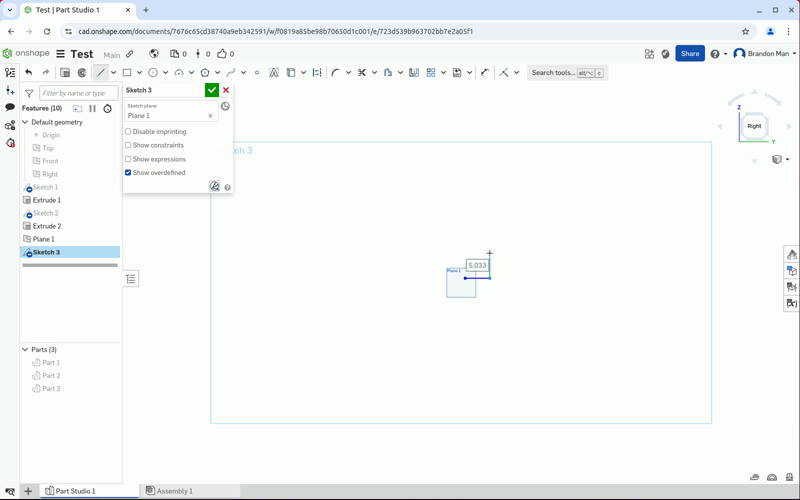
click(489, 252)
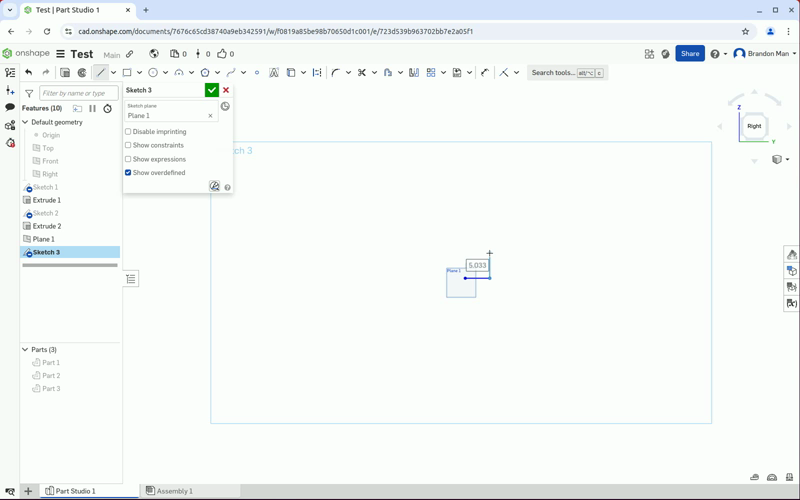
key_up(shift)
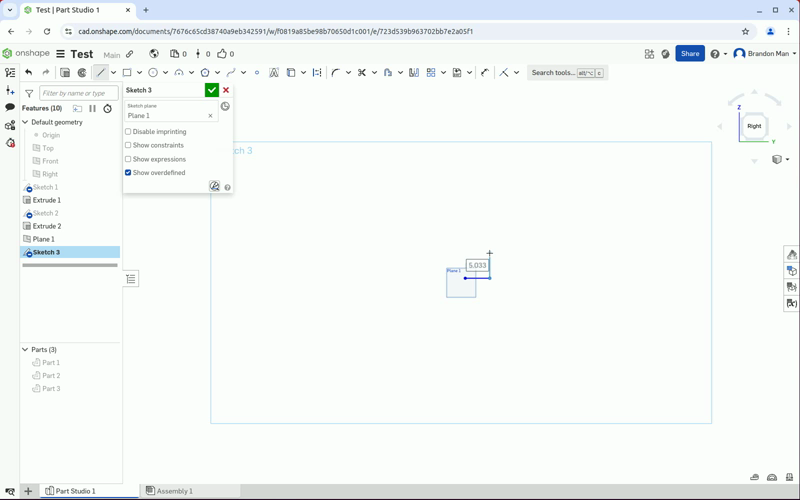
key_down(shift)
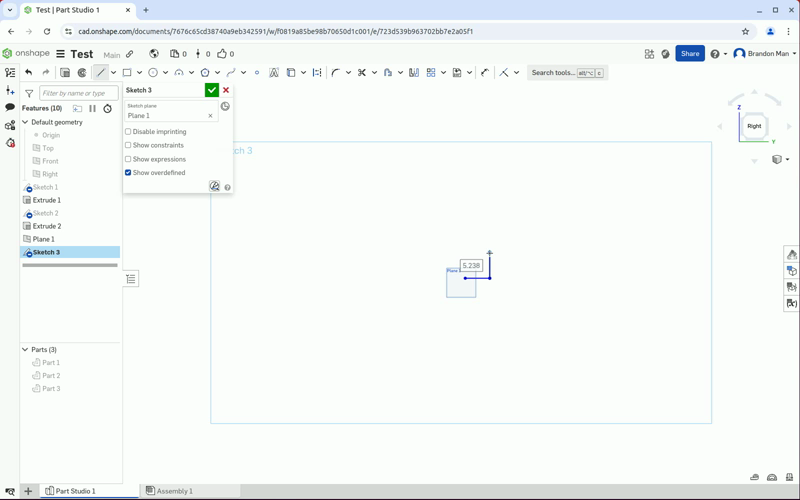
mouse_move(519, 252)
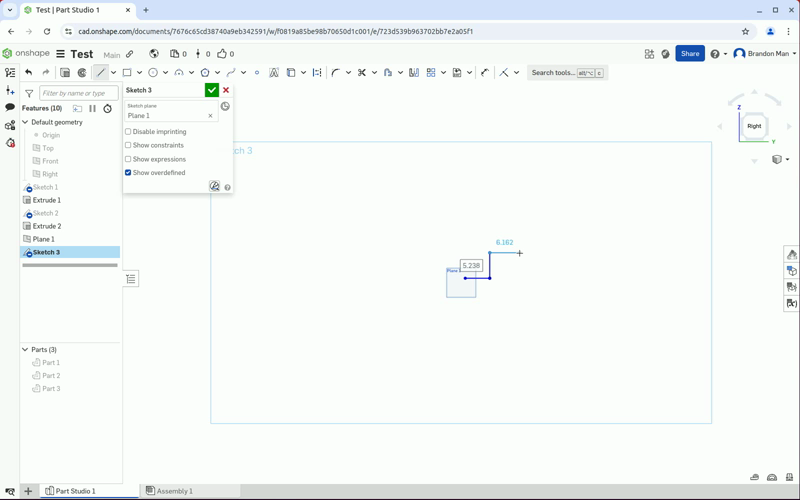
mouse_move(465, 252)
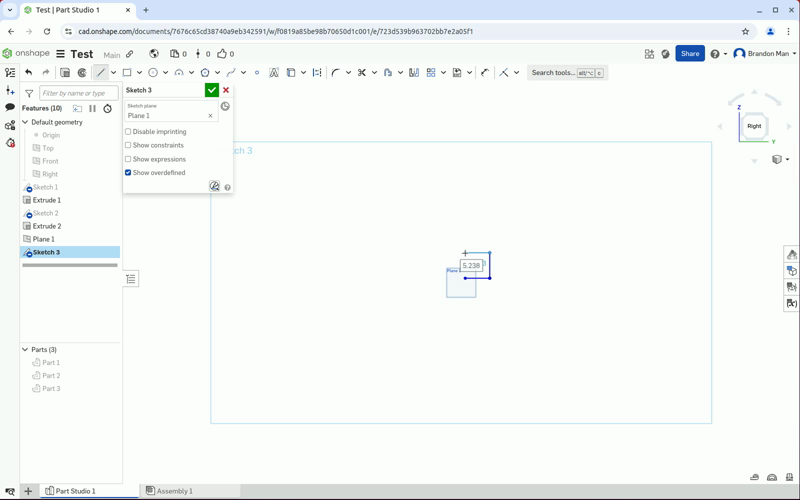
click(465, 252)
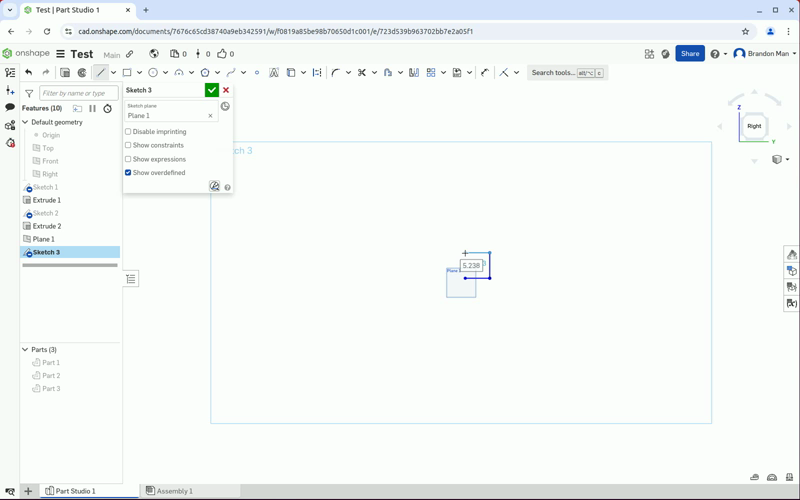
key_up(shift)
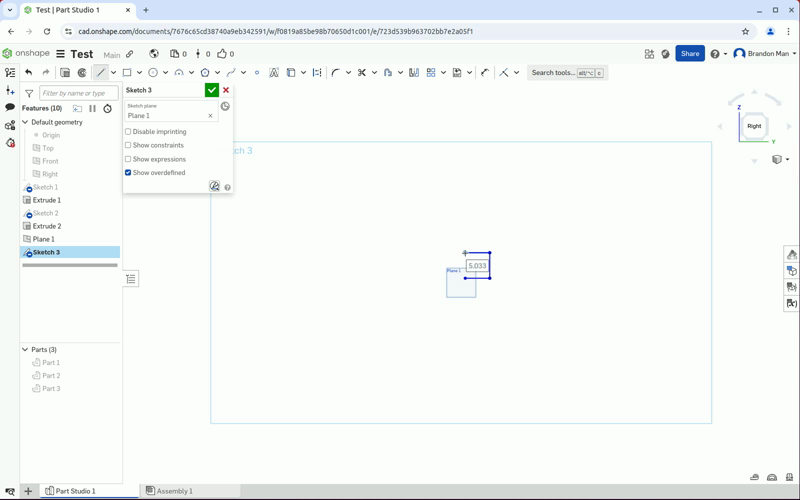
mouse_move(495, 252)
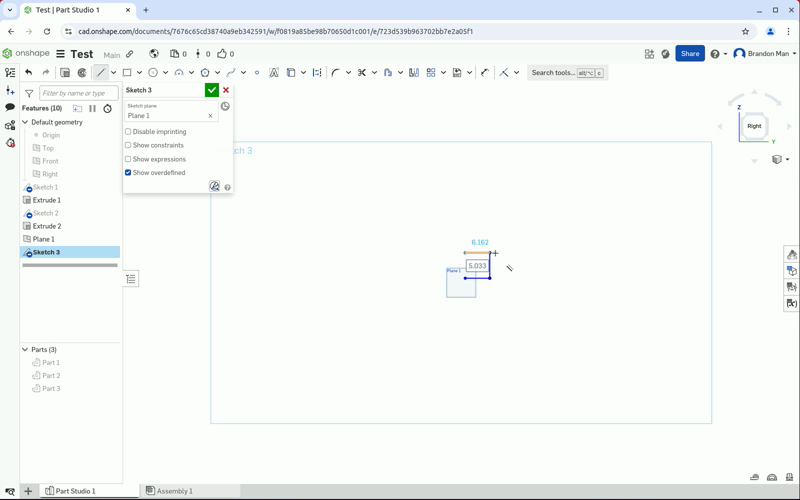
key_down(shift)
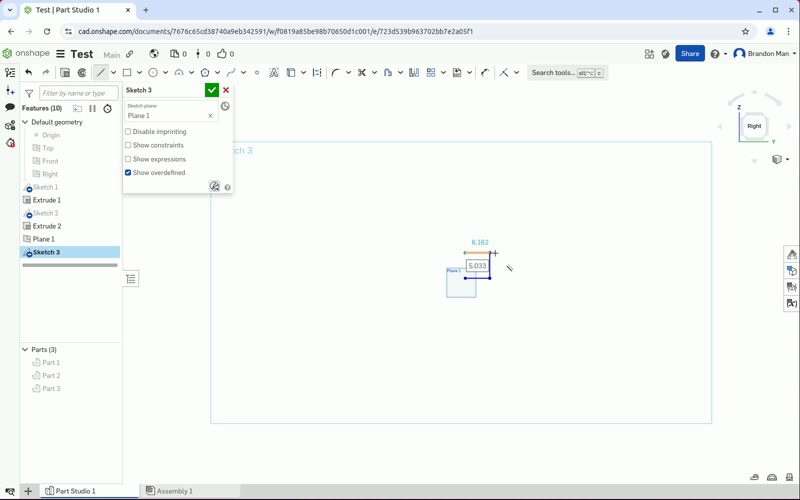
mouse_move(465, 278)
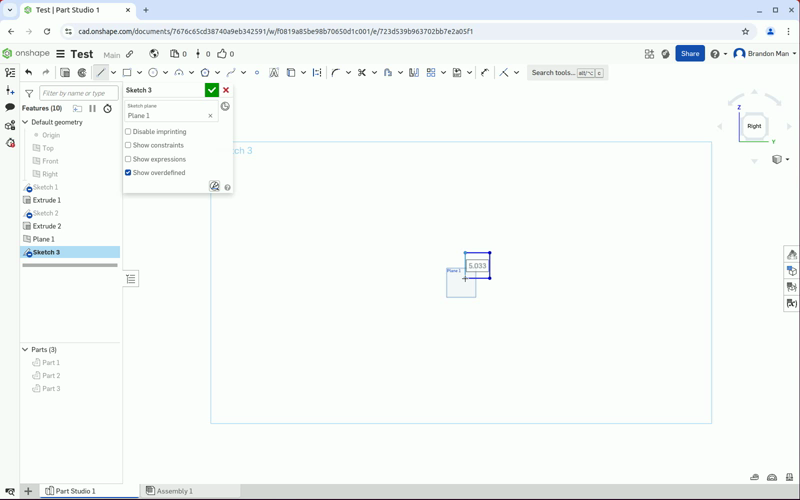
key_up(shift)
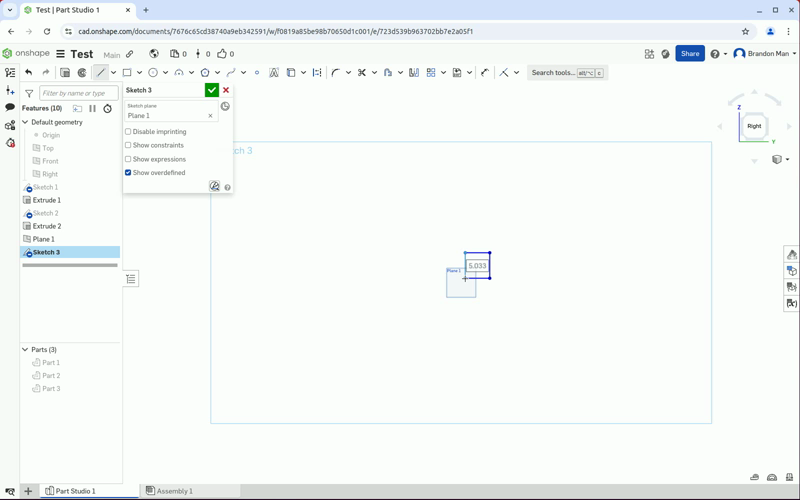
click(465, 278)
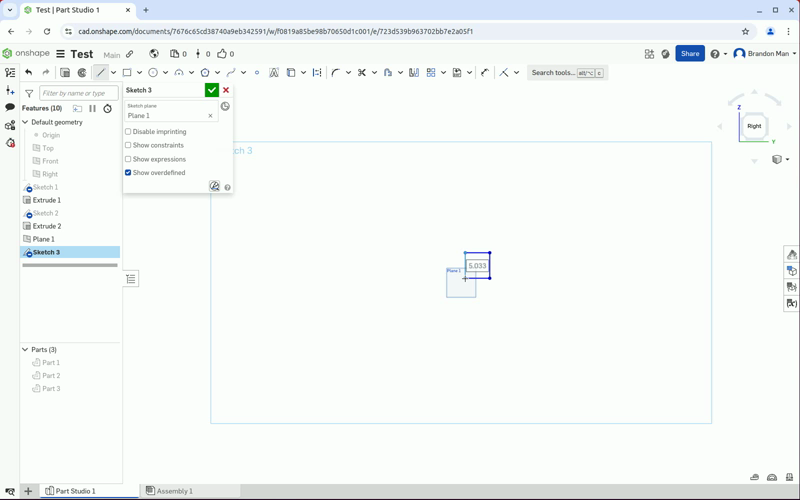
key(esc)
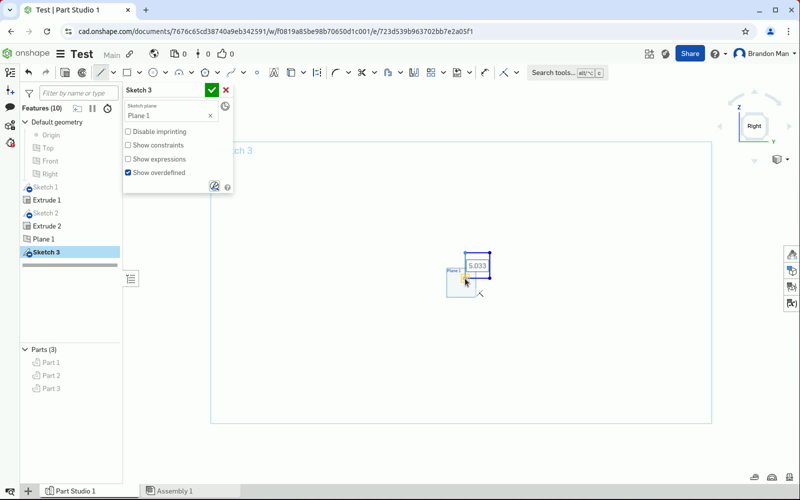
mouse_move(471, 263)
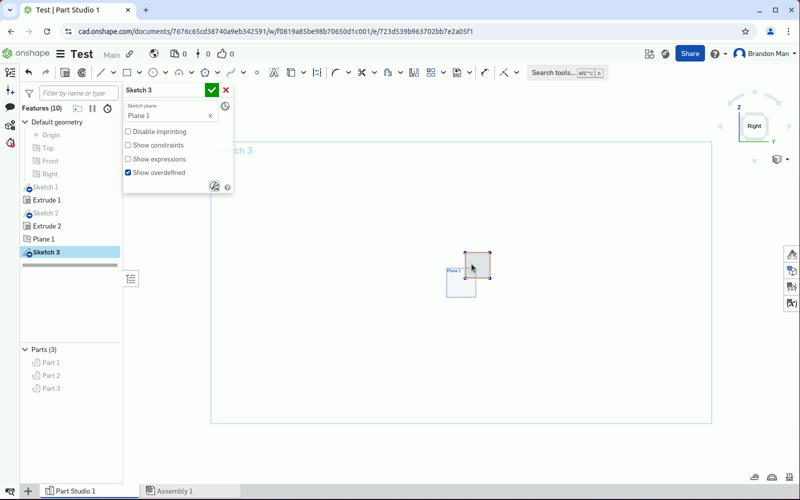
scroll(6)
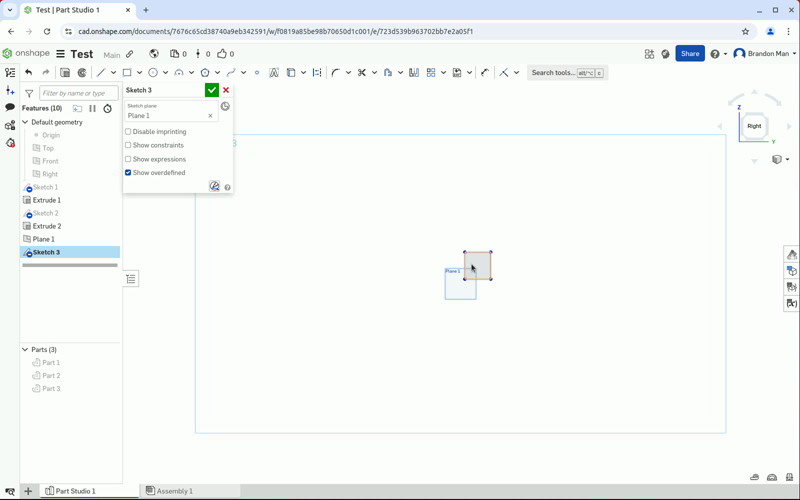
scroll(6)
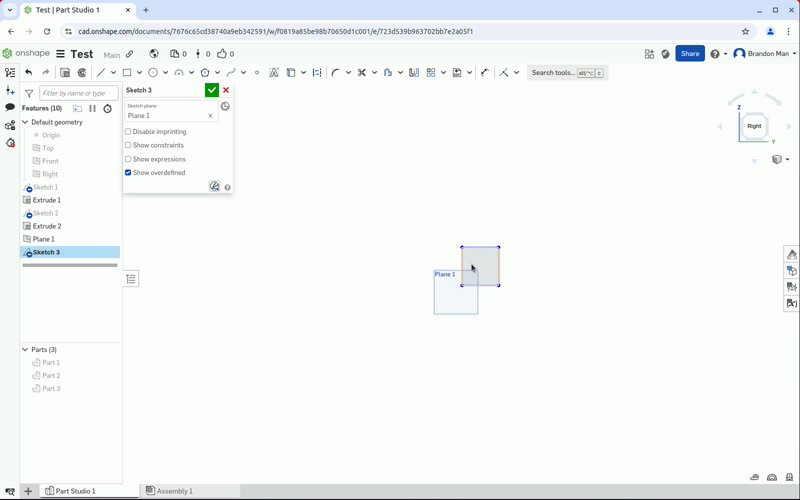
scroll(6)
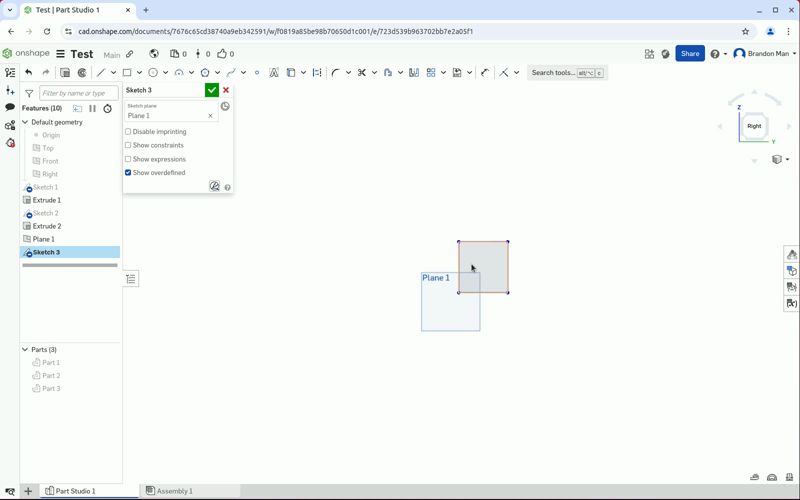
scroll(6)
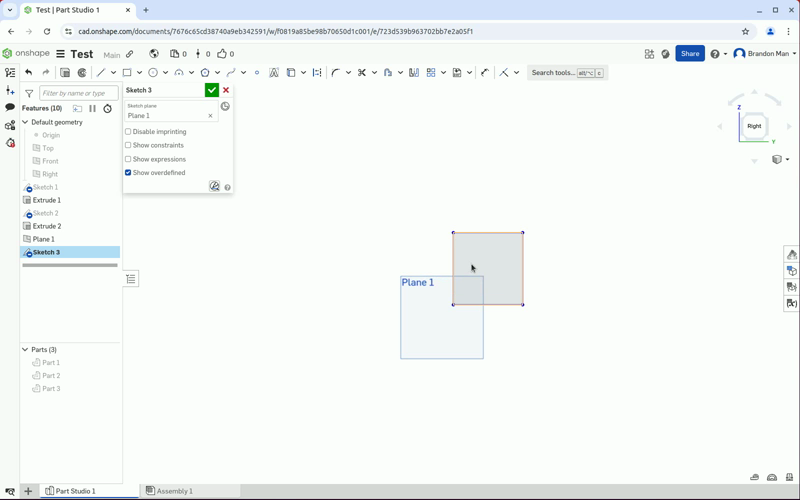
scroll(6)
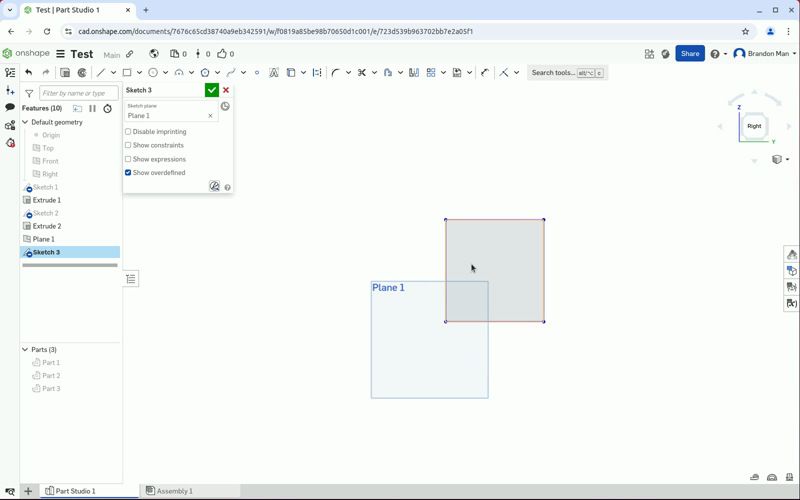
scroll(6)
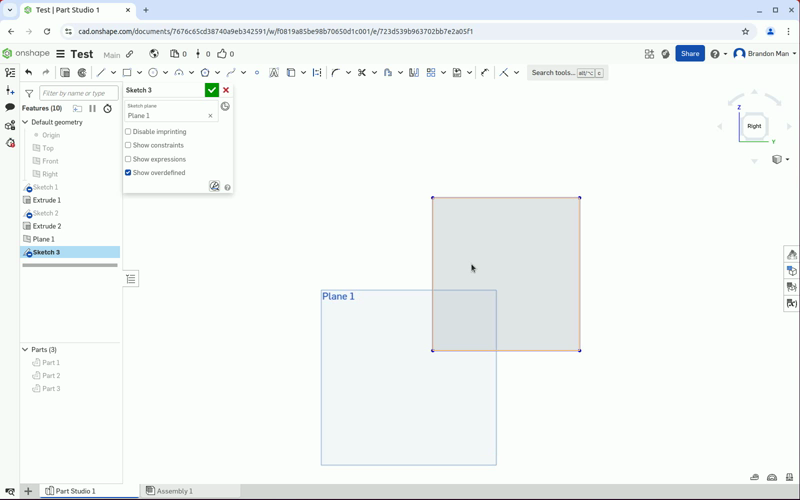
scroll(6)
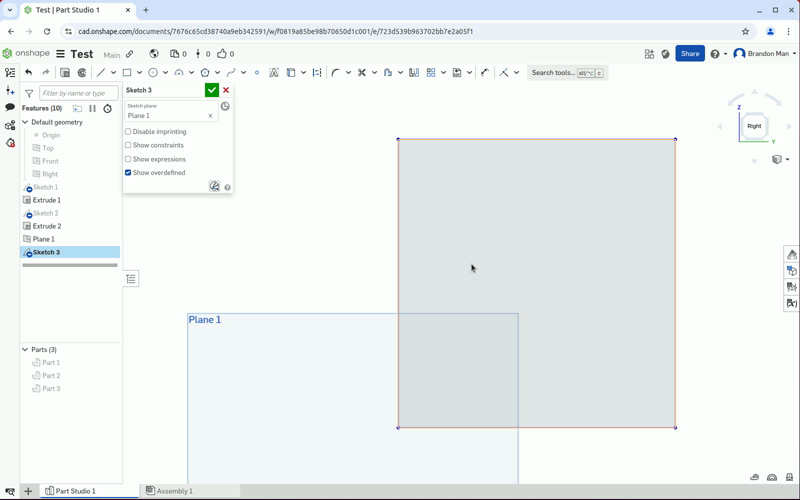
click(471, 263)
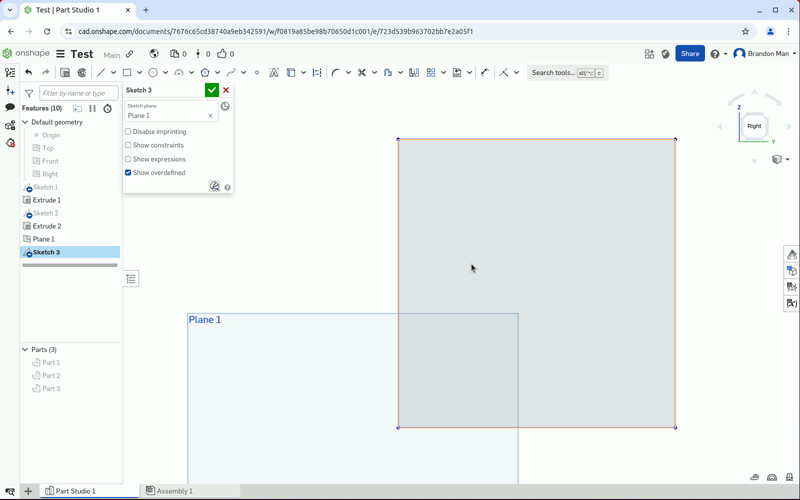
scroll(-6)
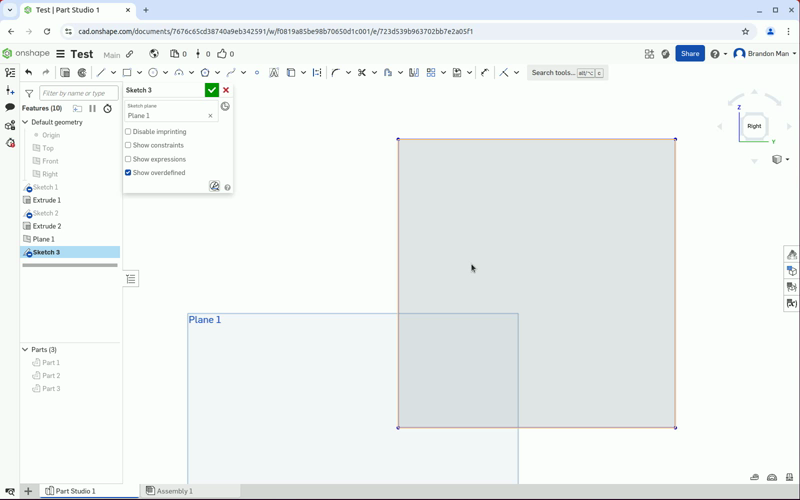
scroll(-6)
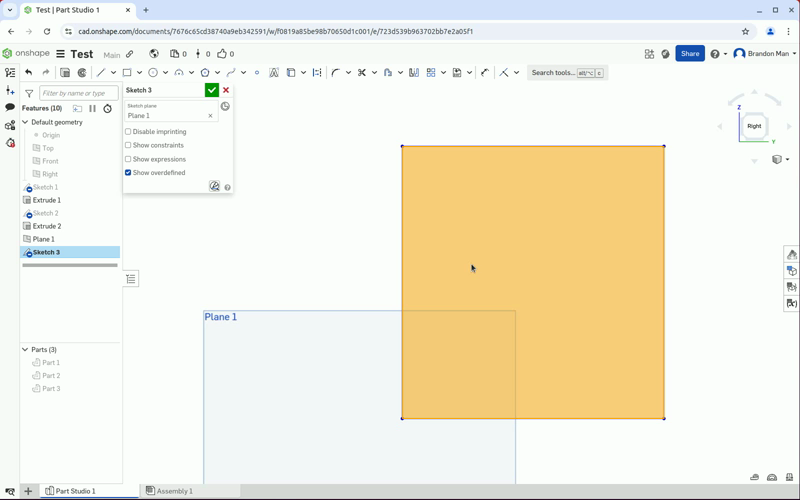
scroll(-6)
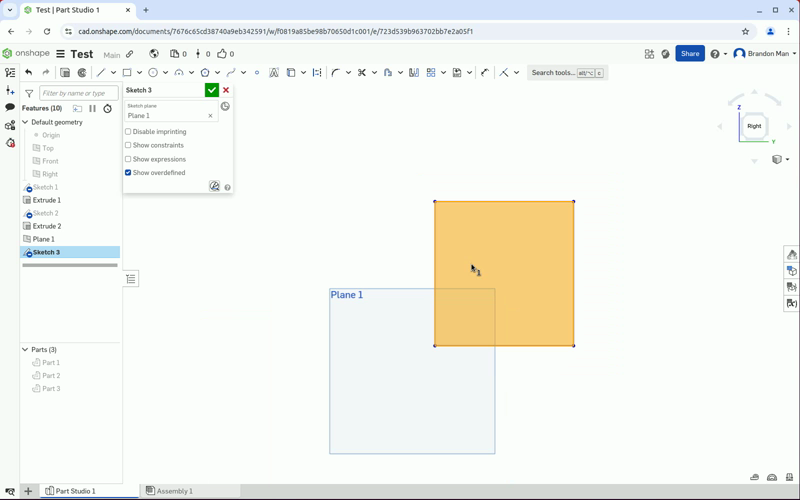
scroll(-6)
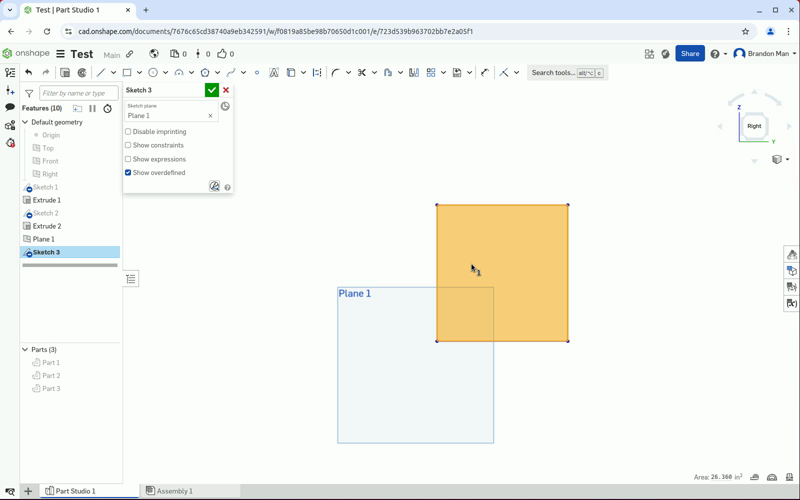
scroll(-6)
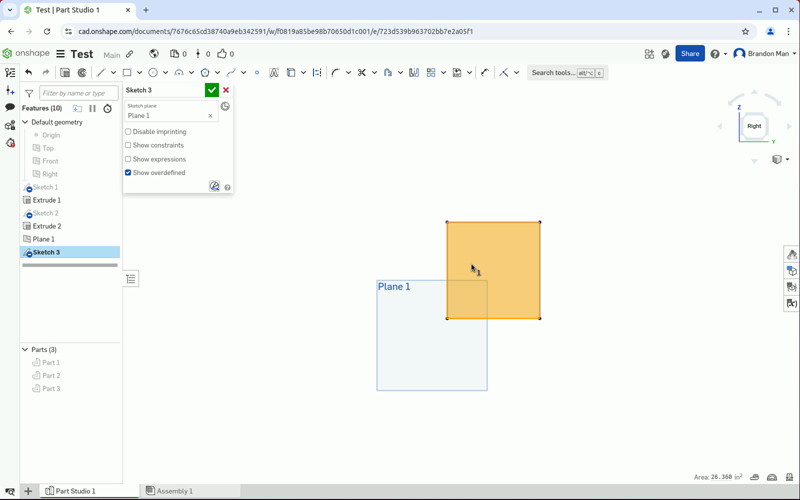
scroll(-6)
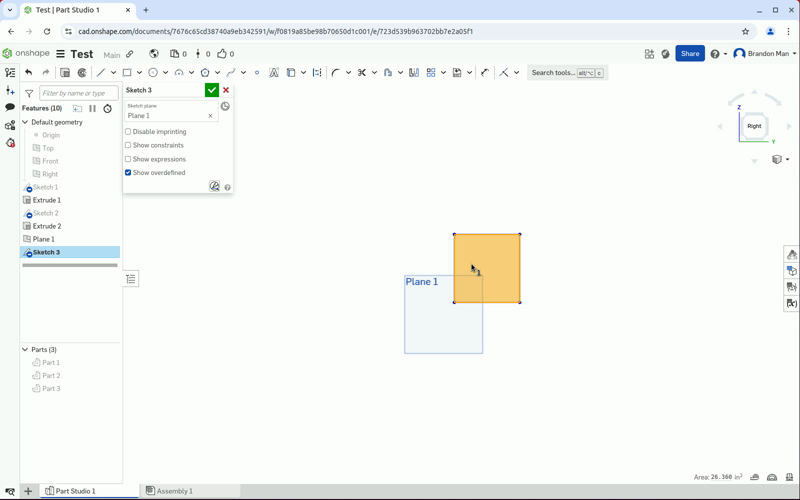
scroll(-6)
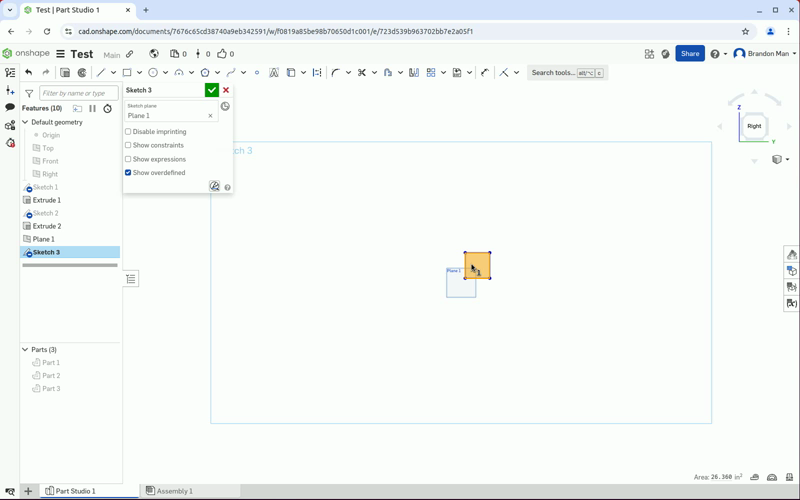
mouse_move(73, 352)
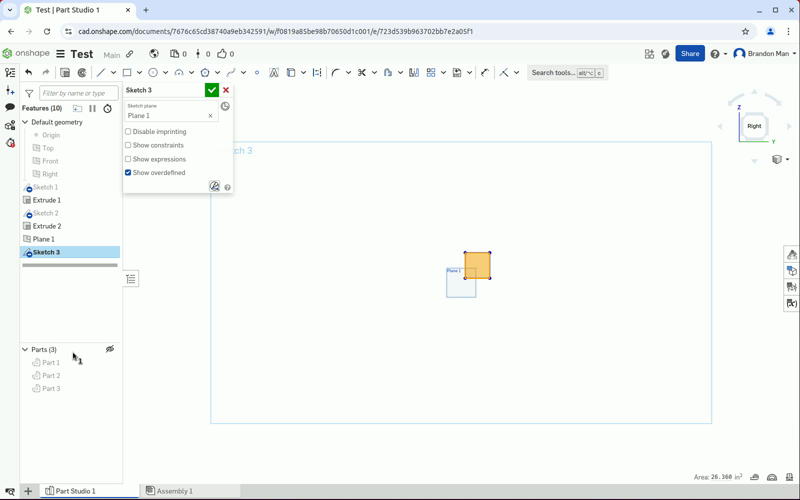
key(shift+y)
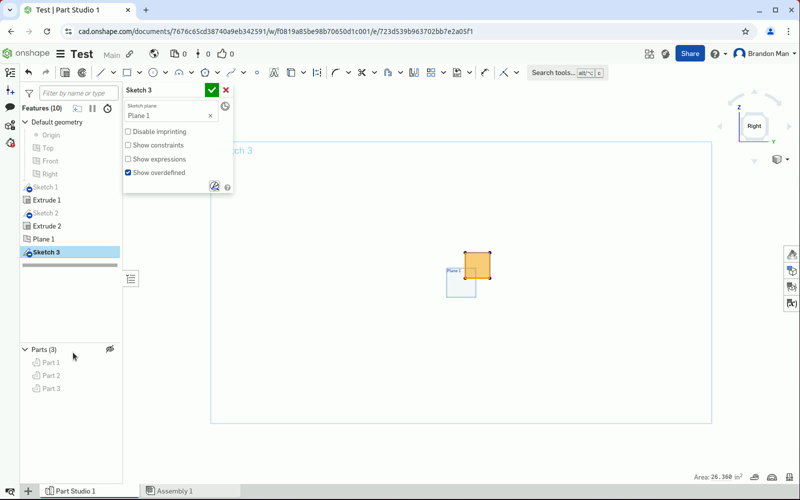
key(shift+e)
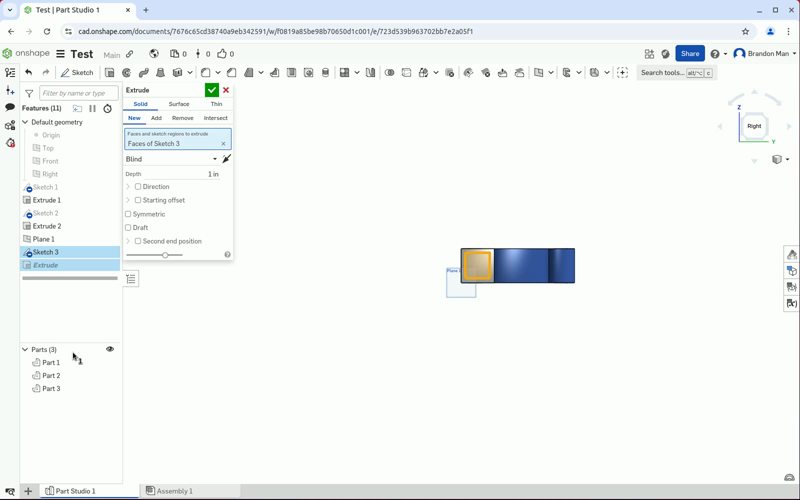
mouse_move(143, 106)
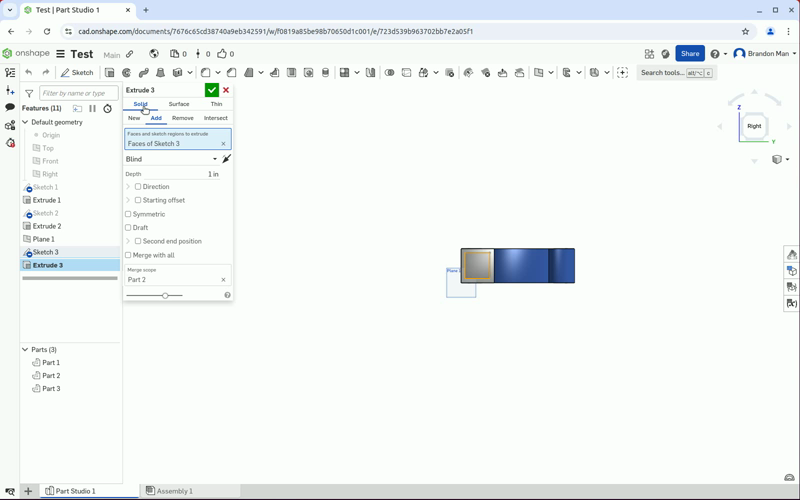
click(143, 106)
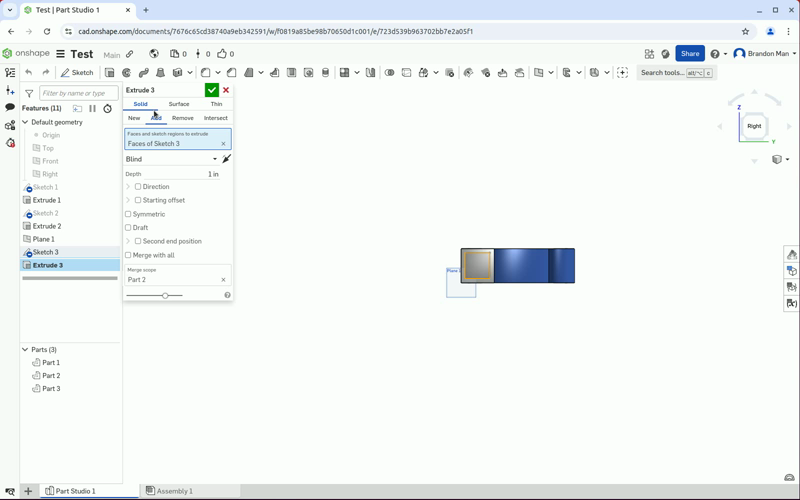
mouse_move(186, 120)
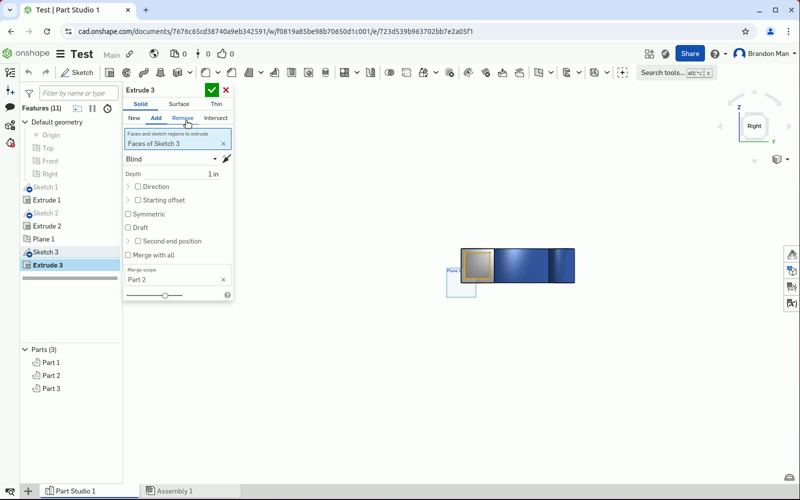
click(186, 120)
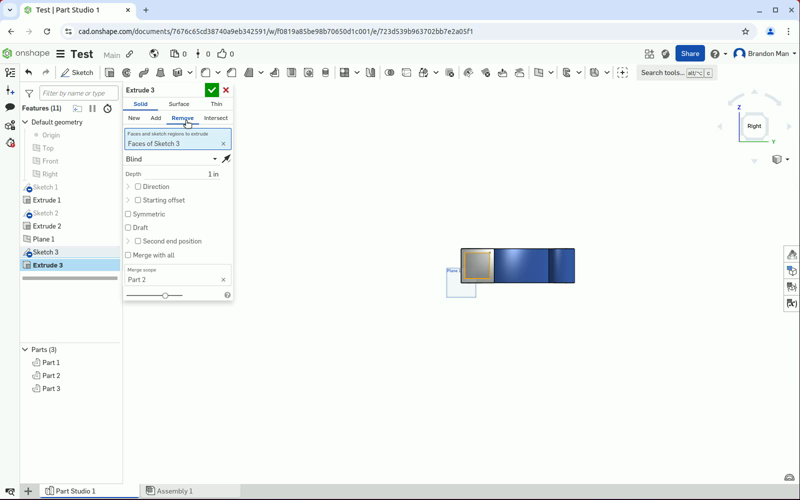
key(tab, 4)
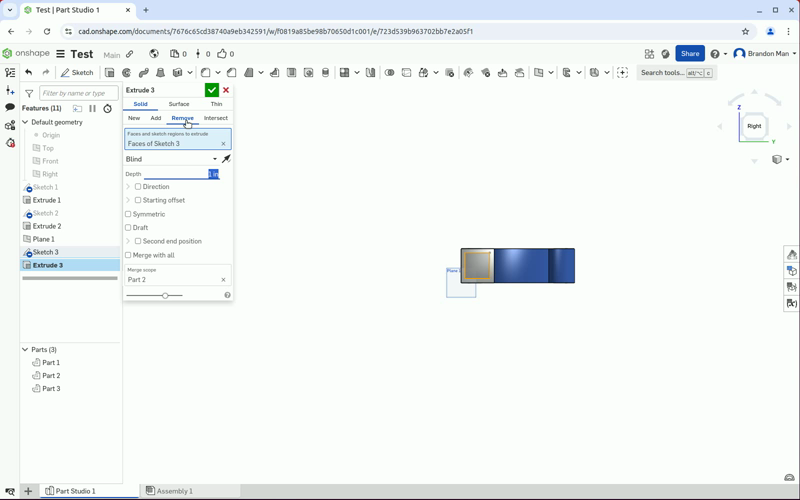
text(11.554)
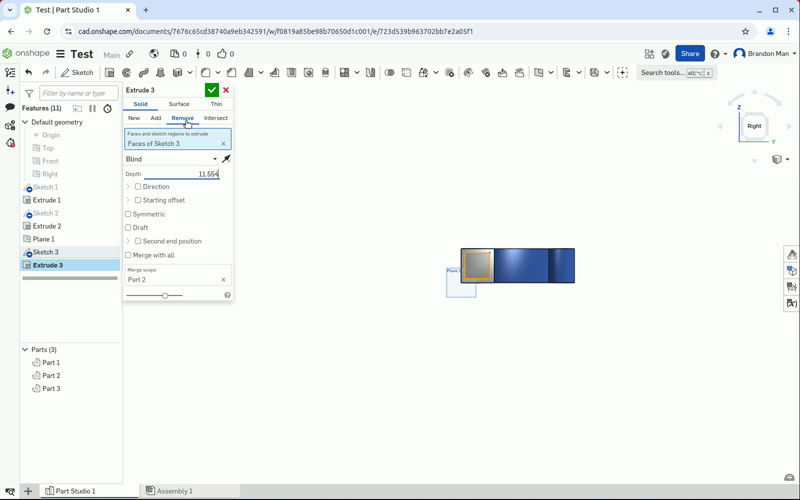
key(tab, 6)
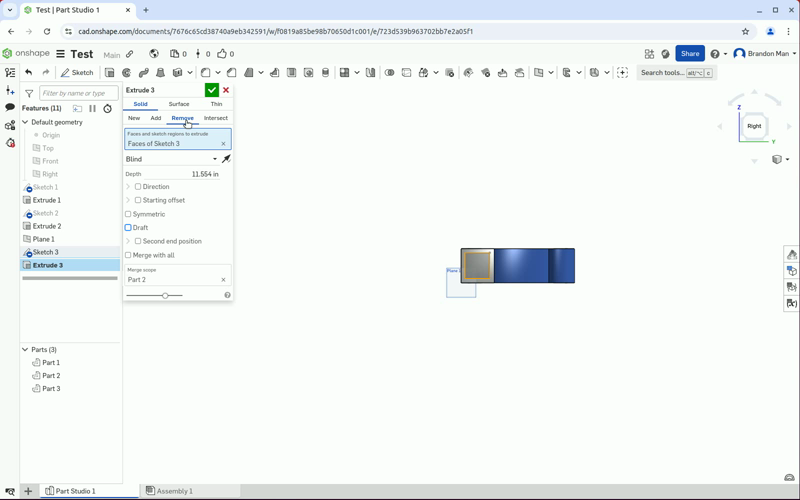
key(space)
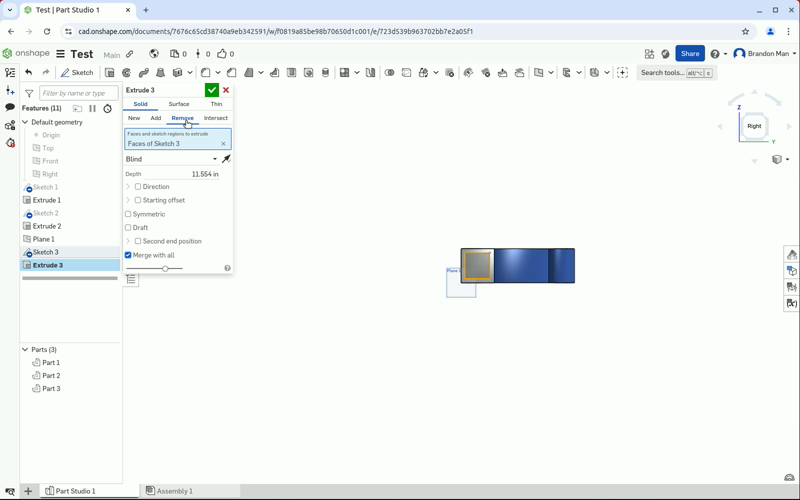
key(enter)
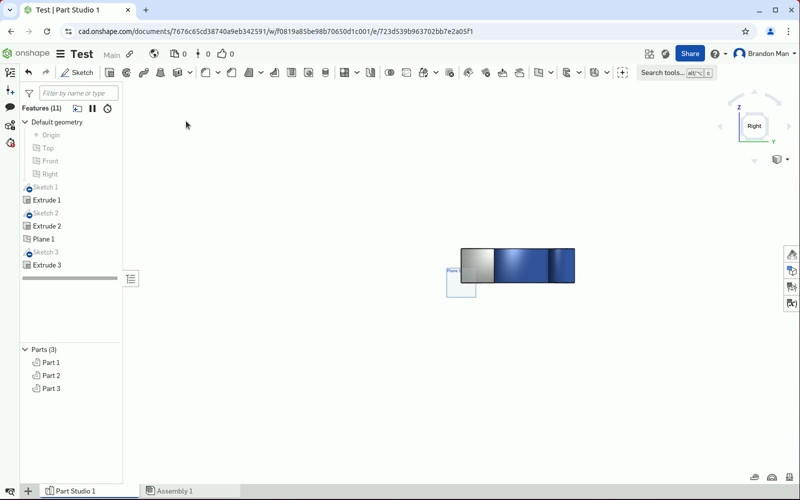
key(shift+h)
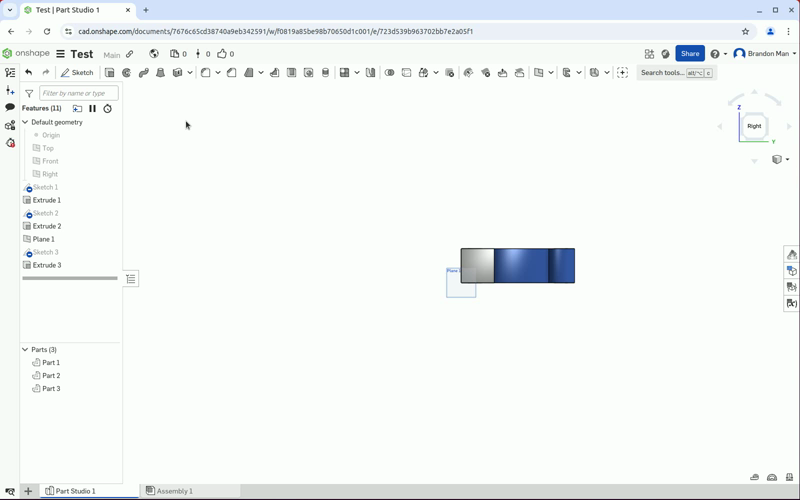
key(shift+h)
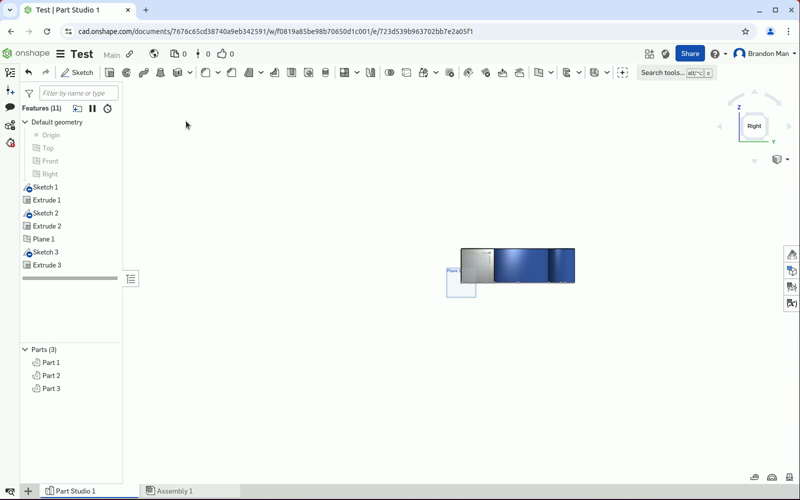
key(shift+7)
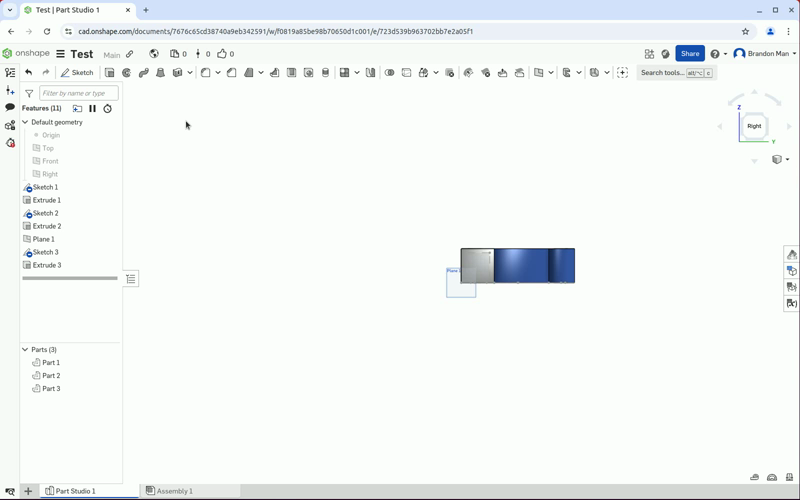
key(right, 2)
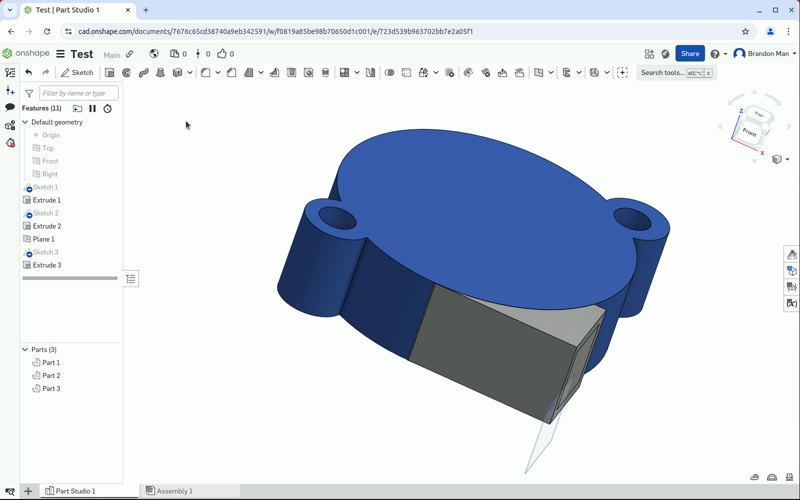
key(down, 2)
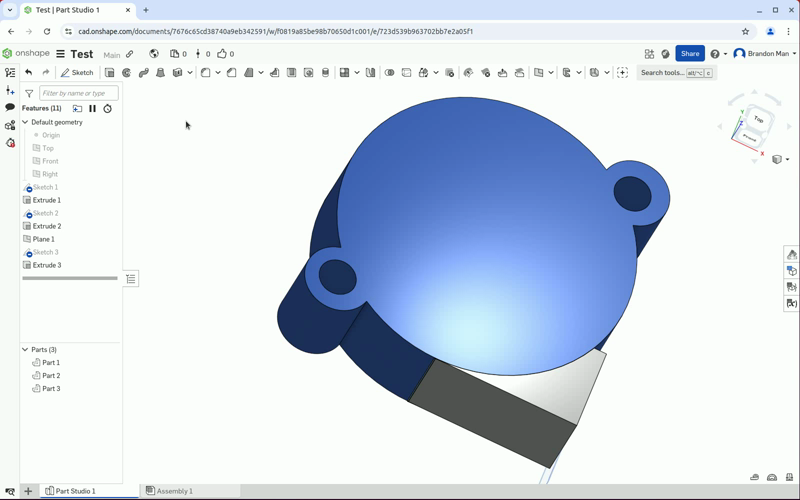
key(up, 2)
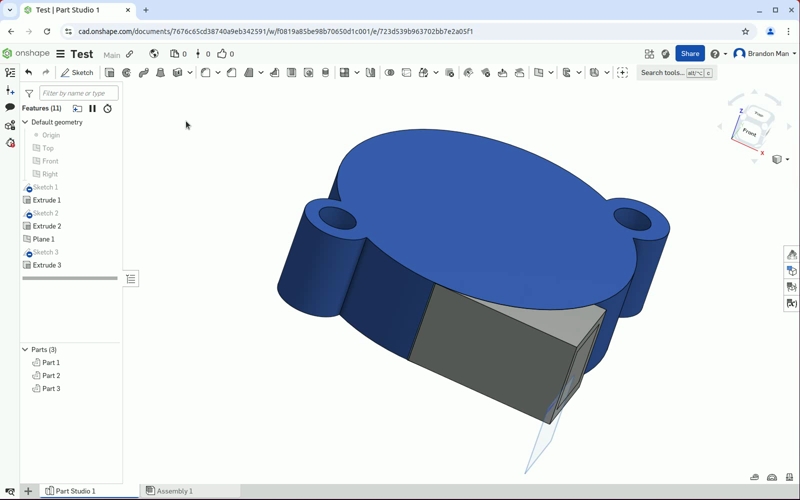
key(left, 2)
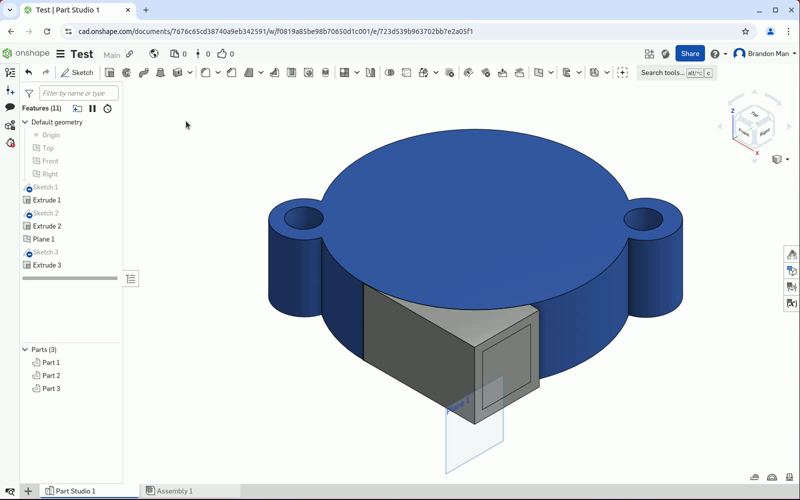
mouse_move(73, 189)
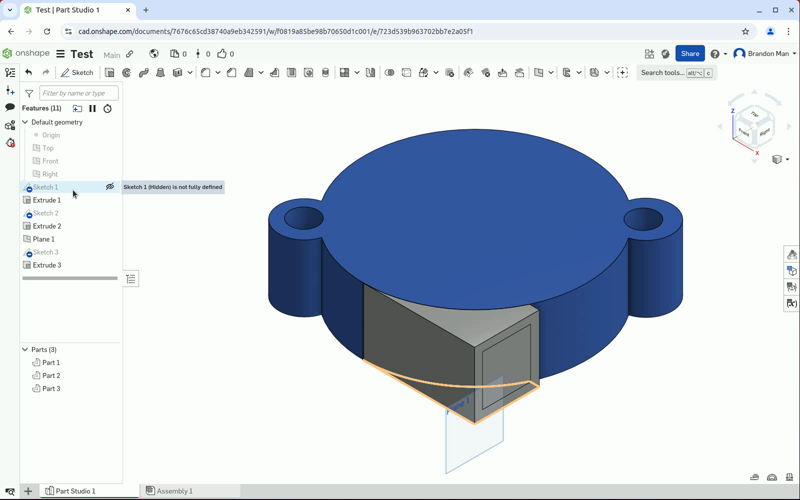
click(73, 189)